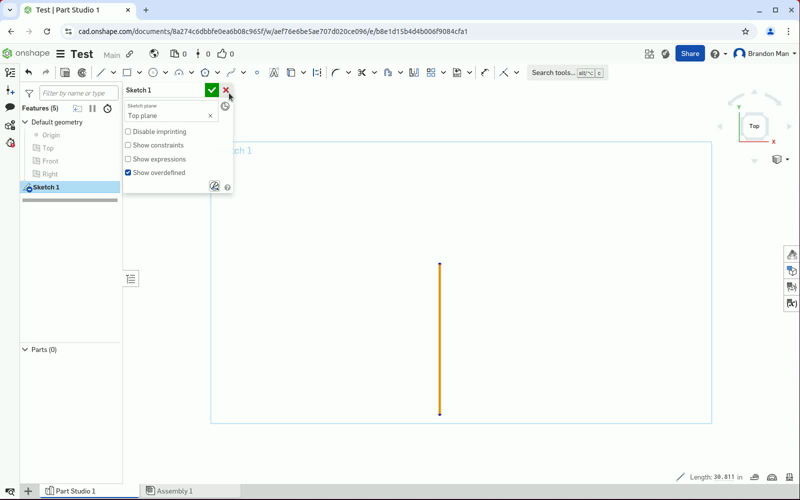
key(shift+h)
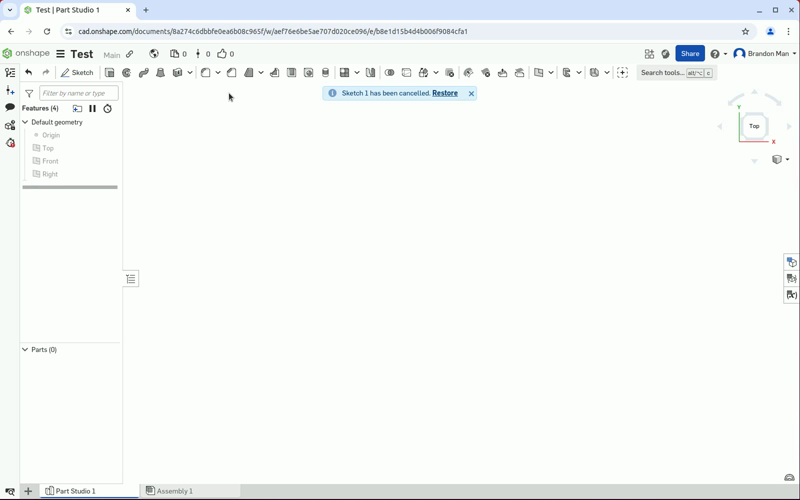
mouse_move(73, 352)
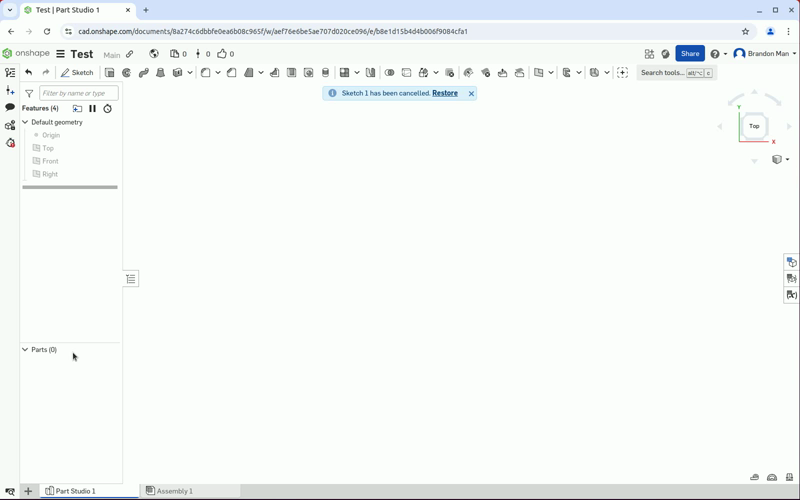
key(y)
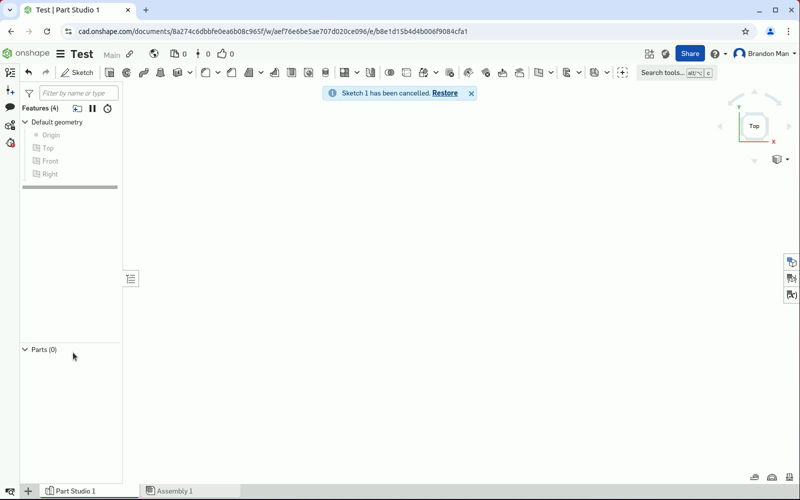
key(shift+p)
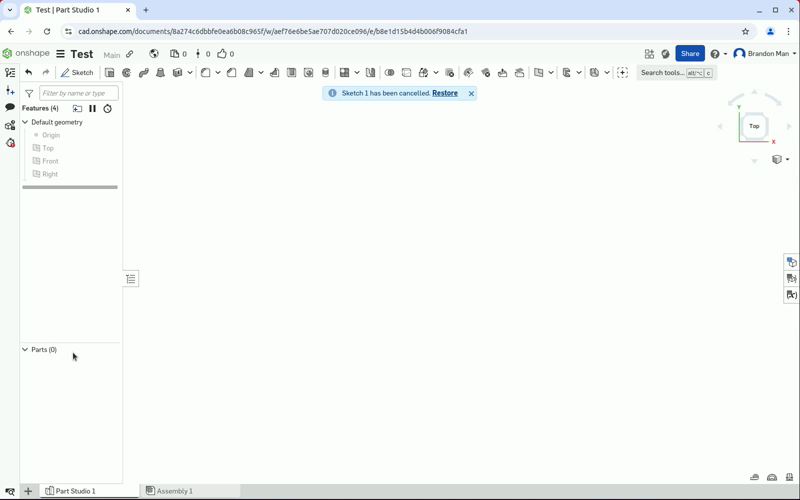
key(space)
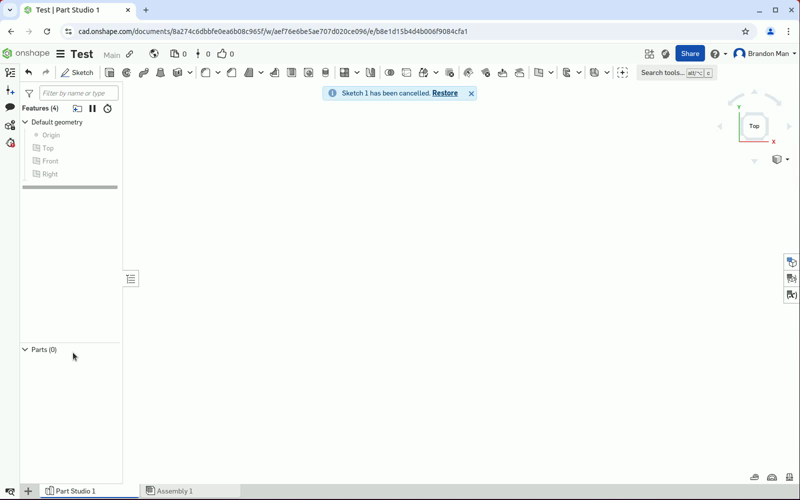
key_down(shift)
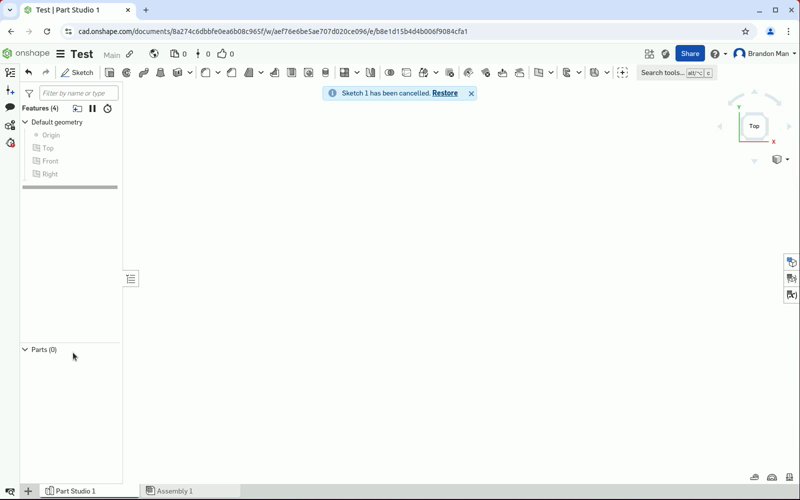
key(up)
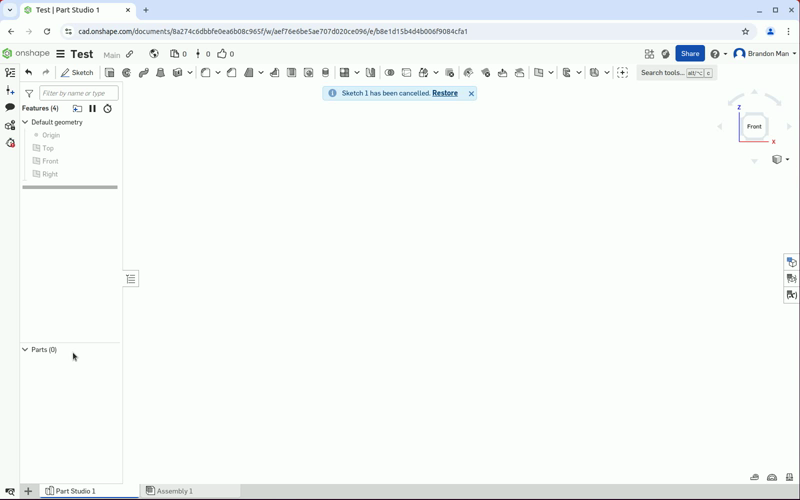
key_up(shift)
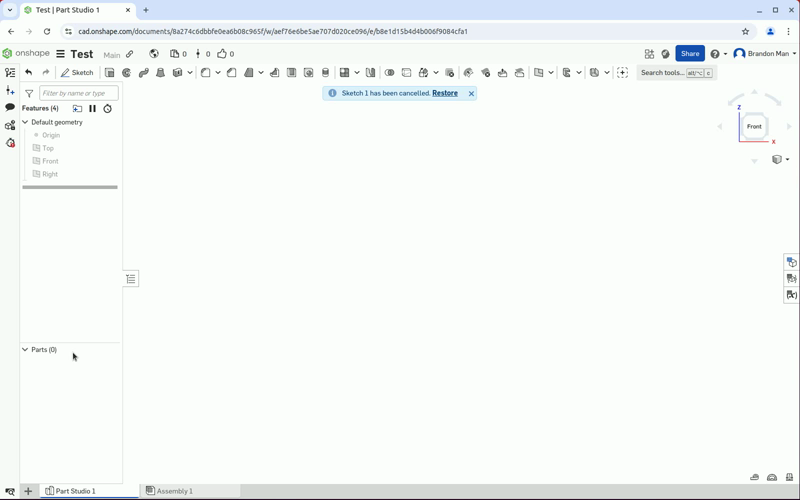
mouse_move(73, 352)
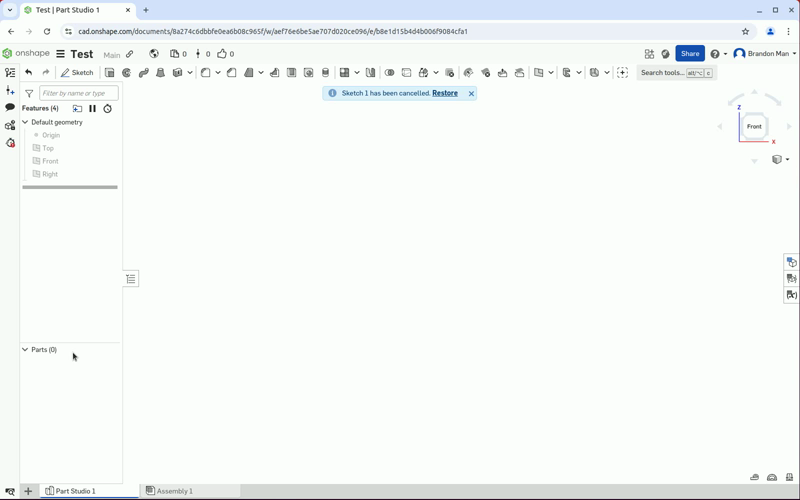
key(shift+y)
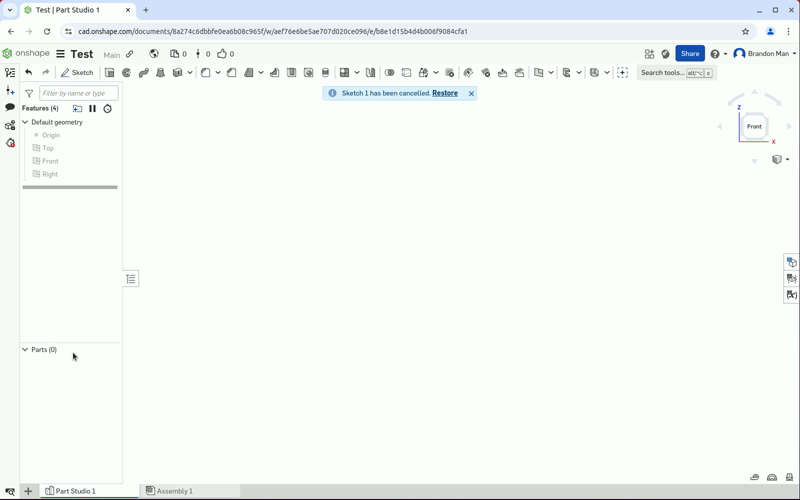
key(shift+s)
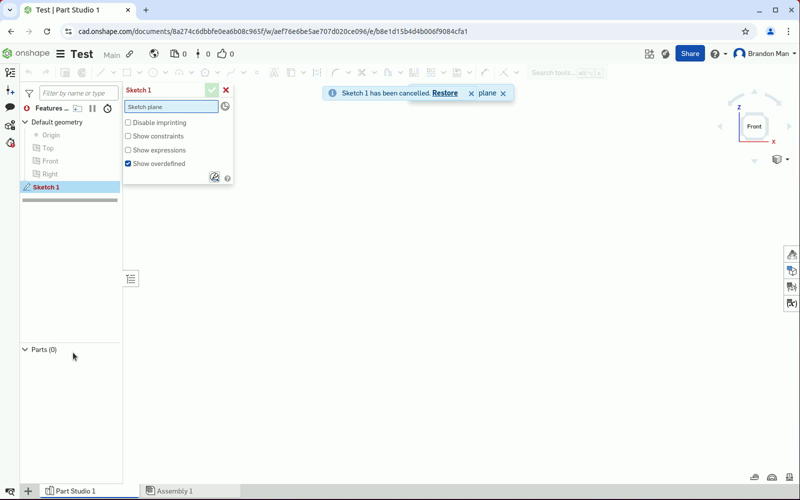
mouse_move(73, 163)
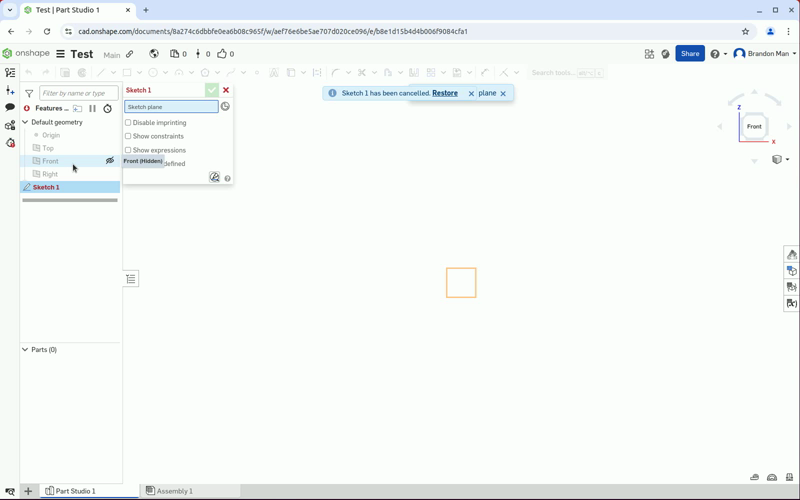
click(73, 163)
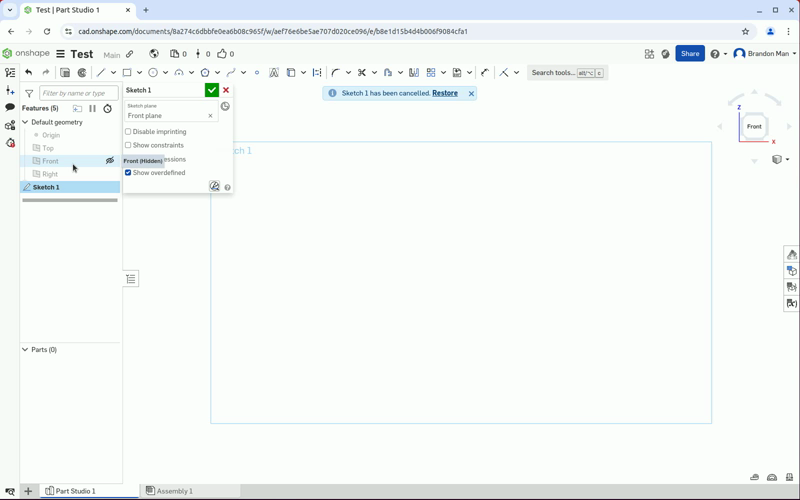
mouse_move(73, 352)
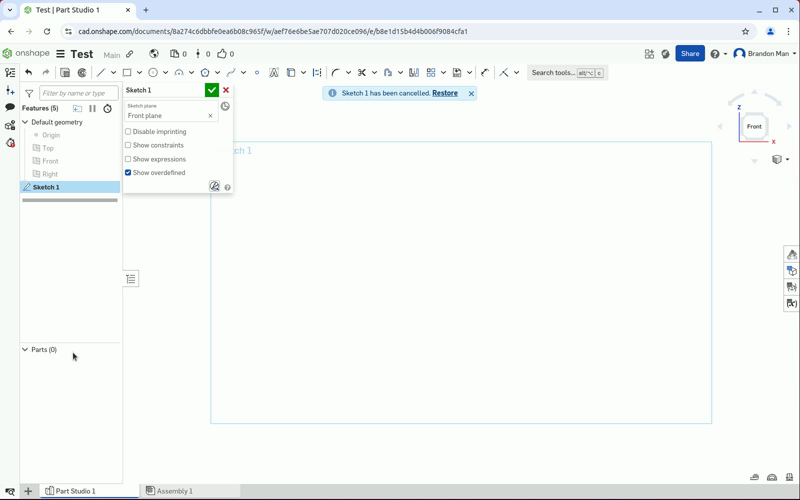
key(y)
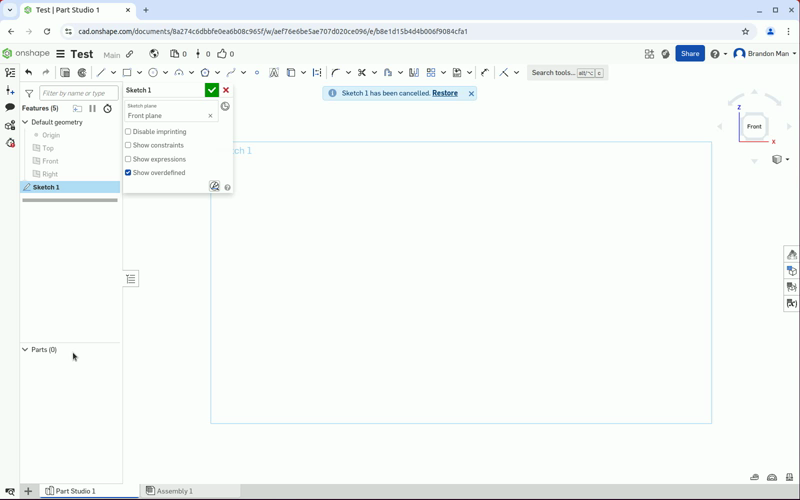
key(c)
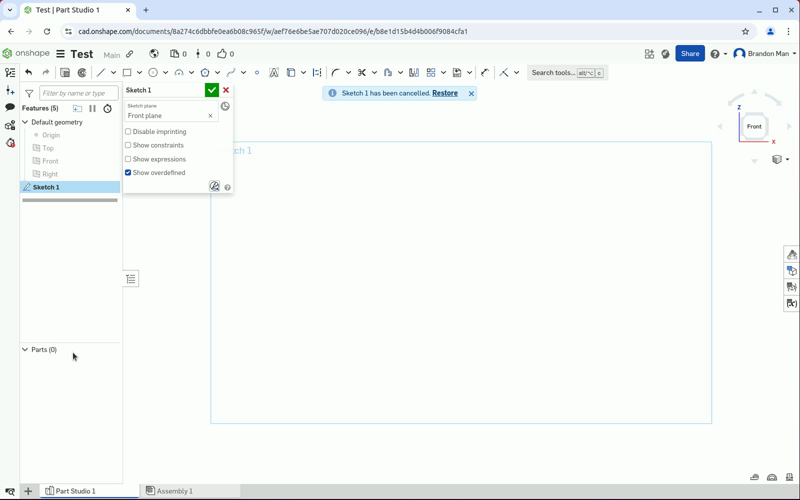
key_down(shift)
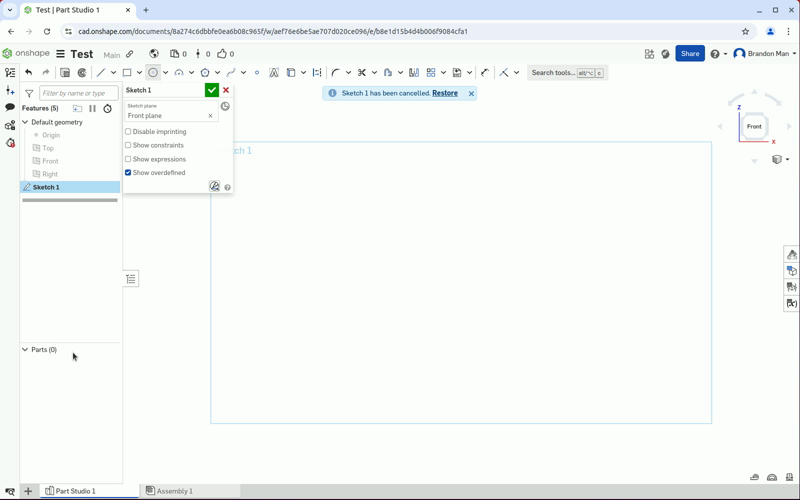
mouse_move(380, 282)
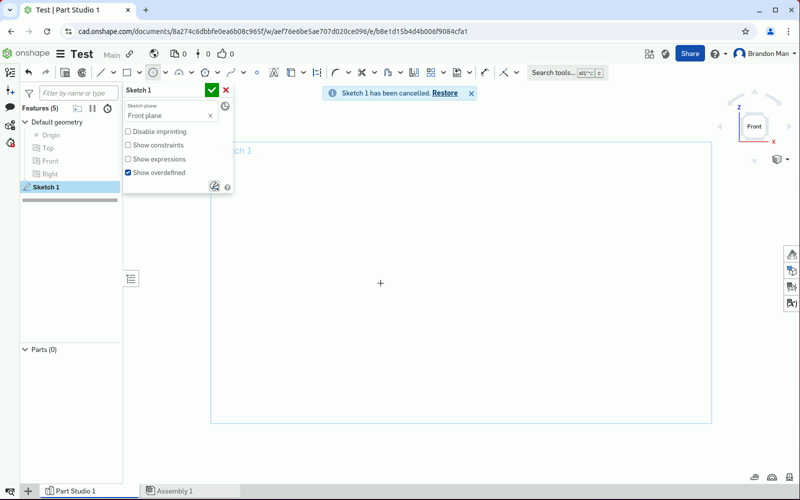
click(380, 282)
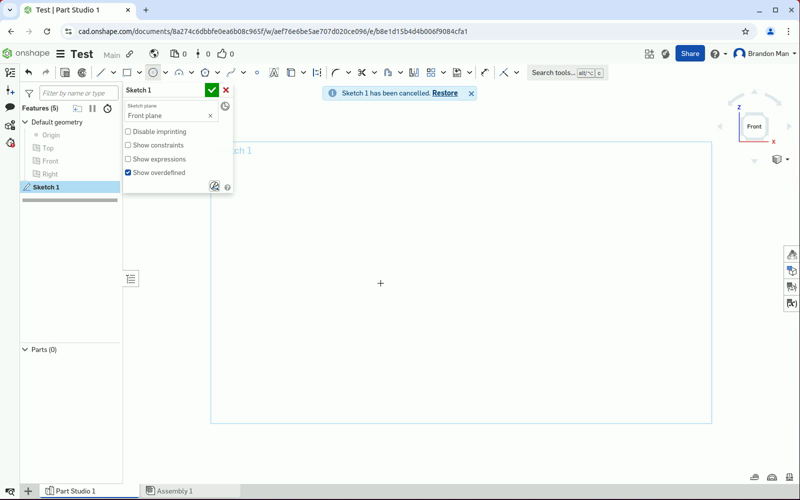
key_up(shift)
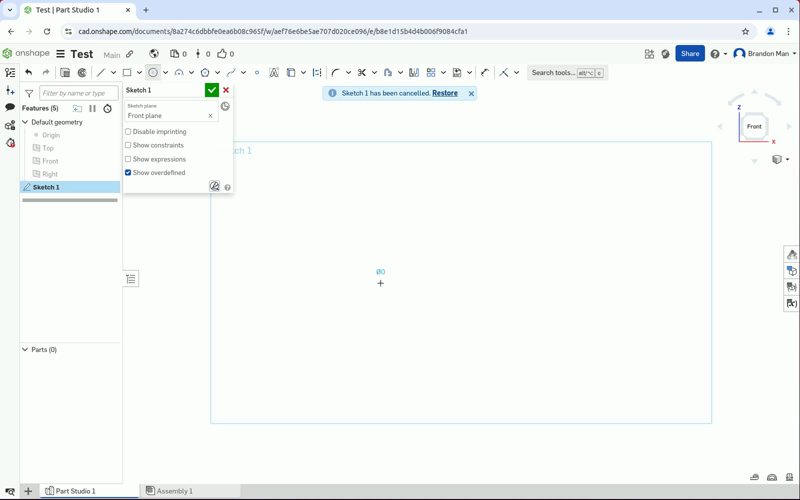
mouse_move(413, 282)
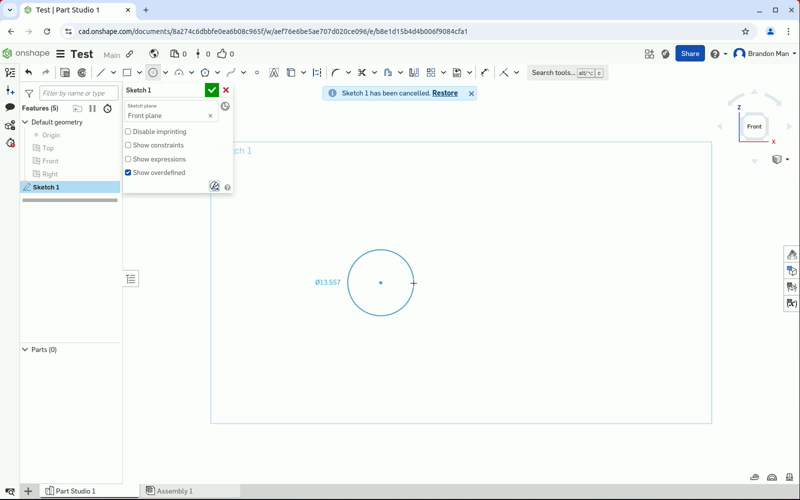
click(413, 282)
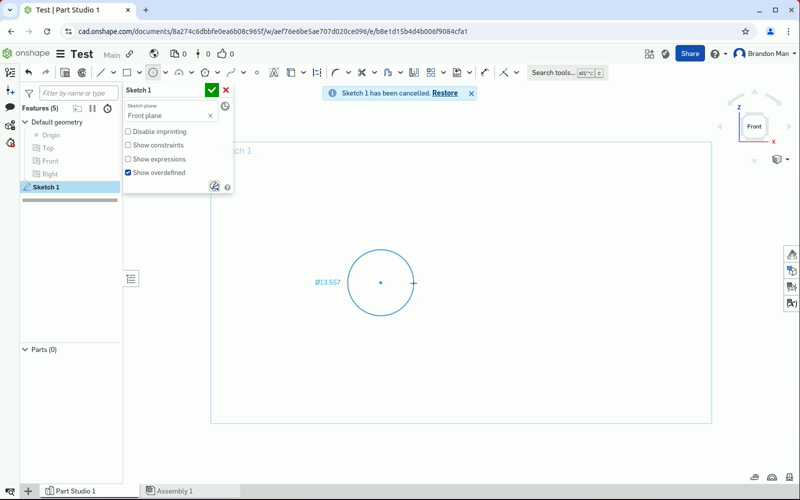
key(esc)
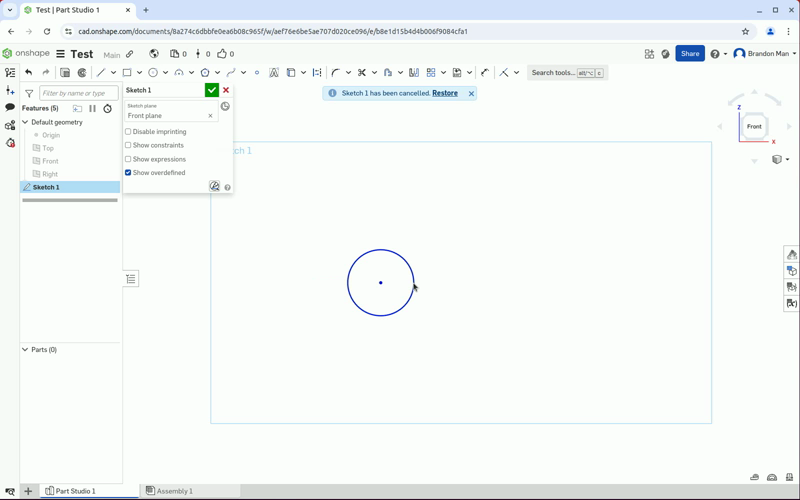
key(c)
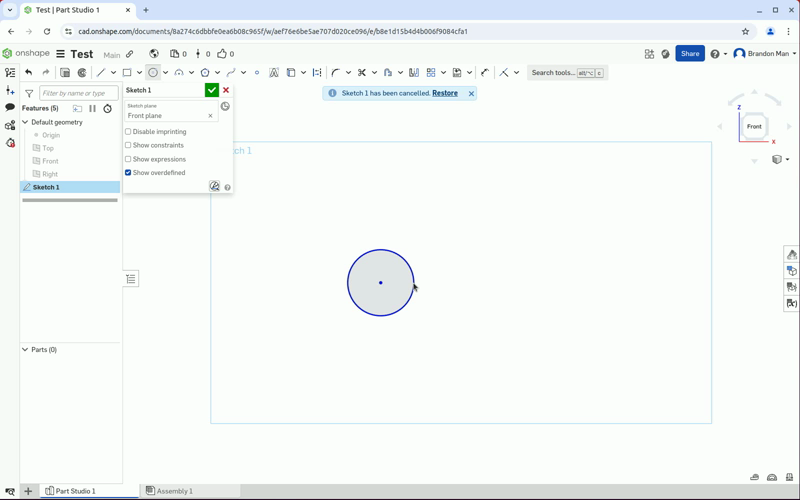
key_down(shift)
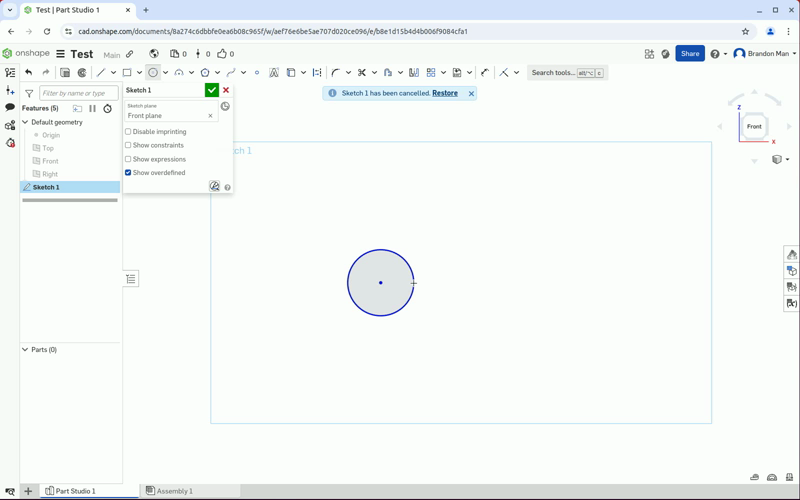
mouse_move(380, 282)
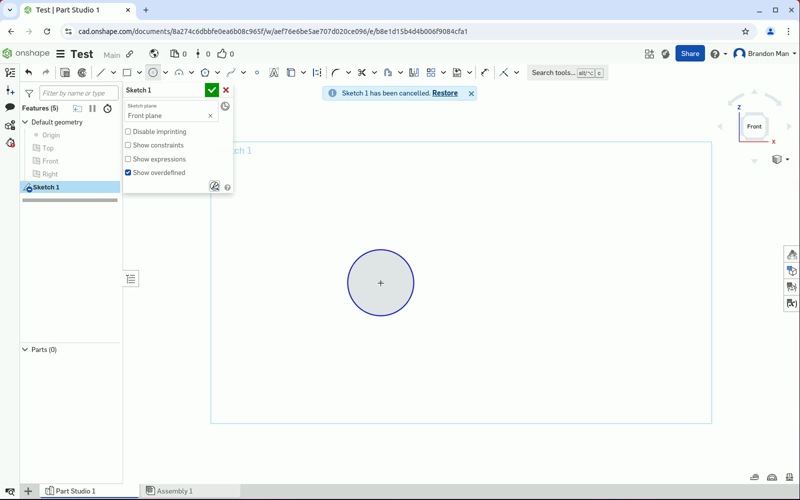
click(380, 282)
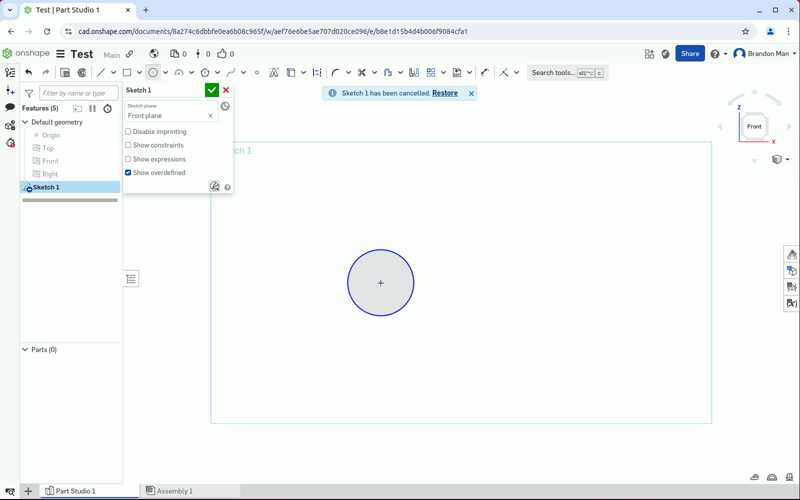
key_up(shift)
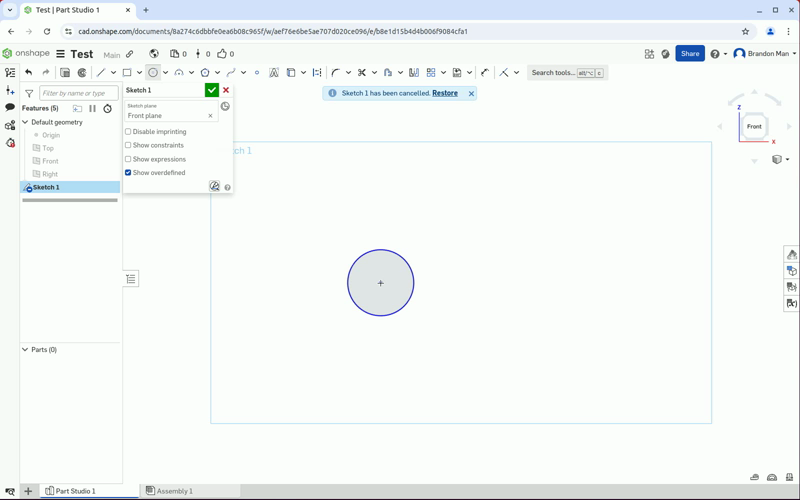
mouse_move(402, 282)
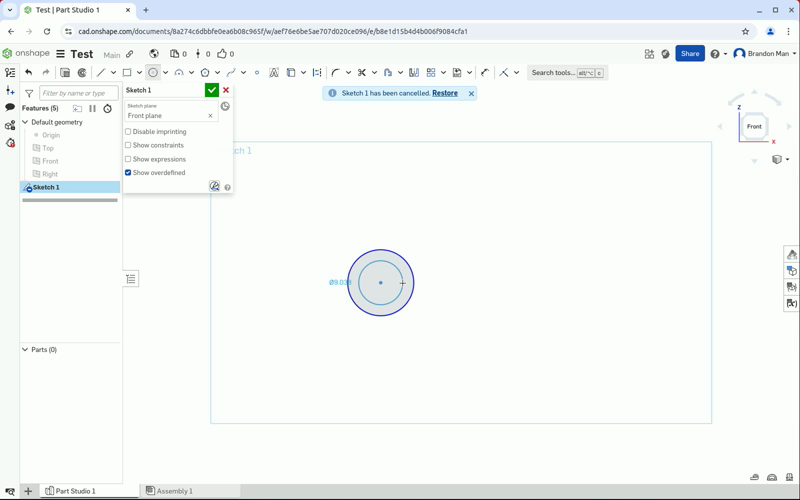
click(402, 282)
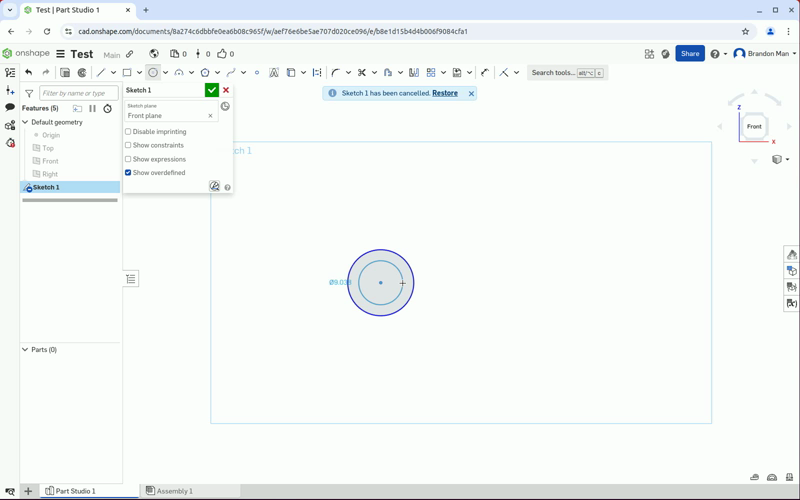
key(esc)
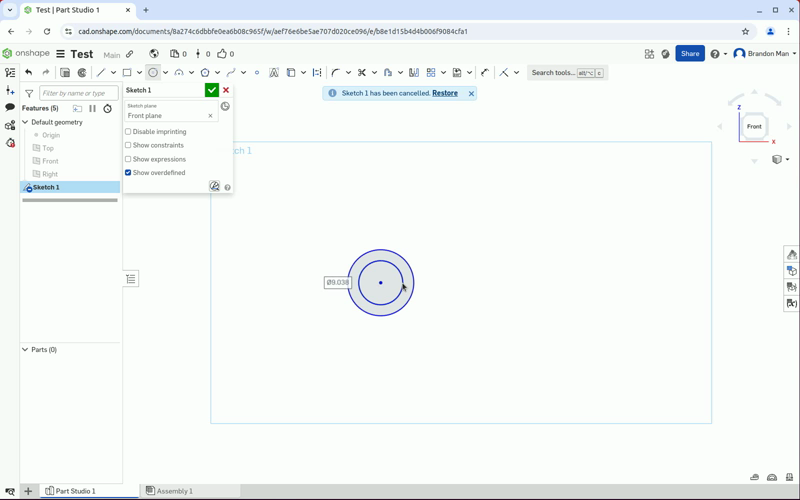
mouse_move(385, 306)
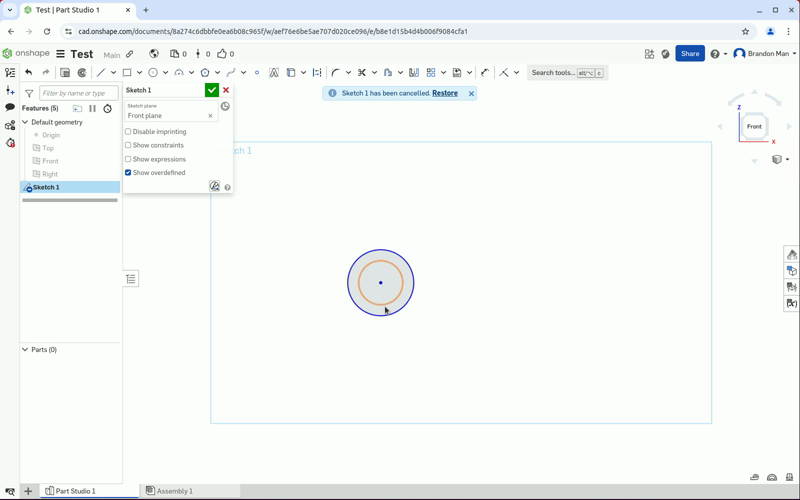
click(385, 306)
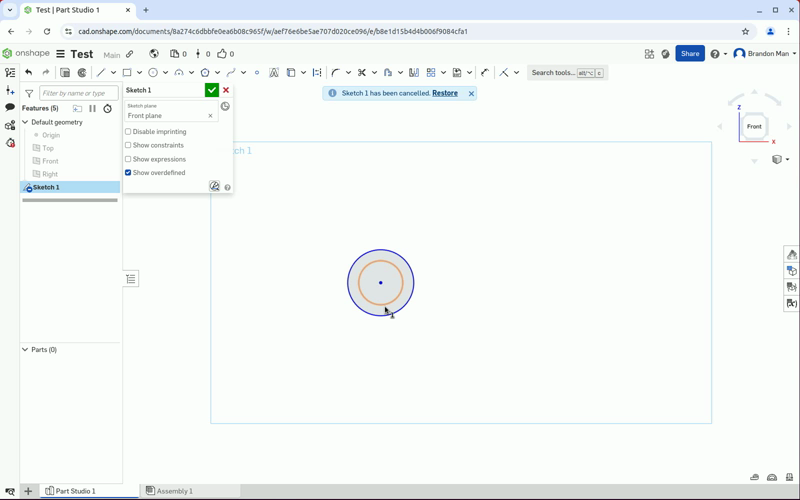
mouse_move(73, 352)
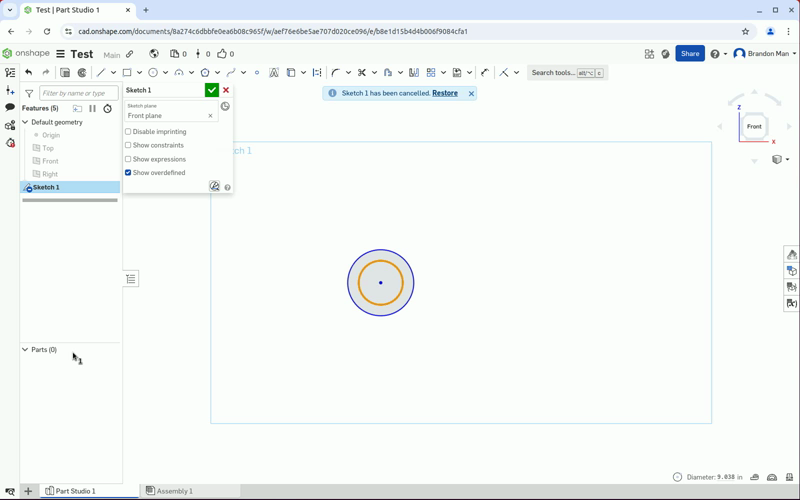
key(shift+y)
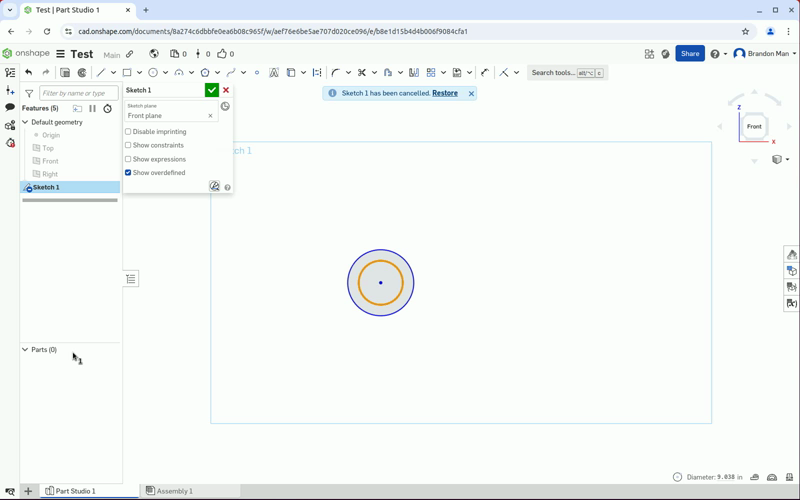
key(shift+e)
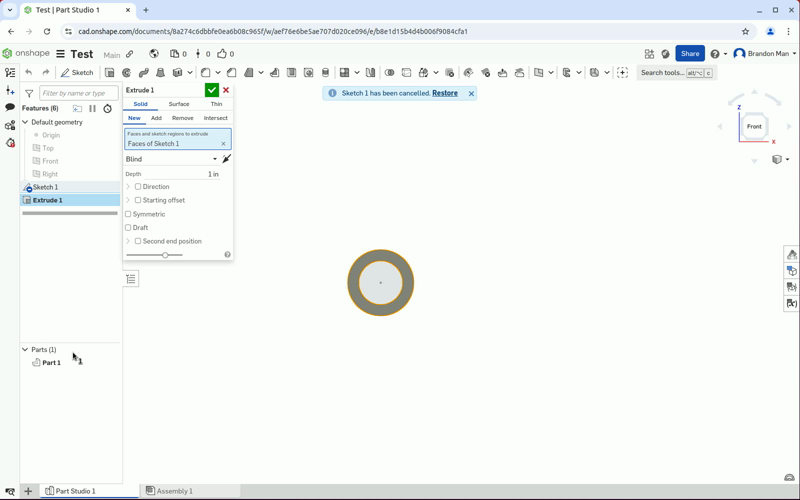
mouse_move(143, 106)
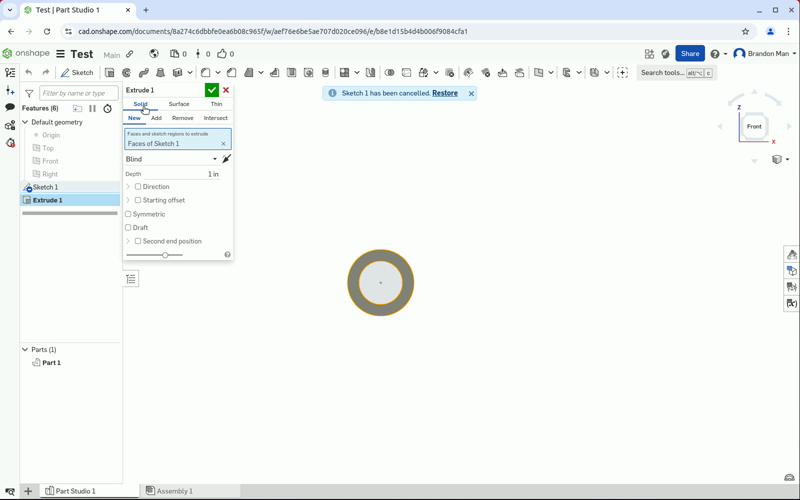
click(143, 106)
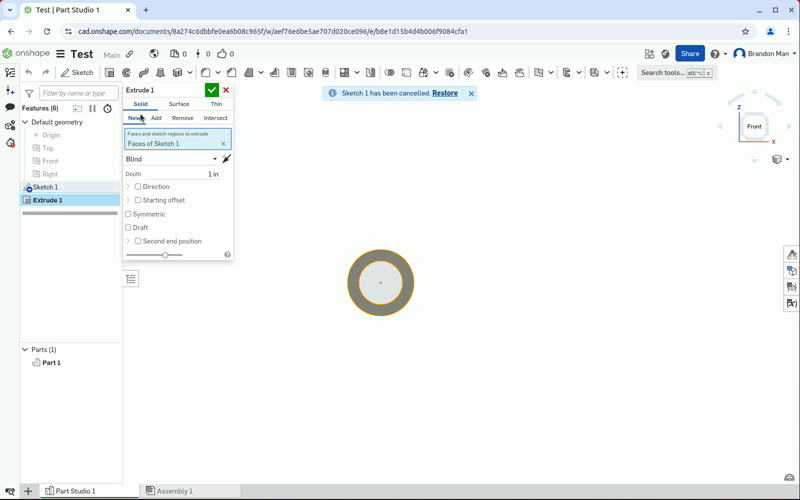
mouse_move(137, 120)
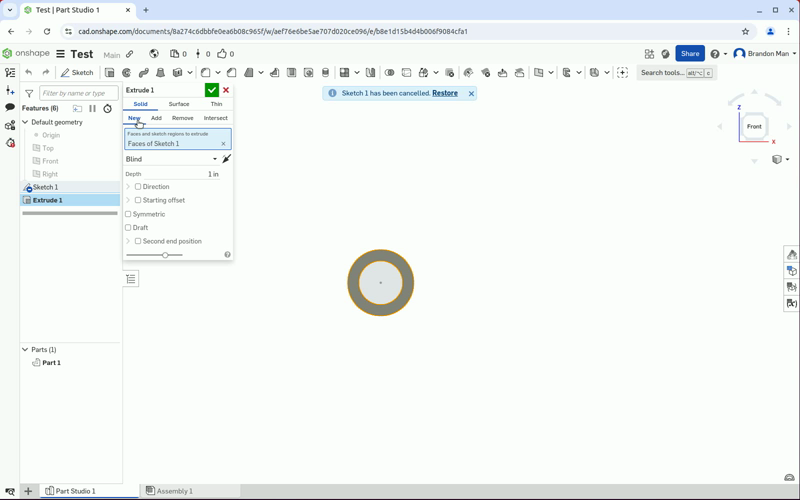
click(137, 120)
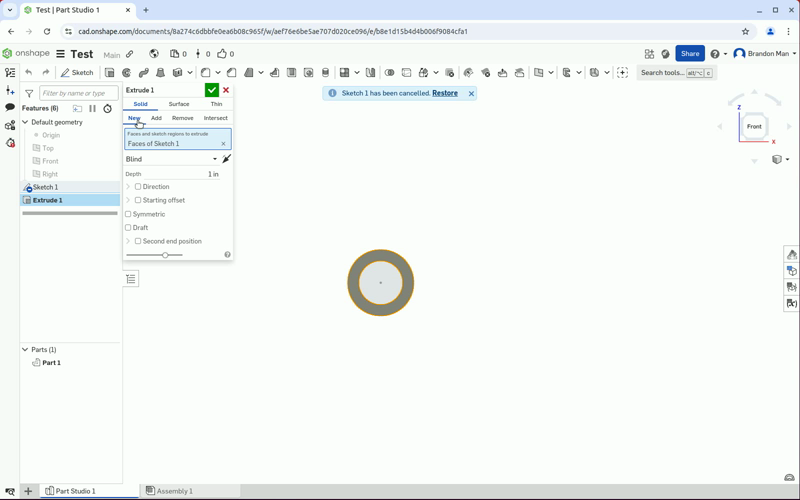
key(tab, 4)
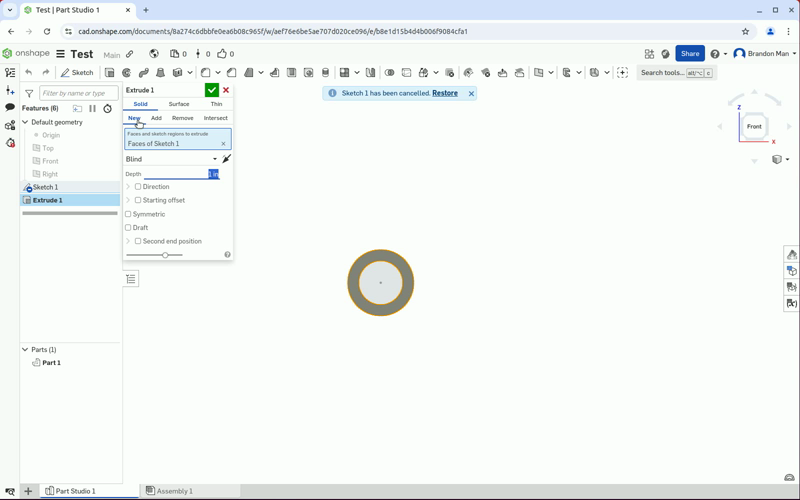
text(5.296)
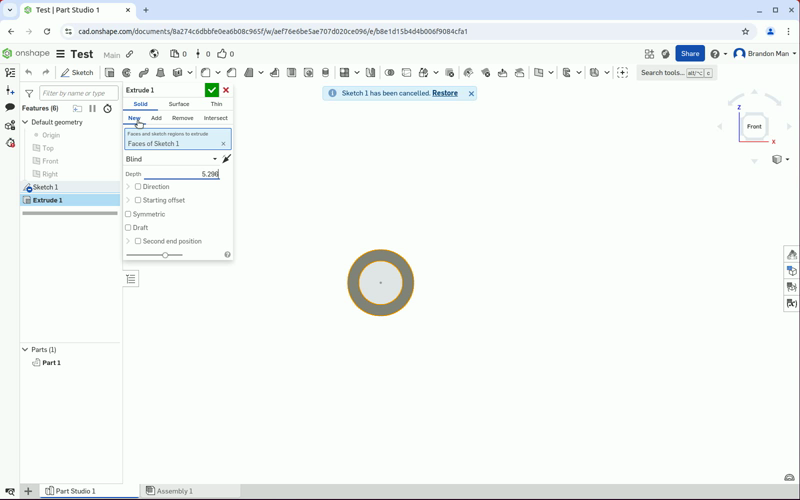
key(tab, 3)
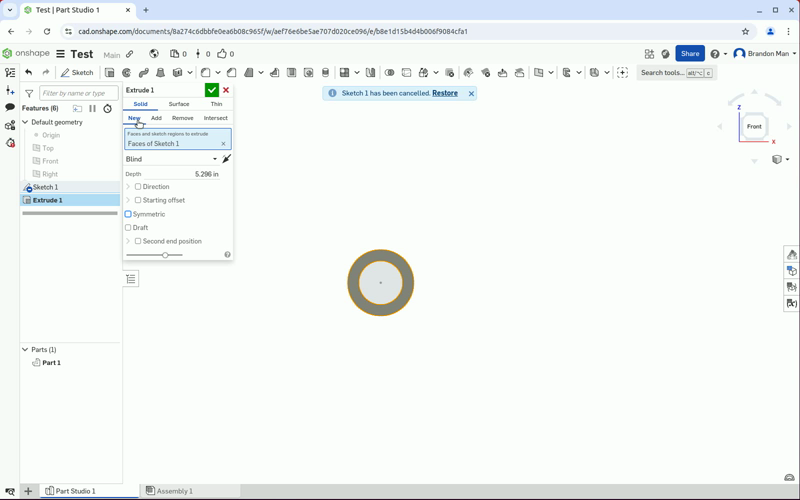
key(space)
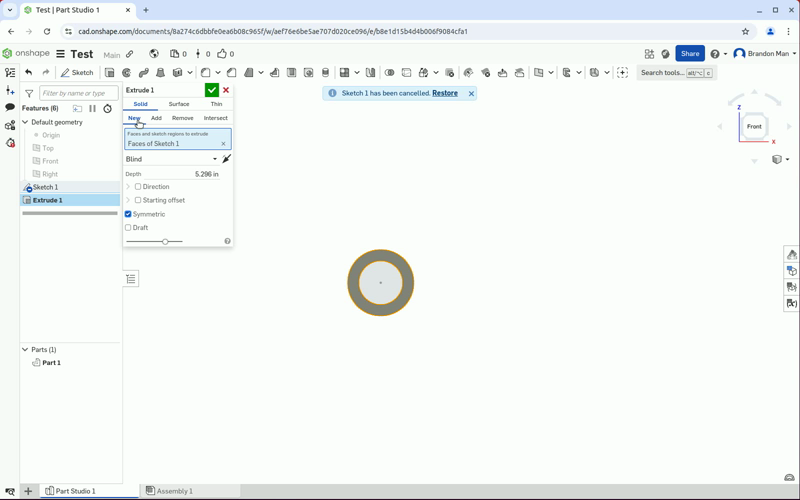
key(enter)
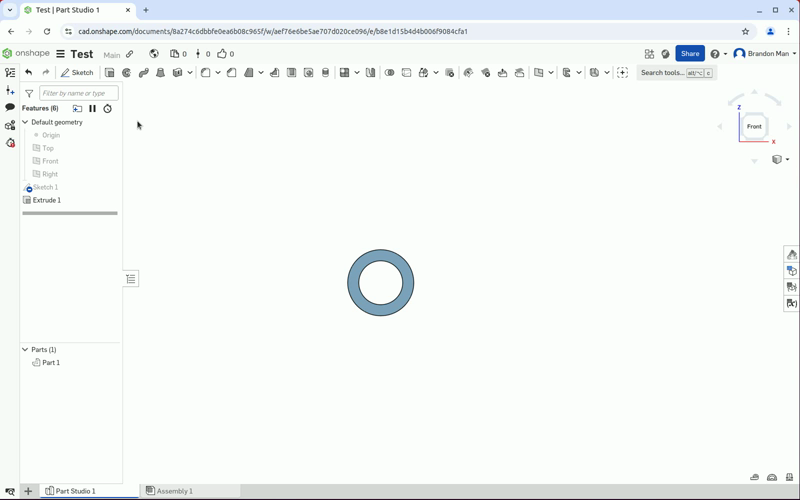
key(shift+h)
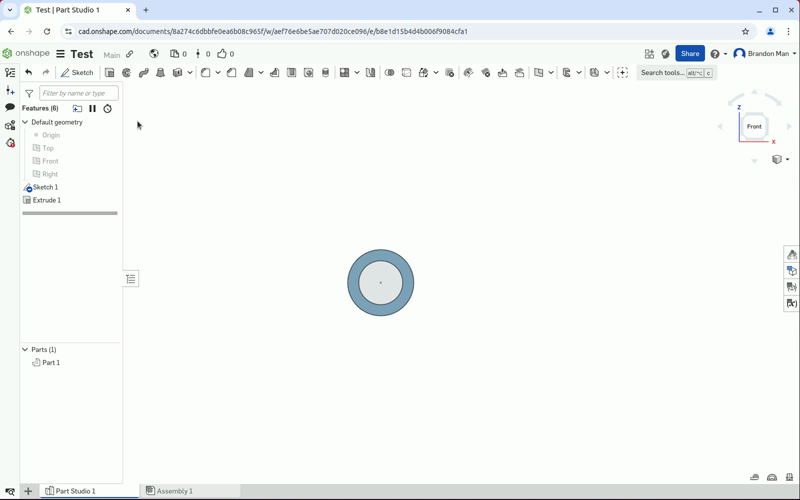
key(shift+h)
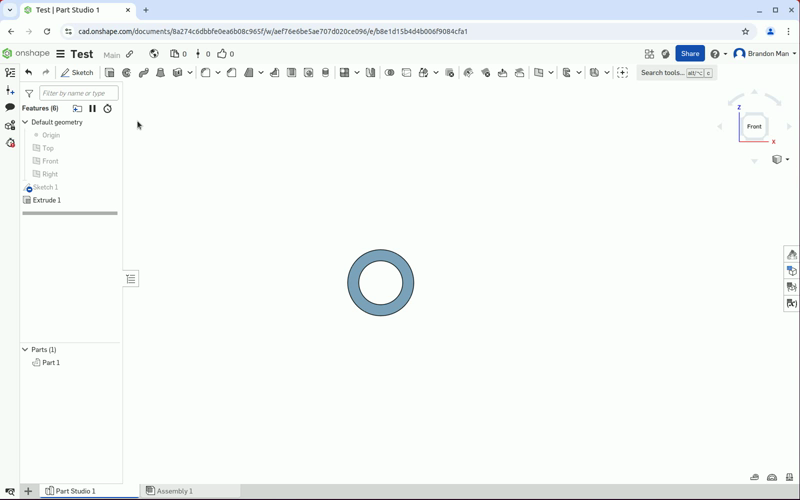
mouse_move(73, 189)
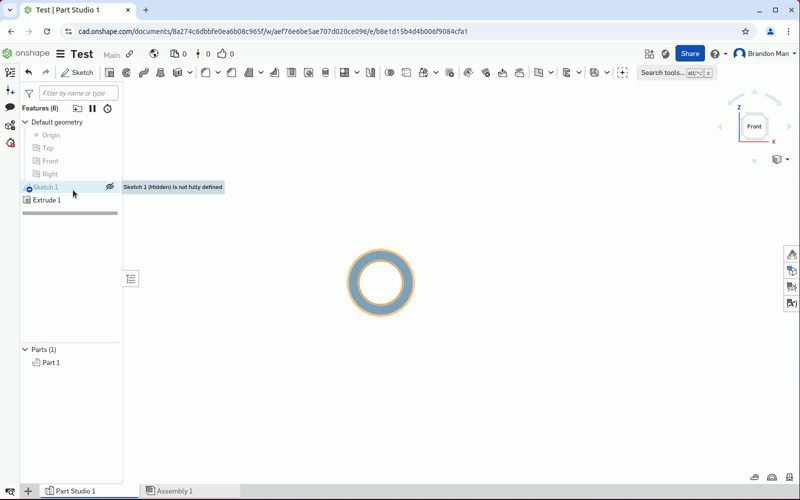
click(73, 189)
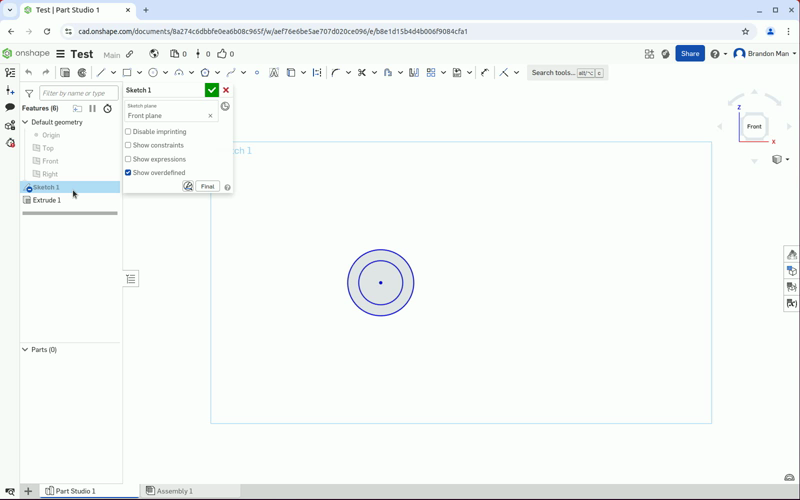
mouse_move(229, 92)
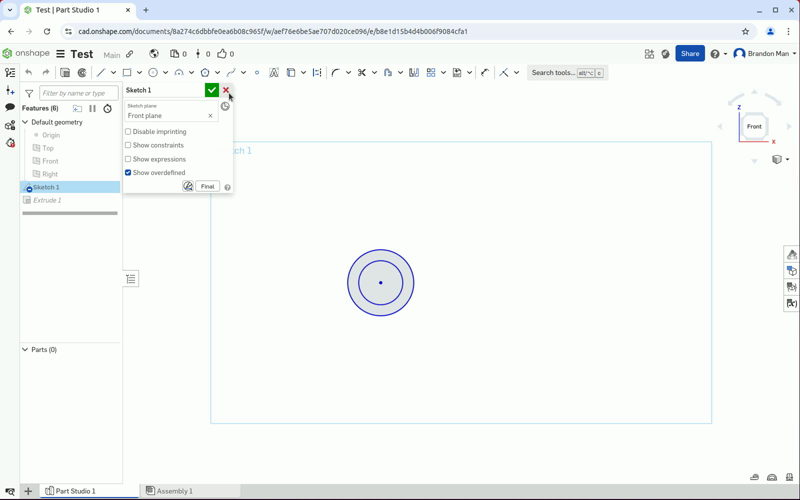
click(229, 92)
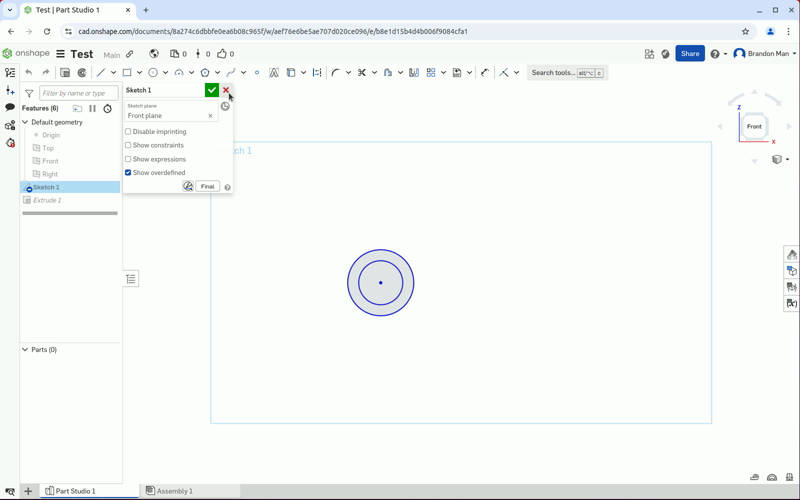
key(shift+s)
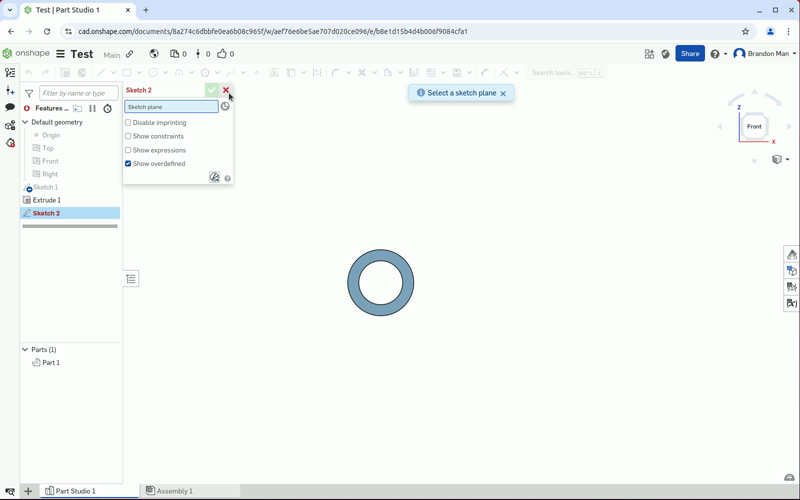
mouse_move(73, 163)
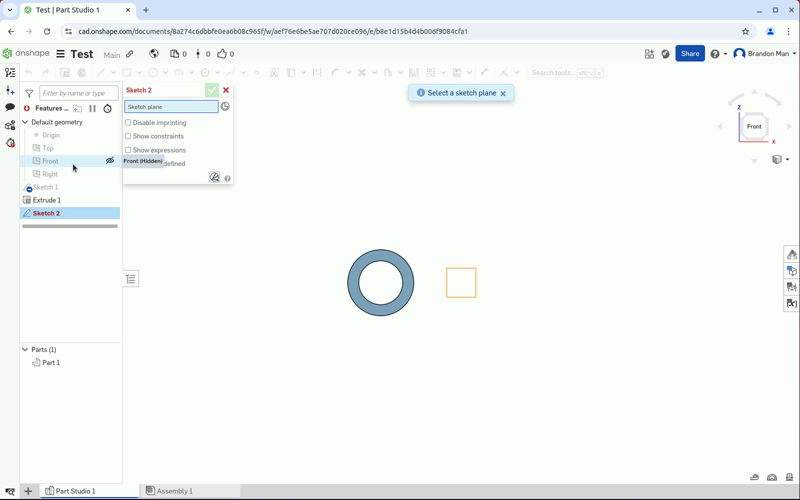
click(73, 163)
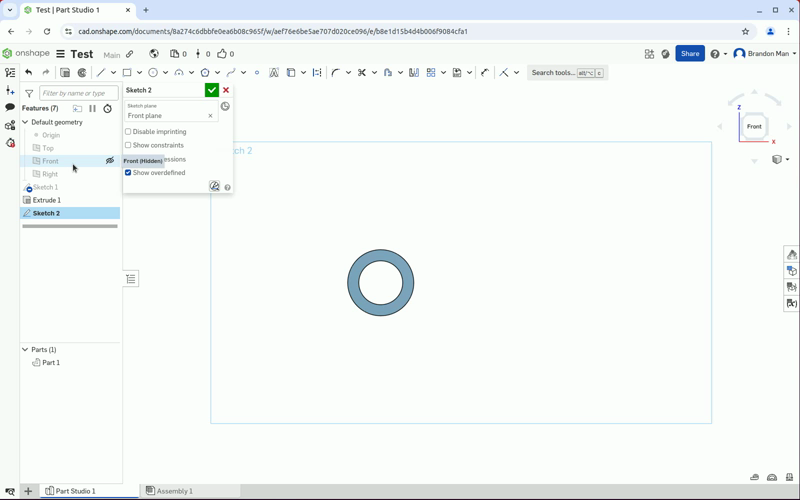
mouse_move(73, 352)
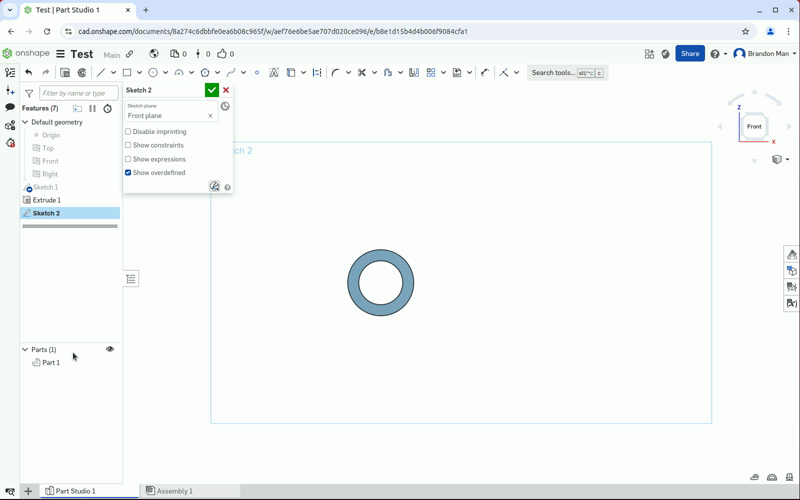
key(y)
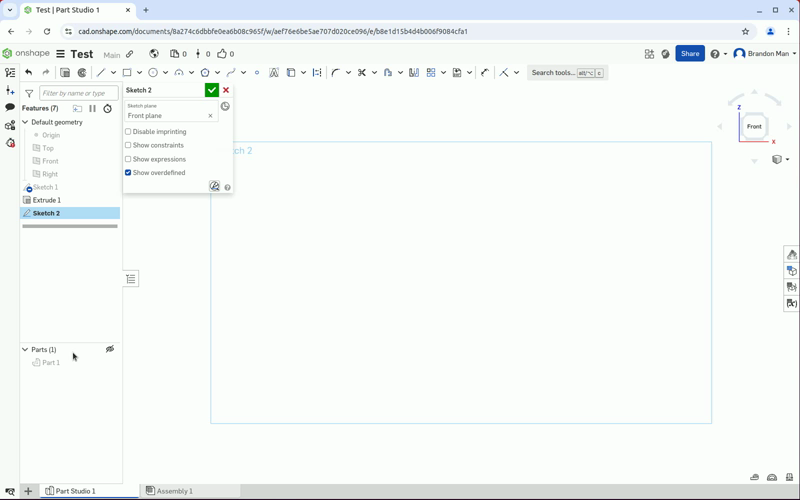
key(l)
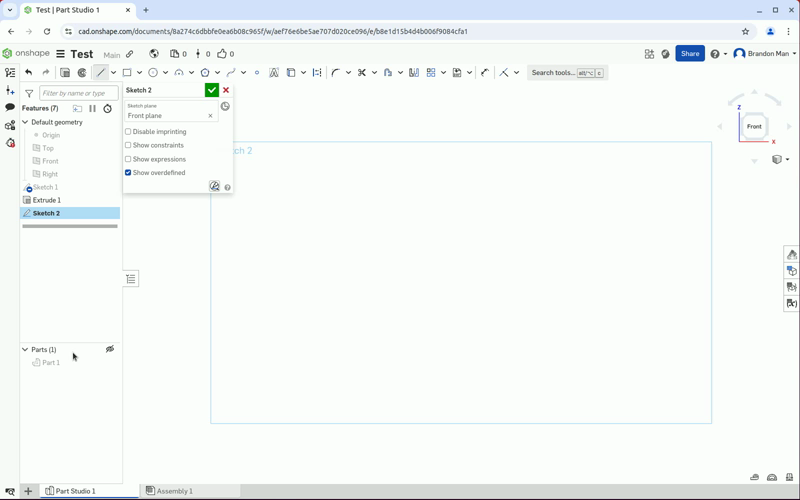
key_down(shift)
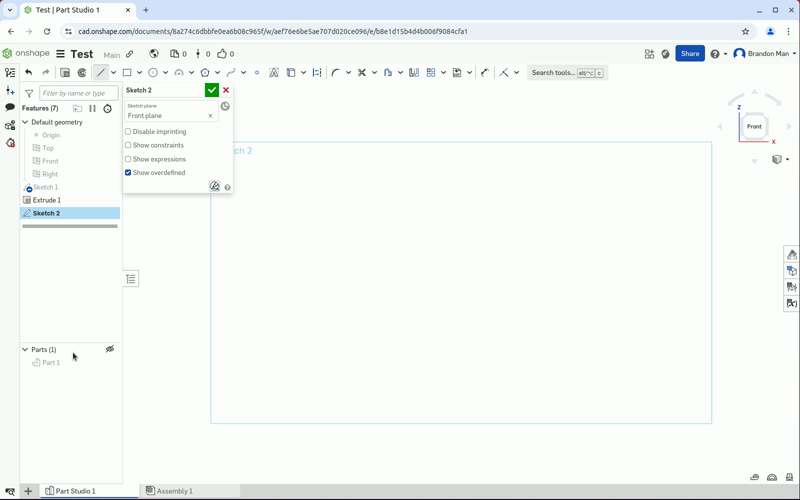
mouse_move(379, 314)
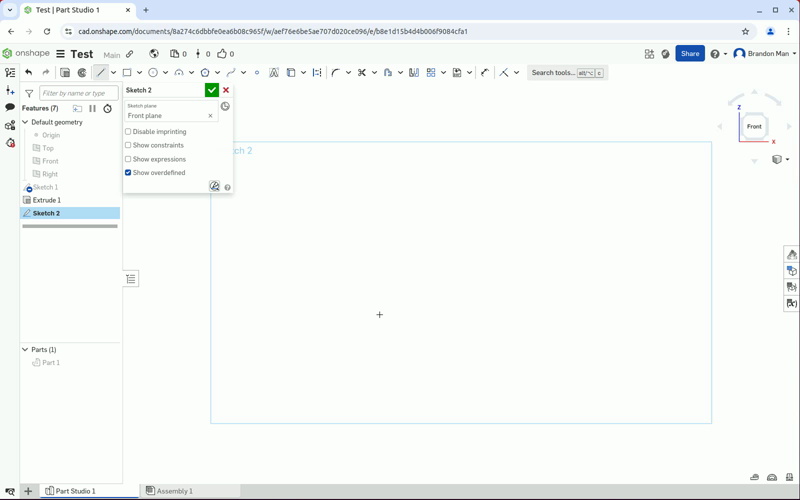
click(379, 314)
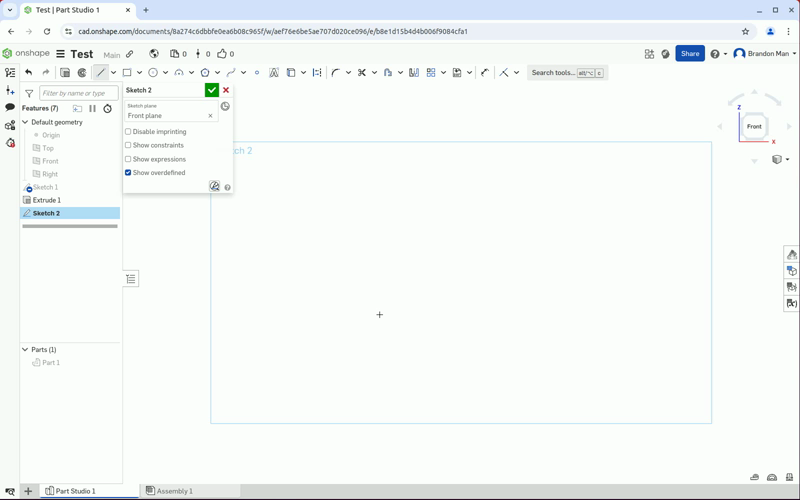
key_up(shift)
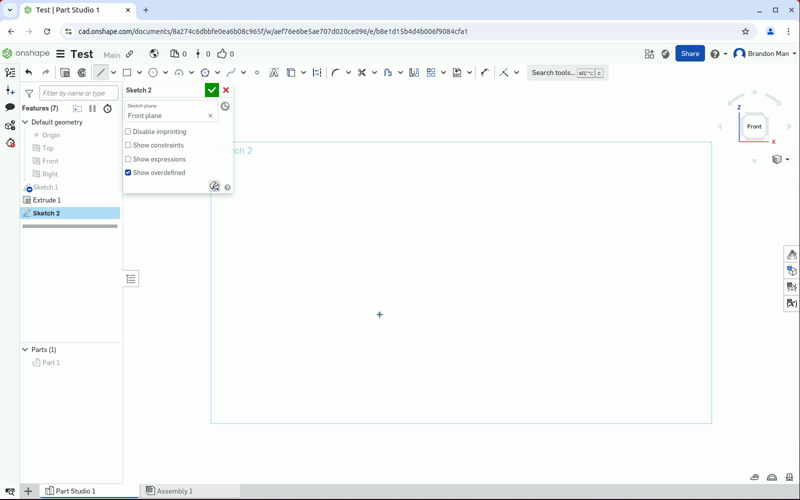
key_down(shift)
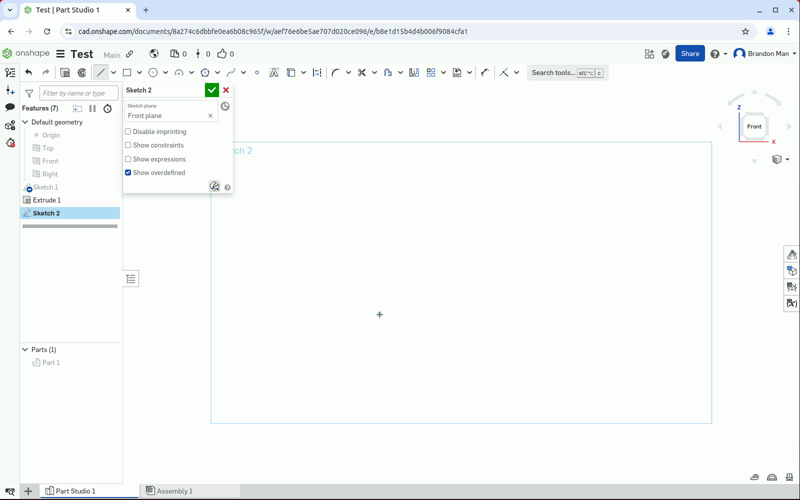
mouse_move(460, 314)
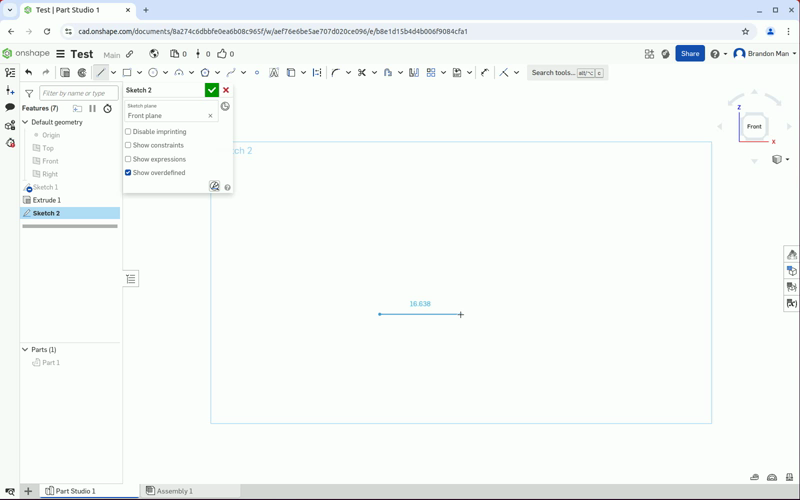
click(460, 314)
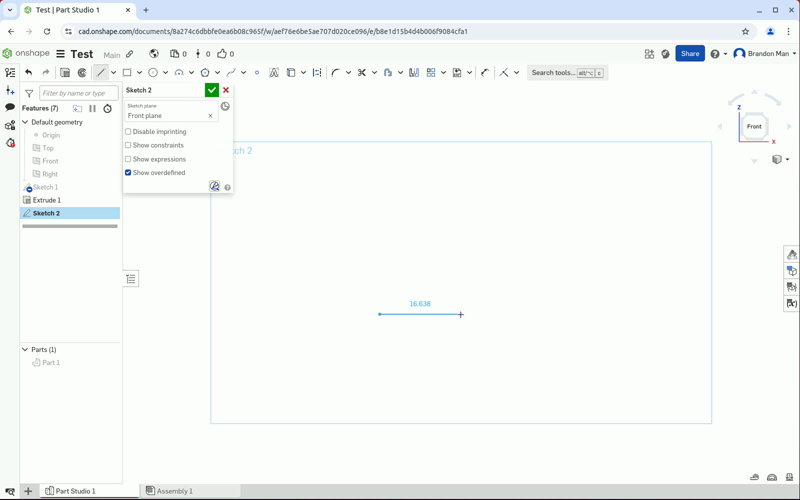
key_up(shift)
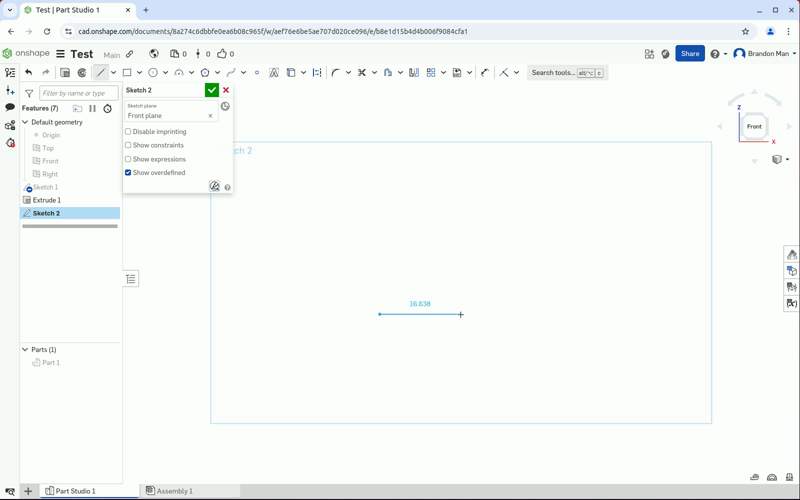
key_down(shift)
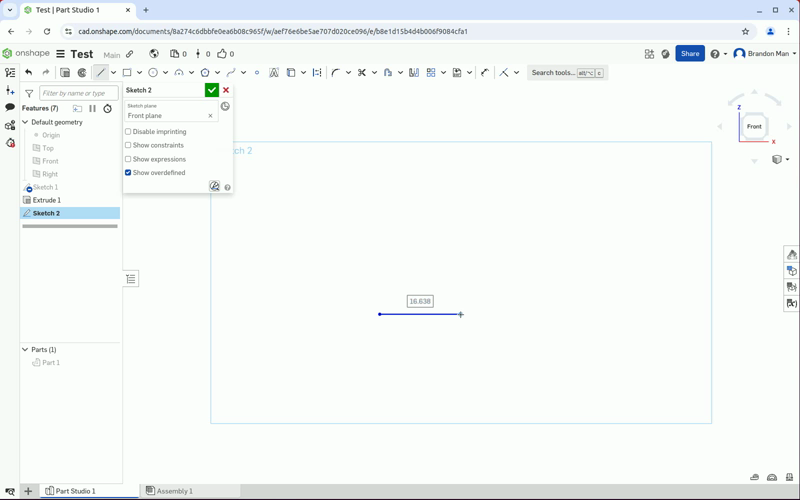
mouse_move(540, 314)
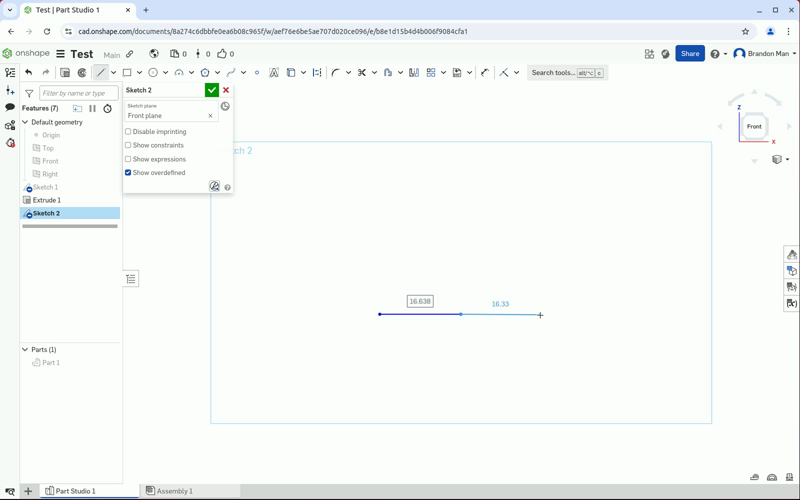
click(540, 314)
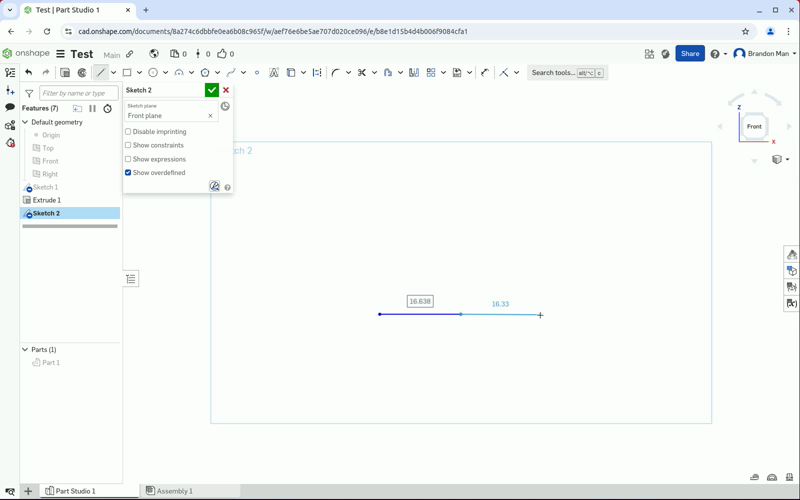
key_up(shift)
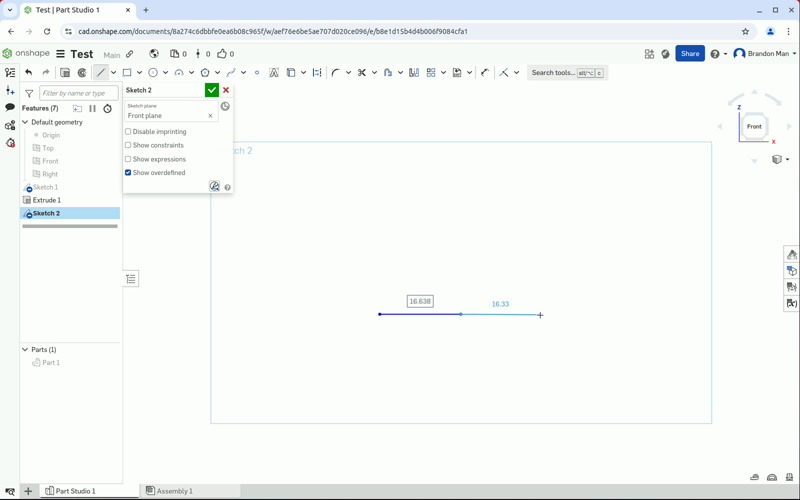
key(esc)
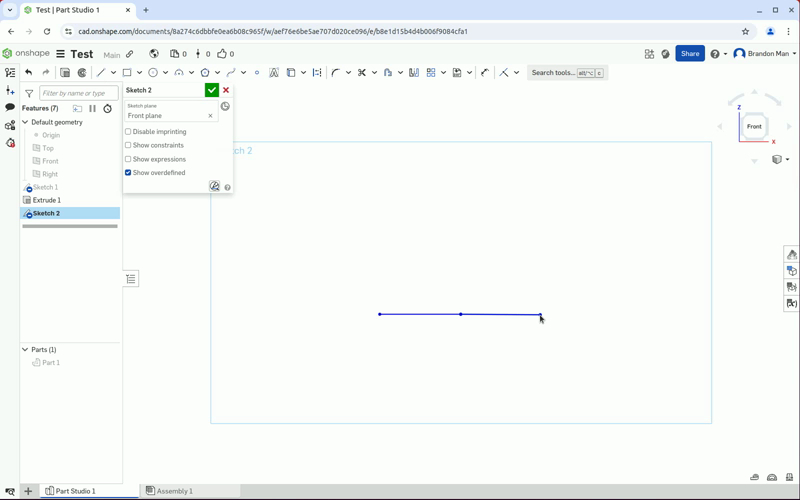
key(a)
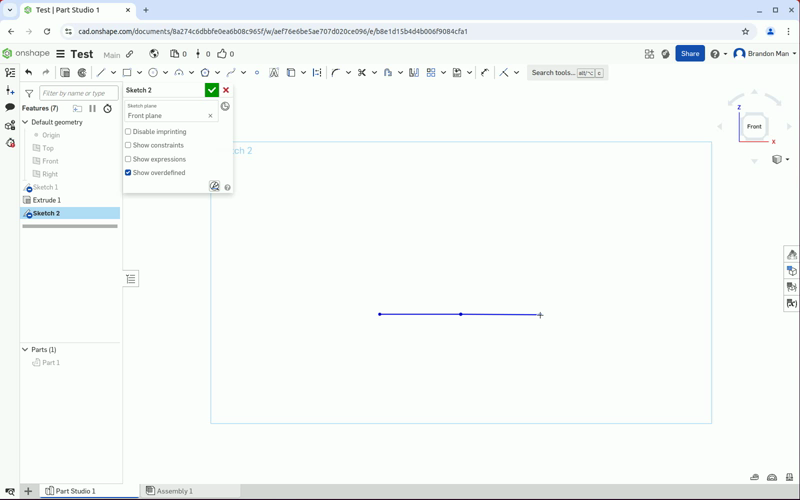
mouse_move(540, 314)
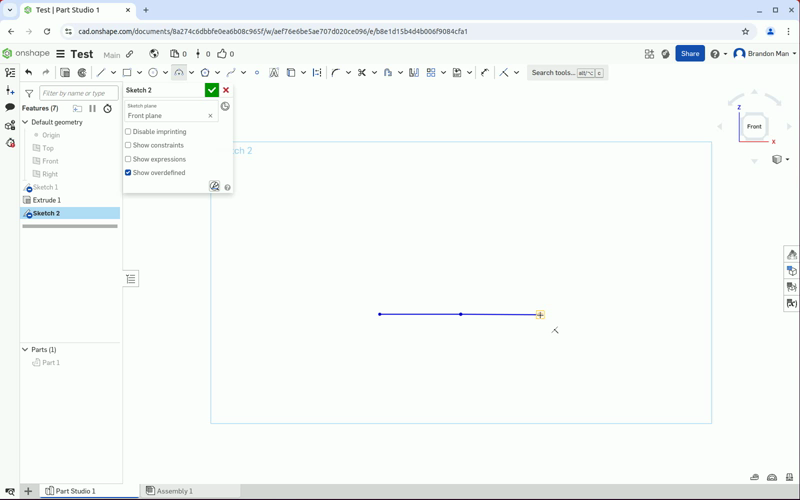
click(540, 314)
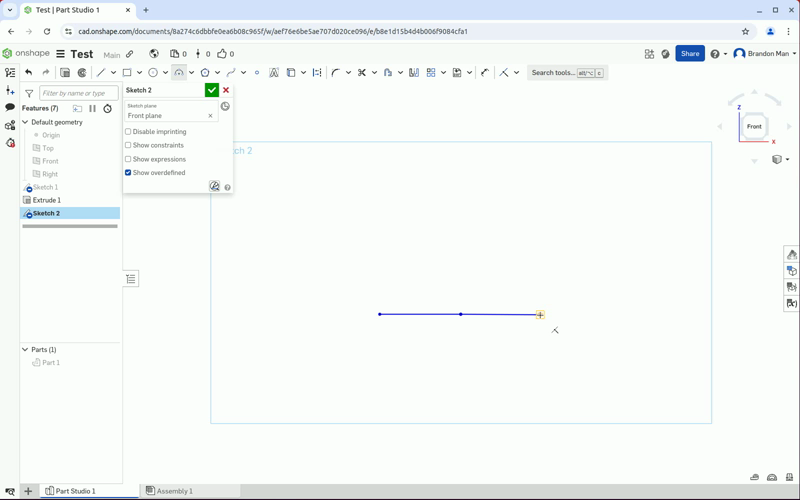
key_down(shift)
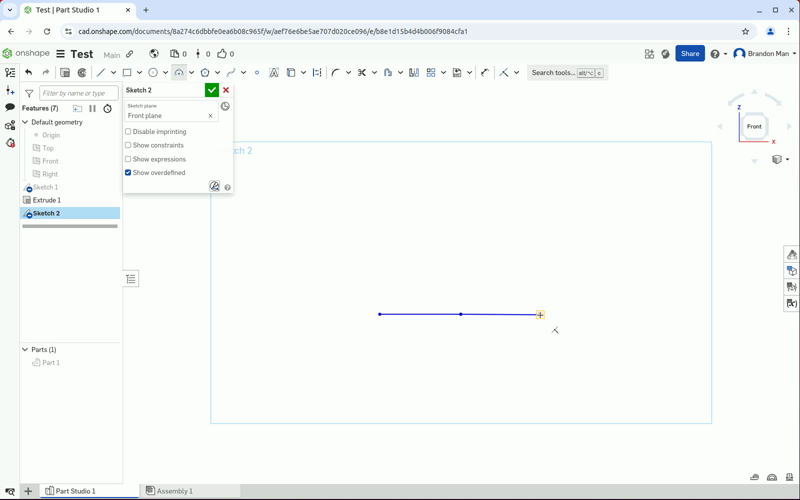
mouse_move(540, 250)
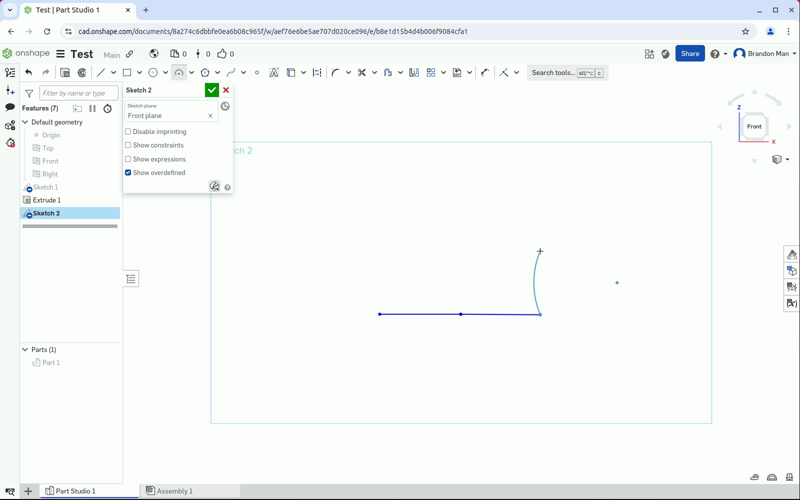
click(540, 250)
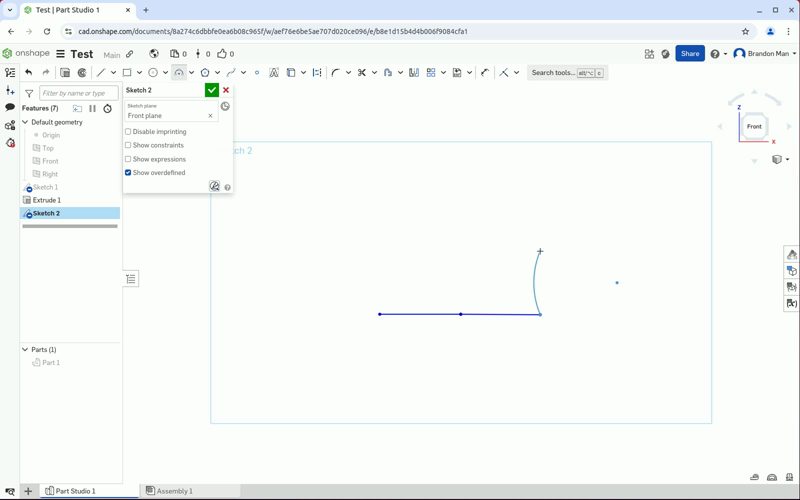
mouse_move(507, 282)
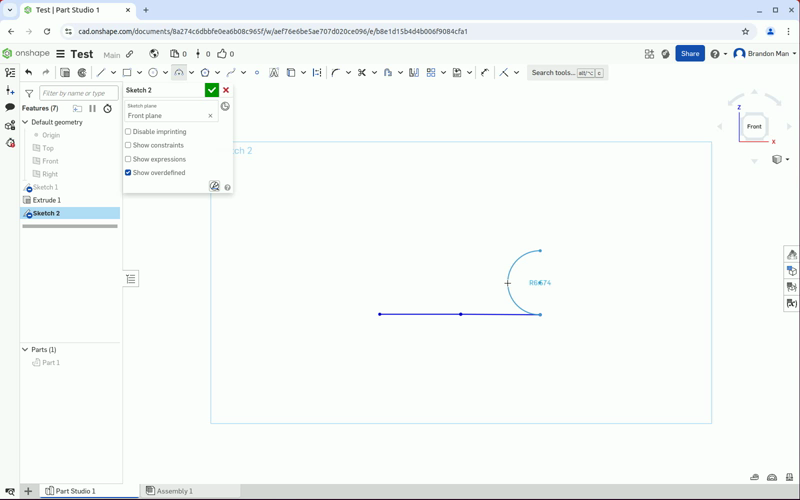
click(507, 282)
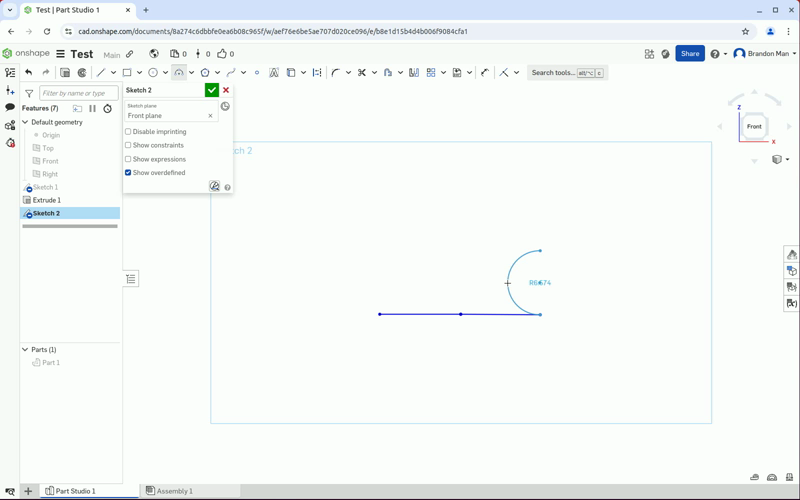
key_up(shift)
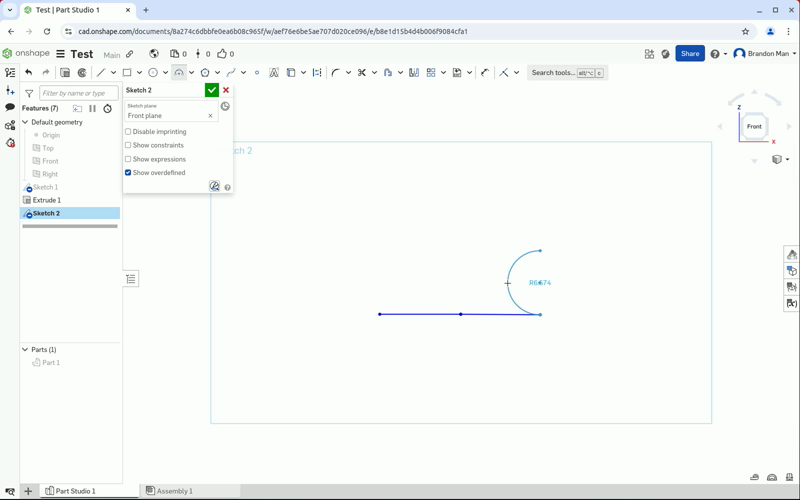
key(esc)
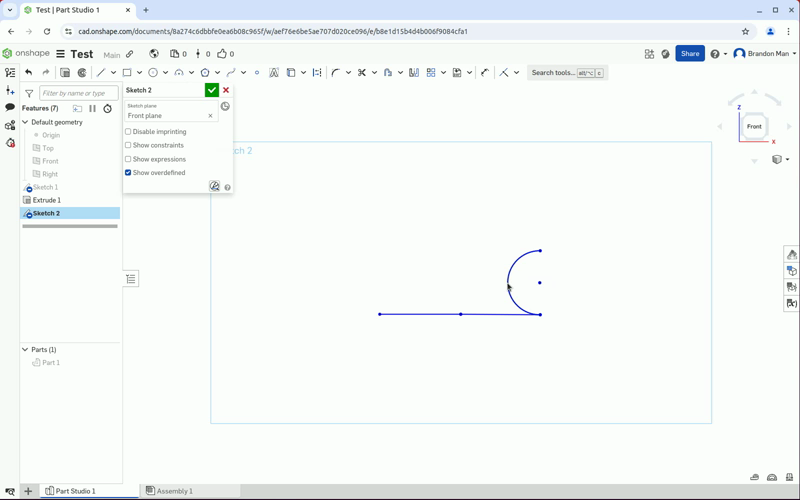
key(l)
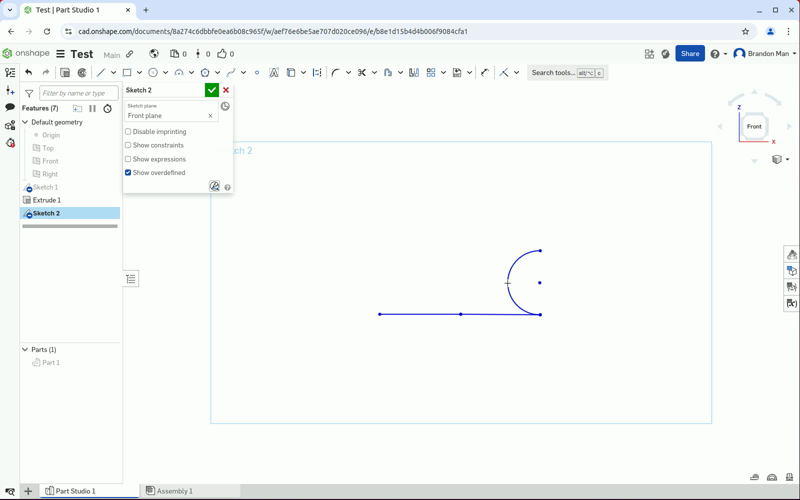
mouse_move(540, 250)
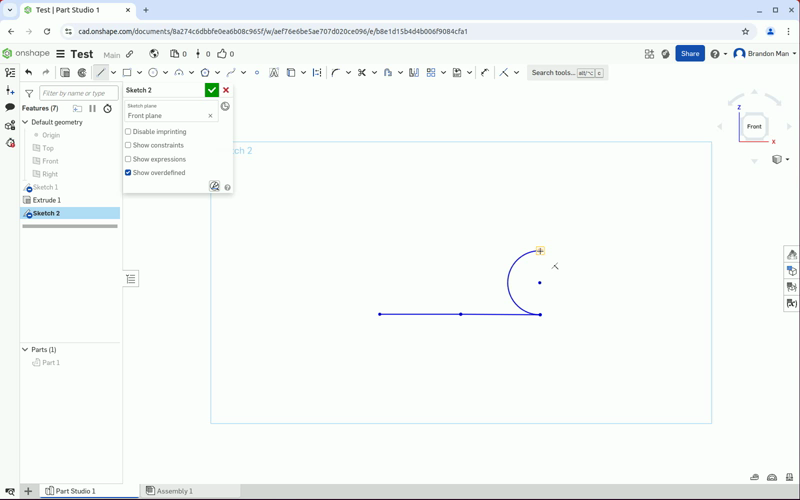
click(540, 250)
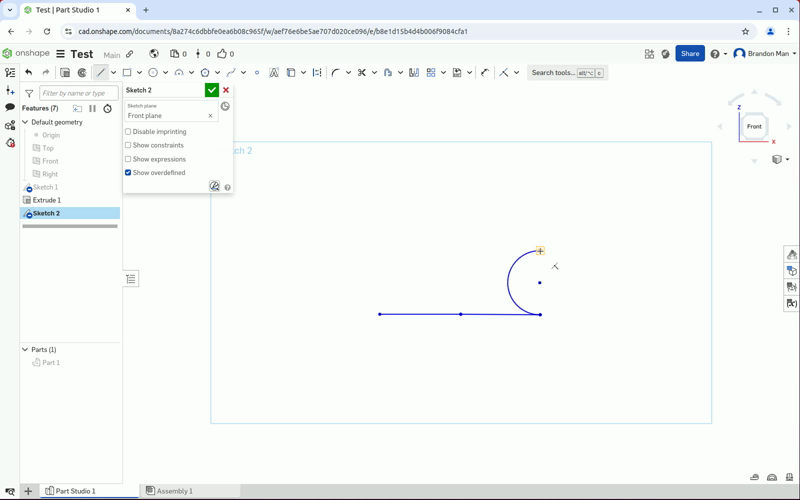
key_down(shift)
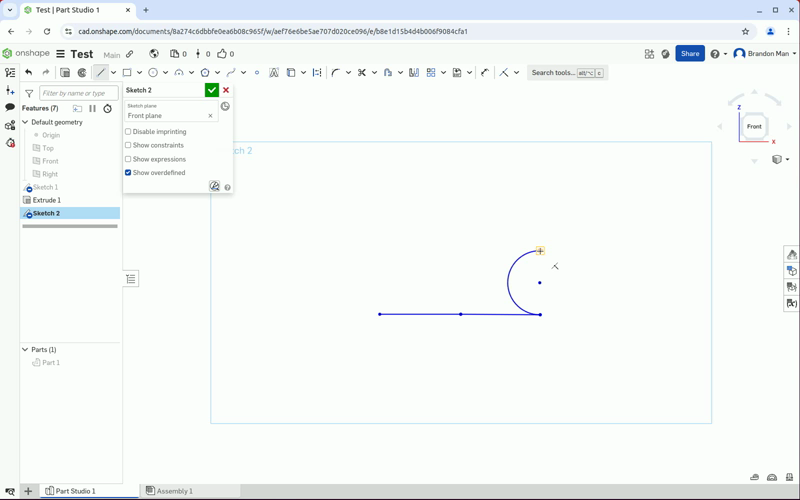
mouse_move(460, 250)
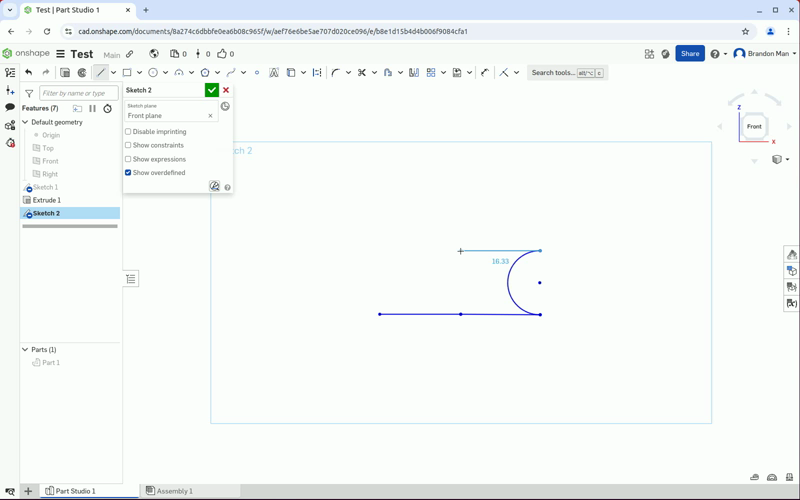
click(460, 250)
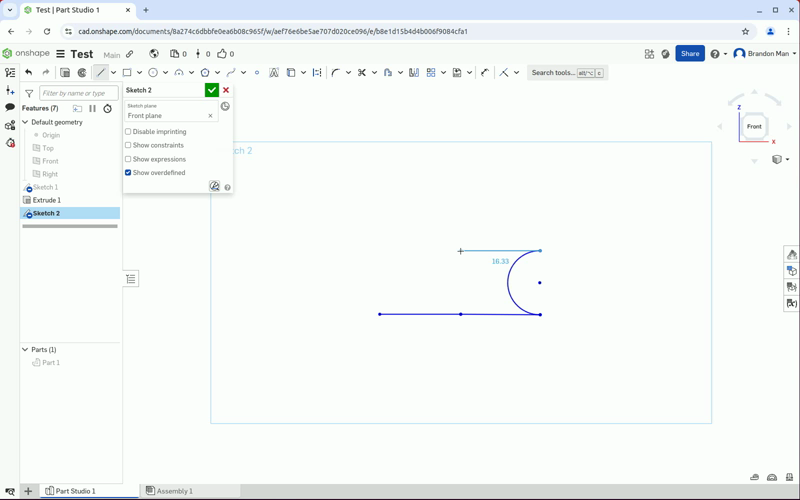
key_up(shift)
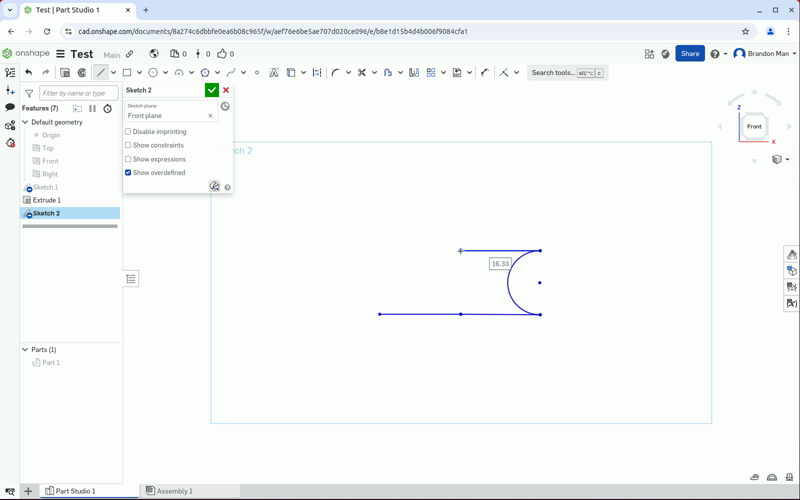
key_down(shift)
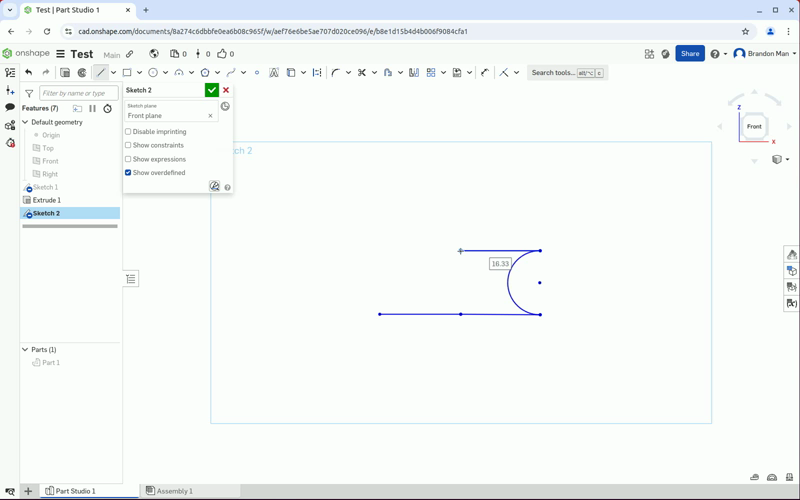
mouse_move(379, 250)
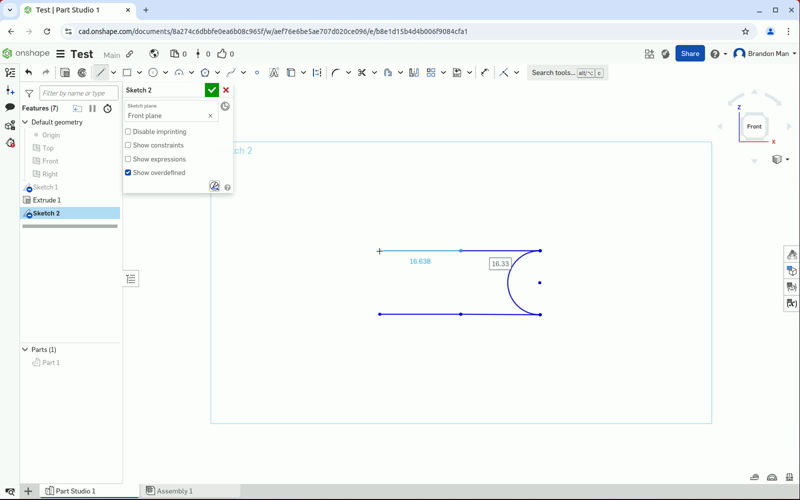
click(379, 250)
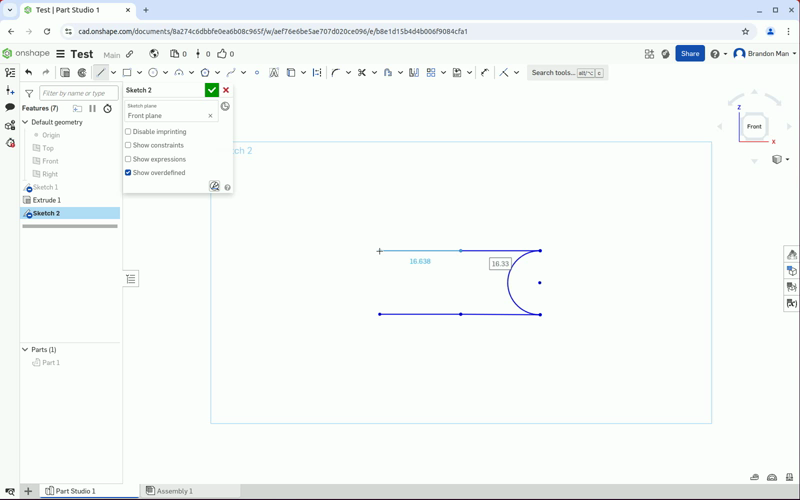
key_up(shift)
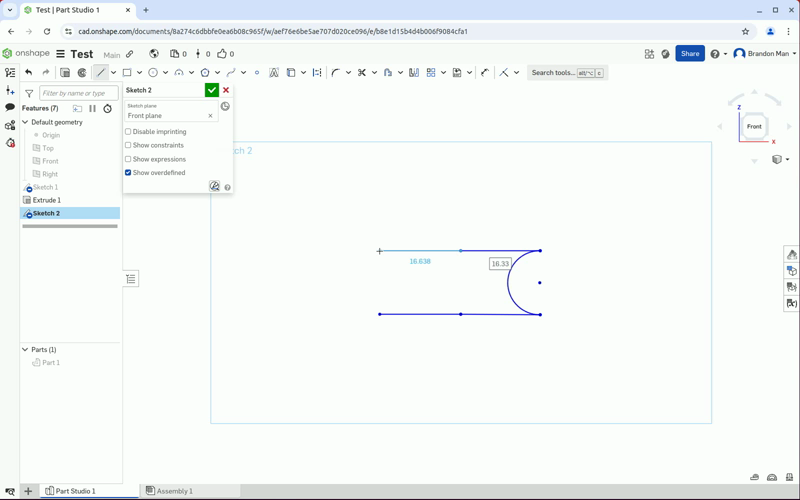
key(esc)
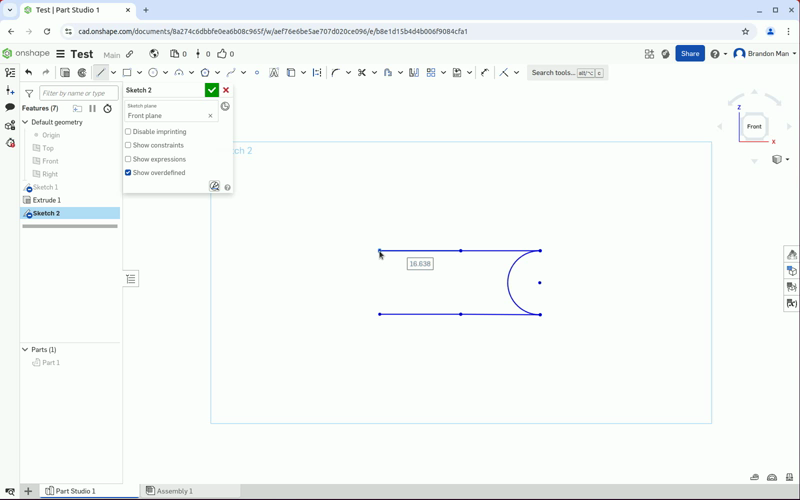
key(a)
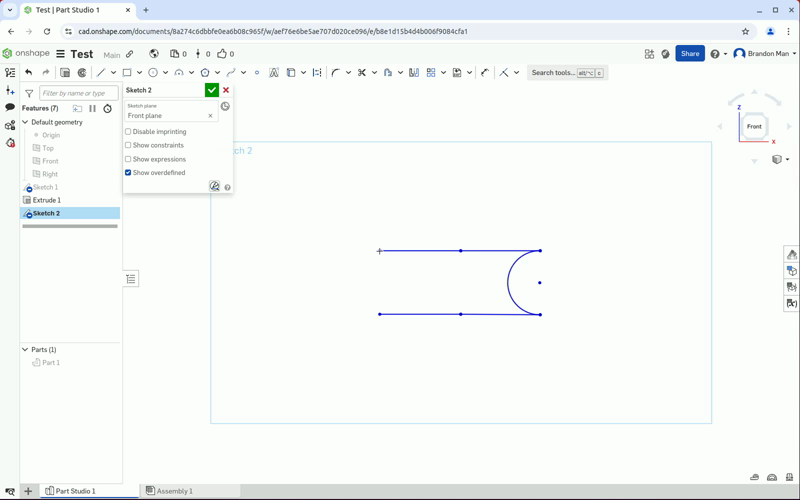
mouse_move(379, 250)
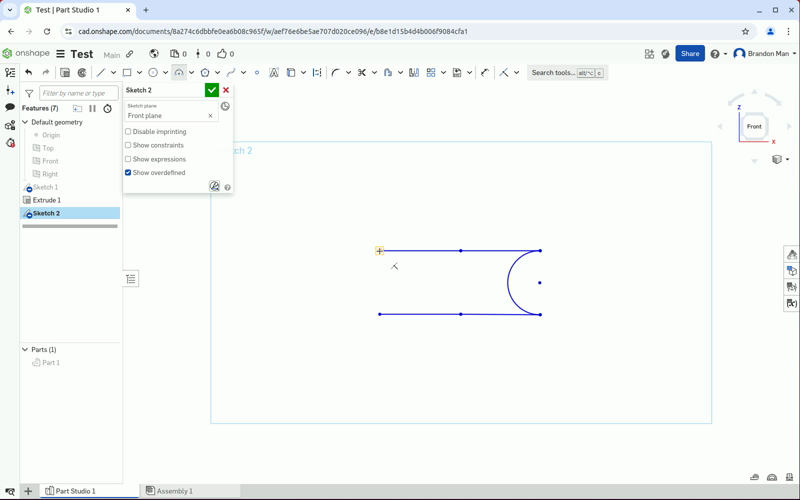
click(379, 250)
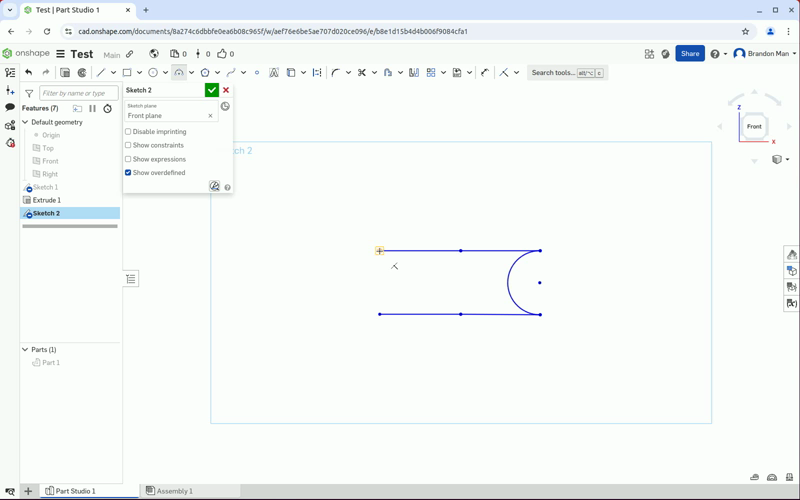
mouse_move(379, 314)
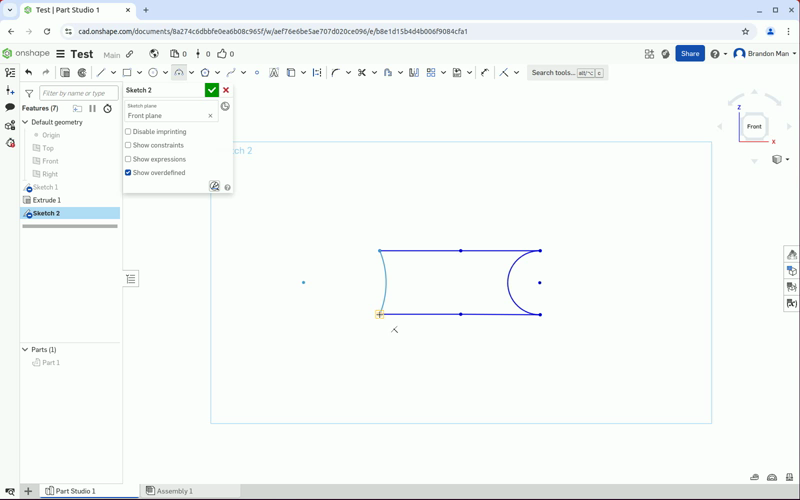
click(379, 314)
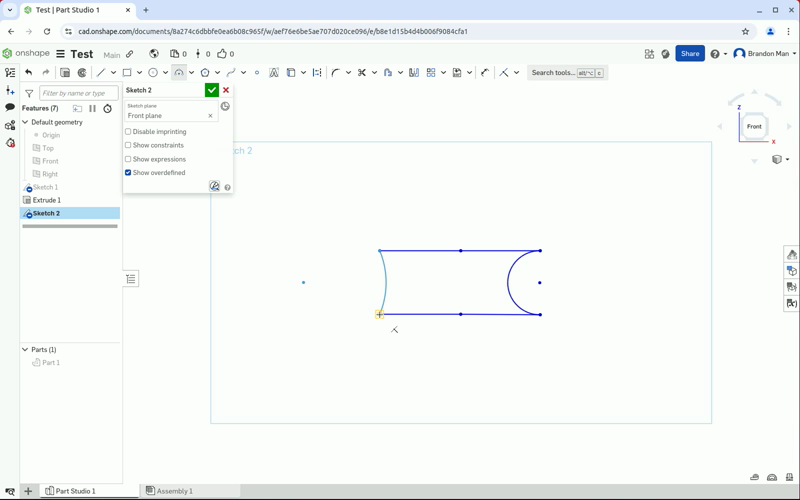
key_down(shift)
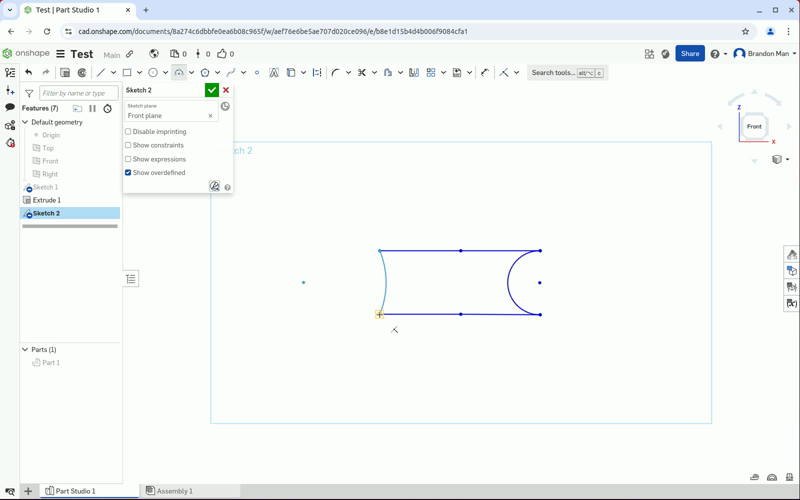
mouse_move(411, 282)
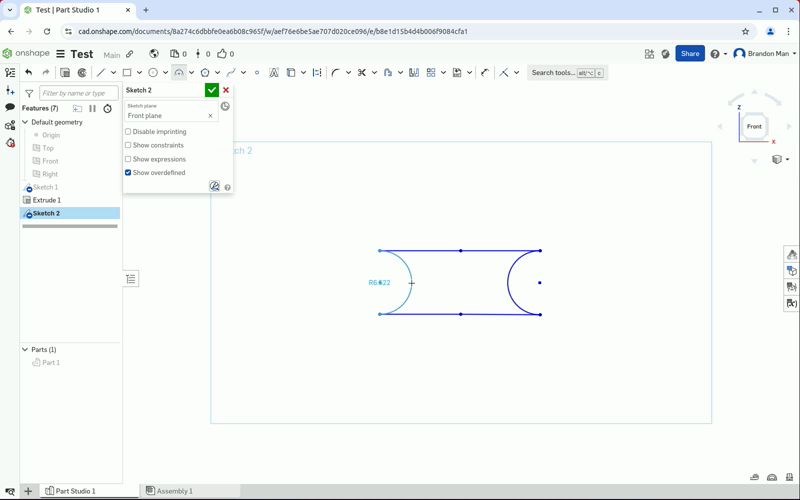
click(411, 282)
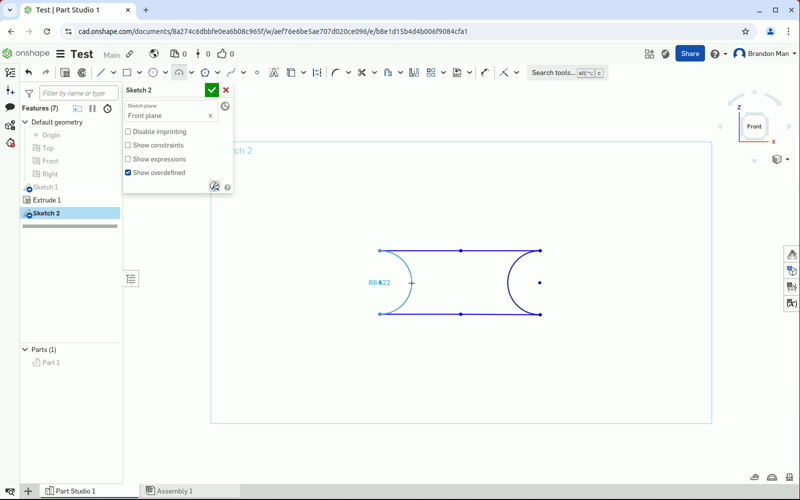
key_up(shift)
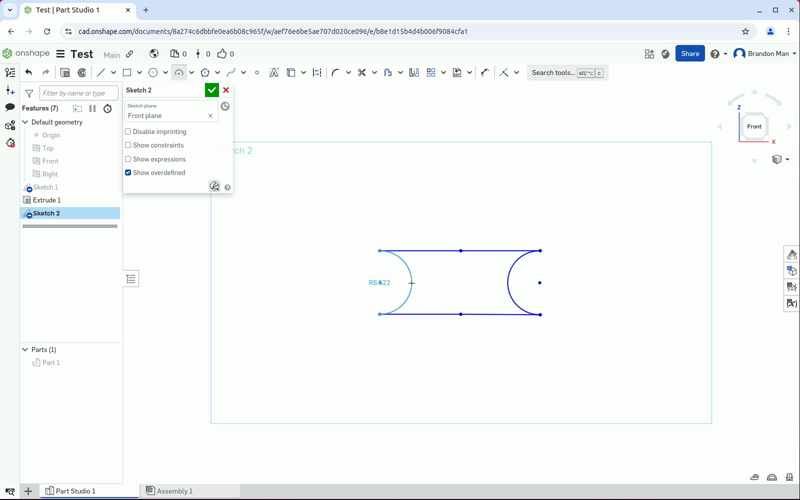
key(esc)
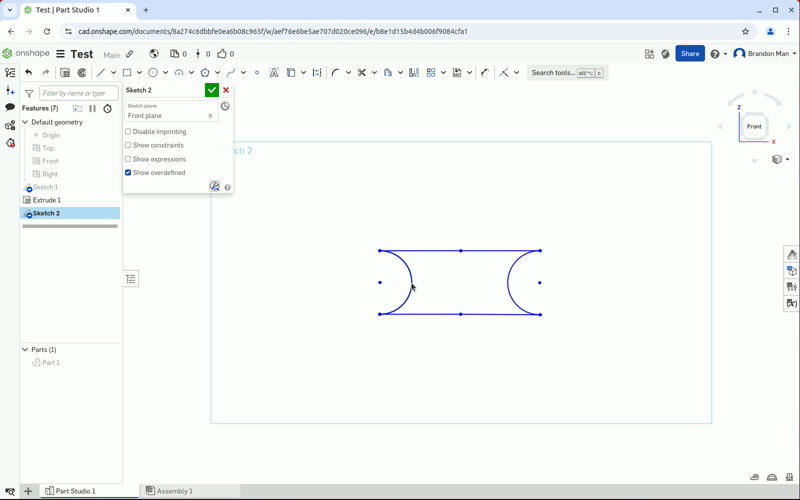
mouse_move(488, 262)
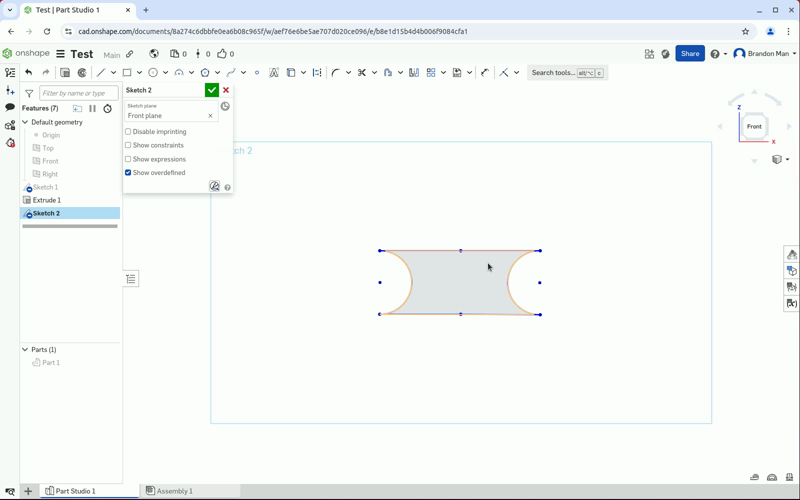
scroll(6)
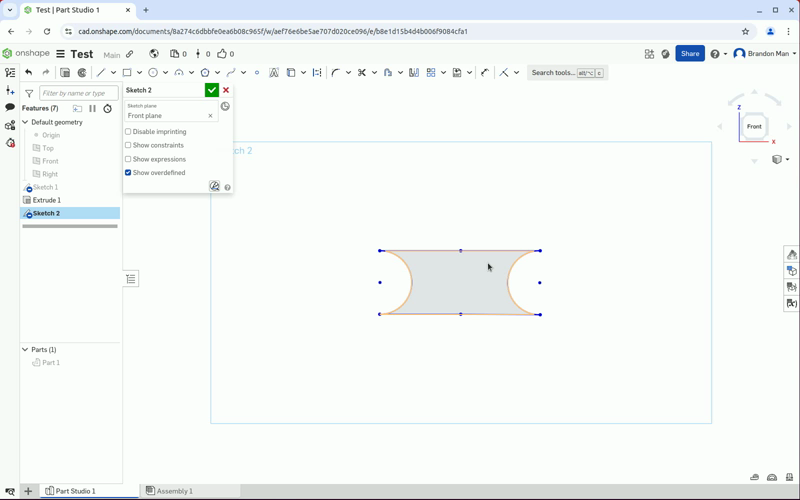
scroll(6)
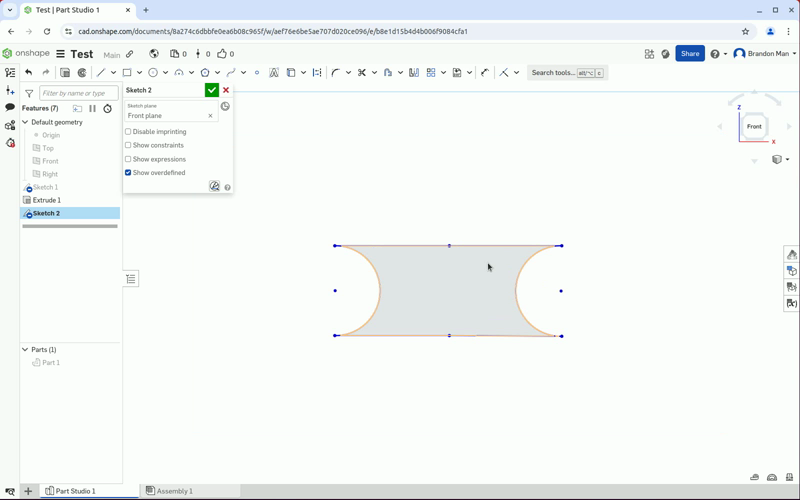
scroll(6)
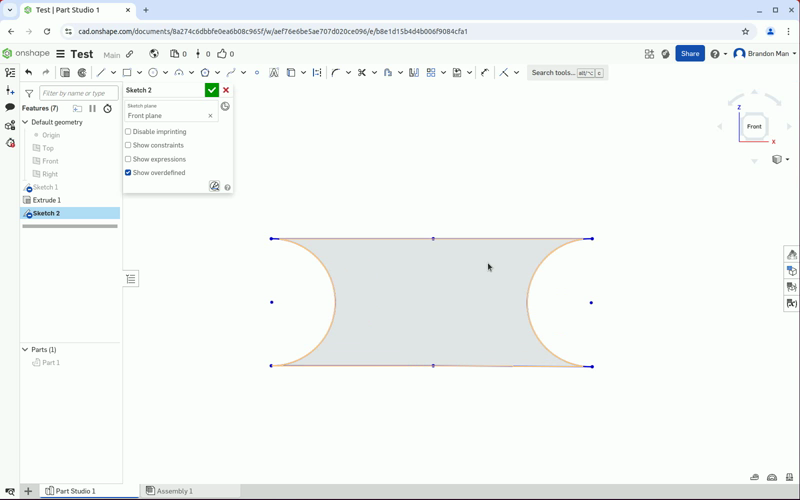
scroll(6)
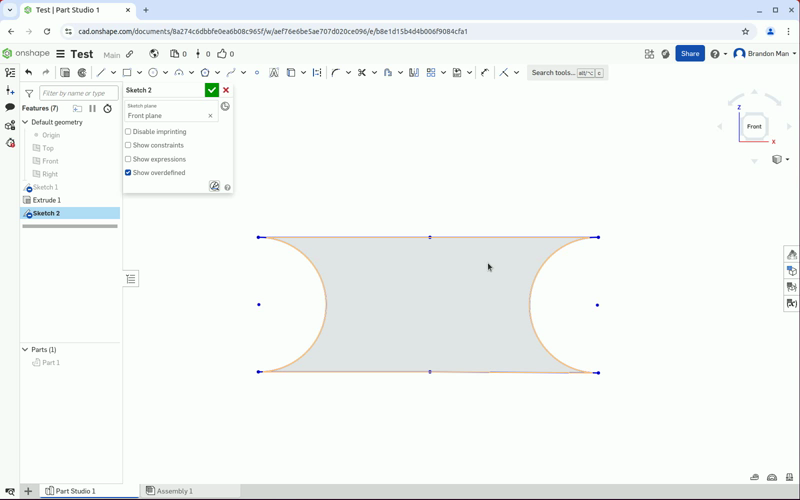
scroll(6)
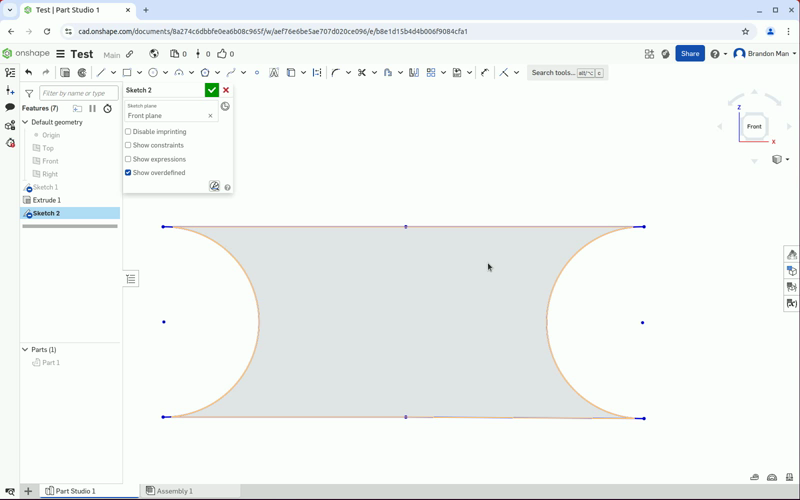
scroll(6)
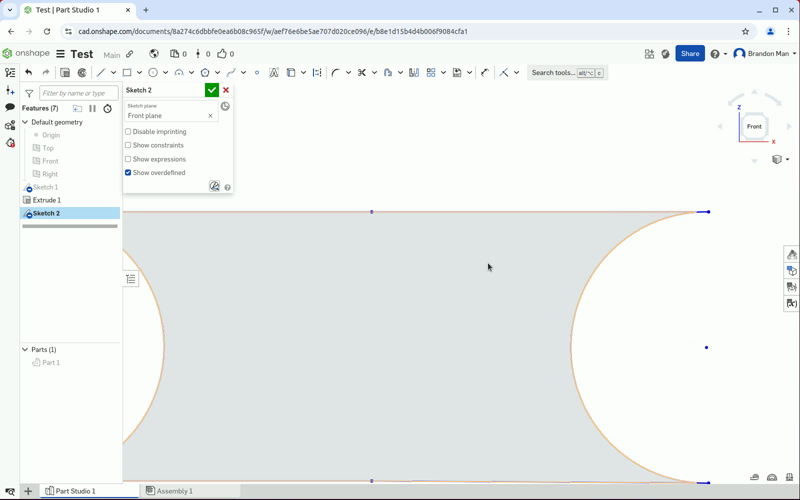
scroll(6)
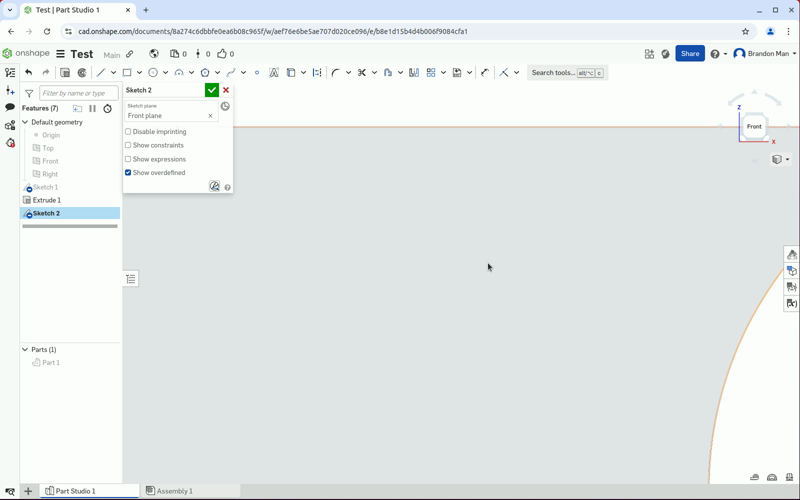
click(488, 262)
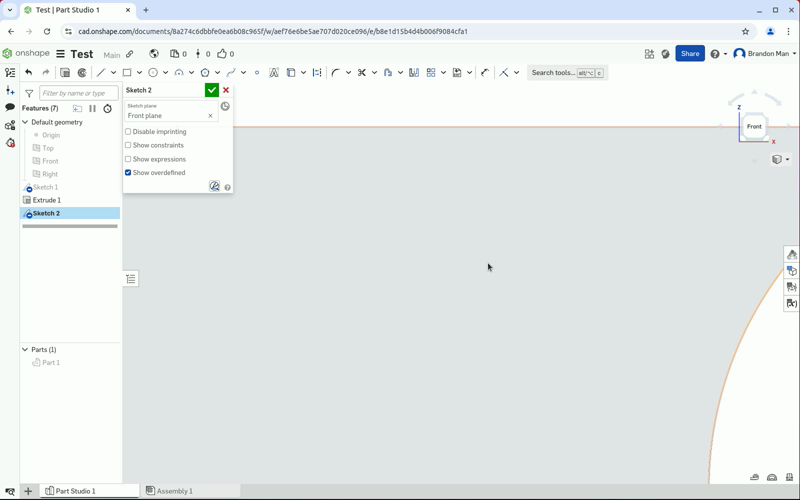
scroll(-6)
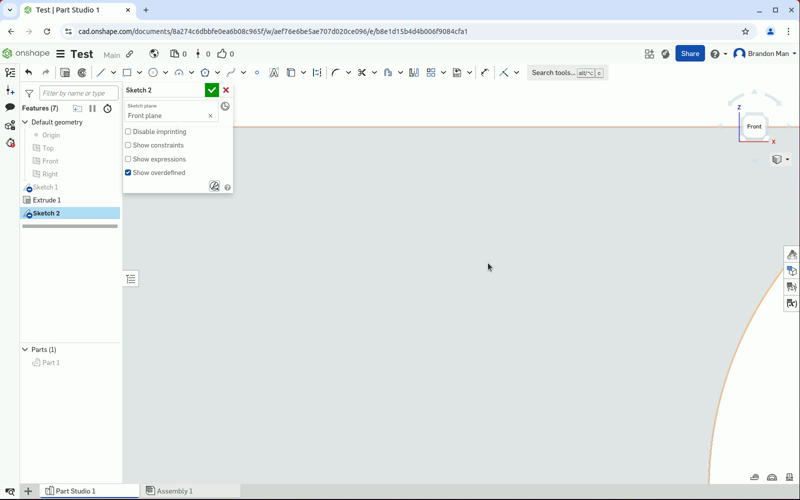
scroll(-6)
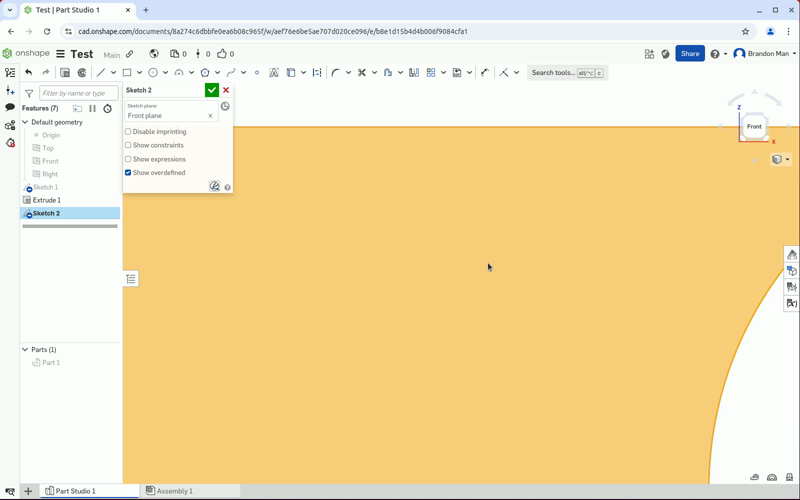
scroll(-6)
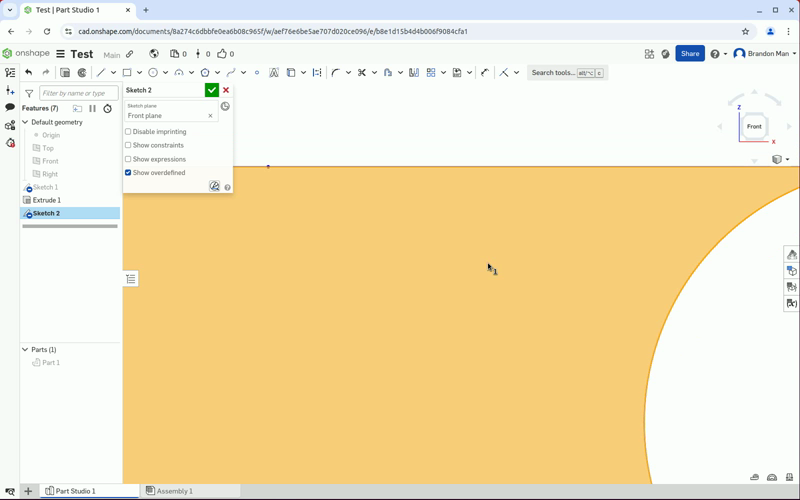
scroll(-6)
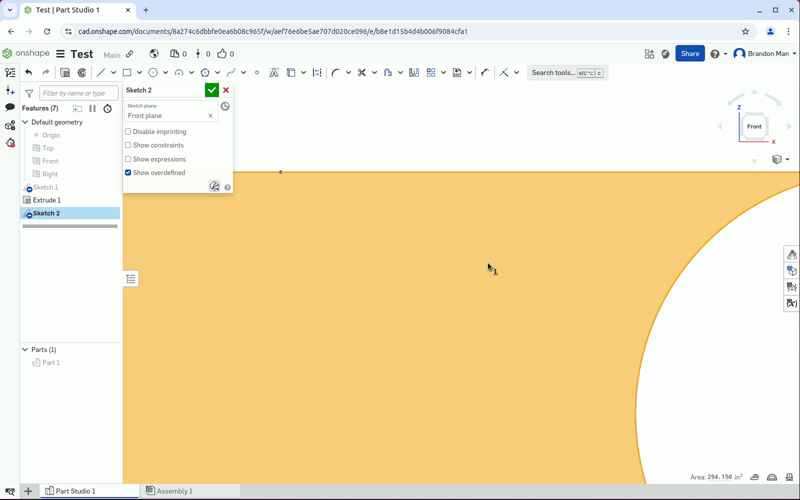
scroll(-6)
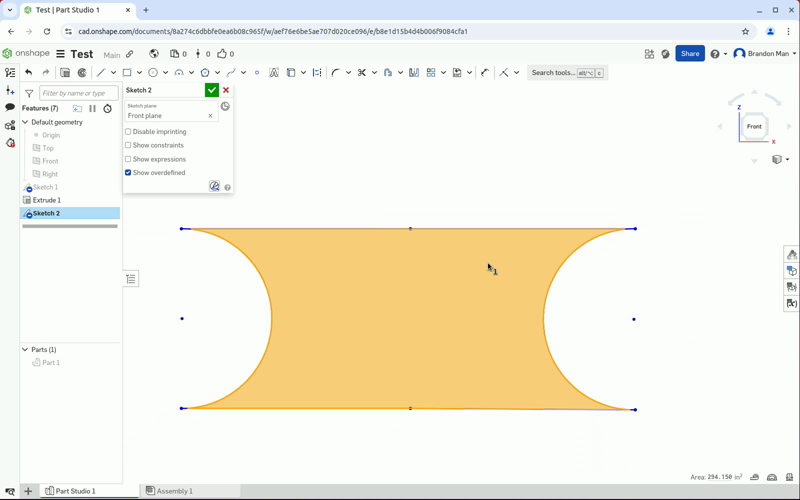
scroll(-6)
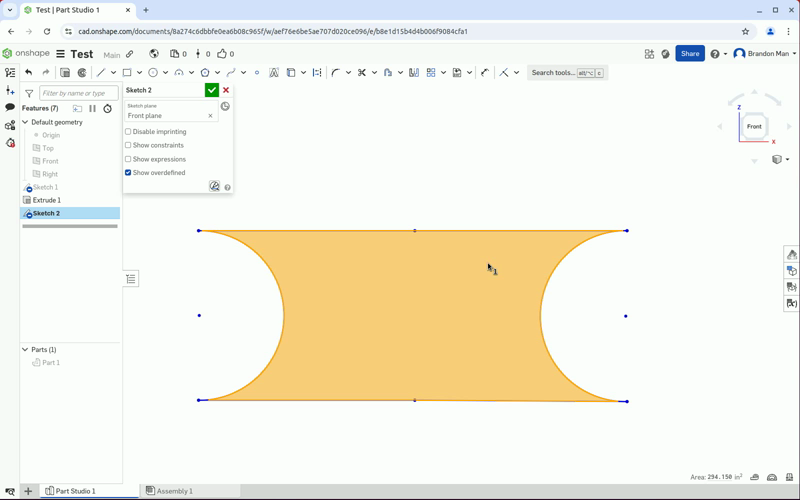
scroll(-6)
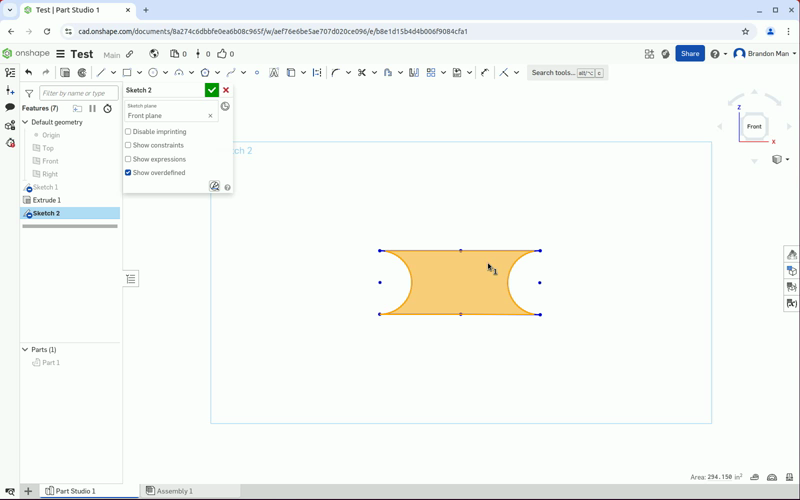
mouse_move(73, 352)
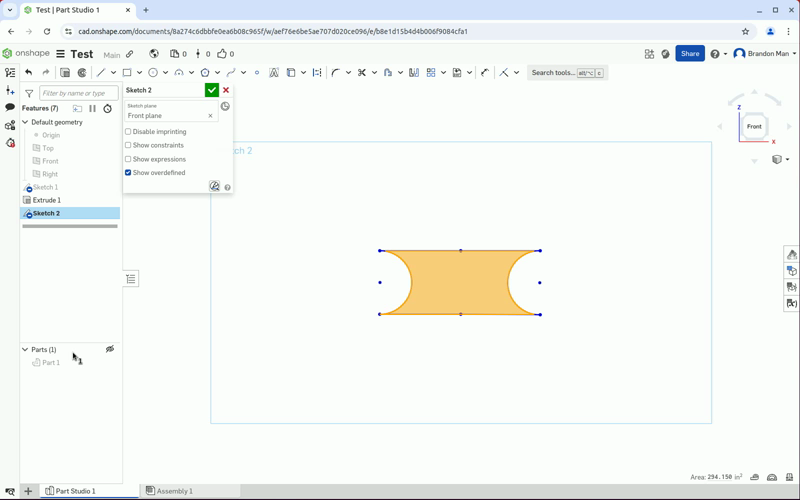
key(shift+y)
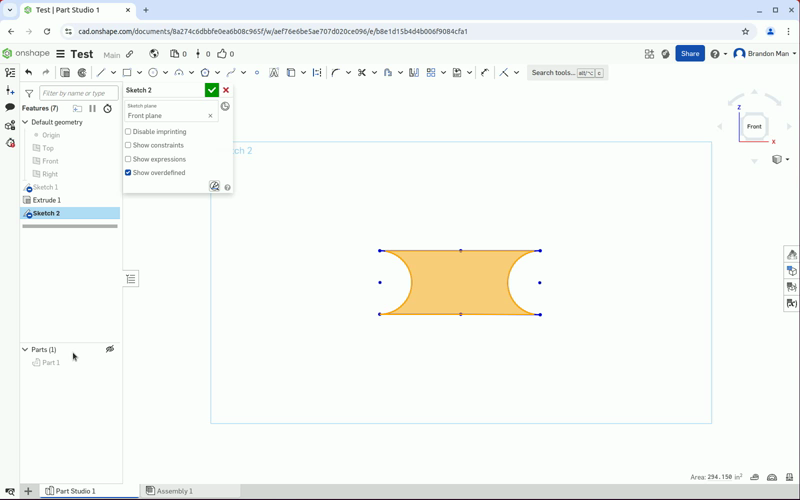
key(shift+e)
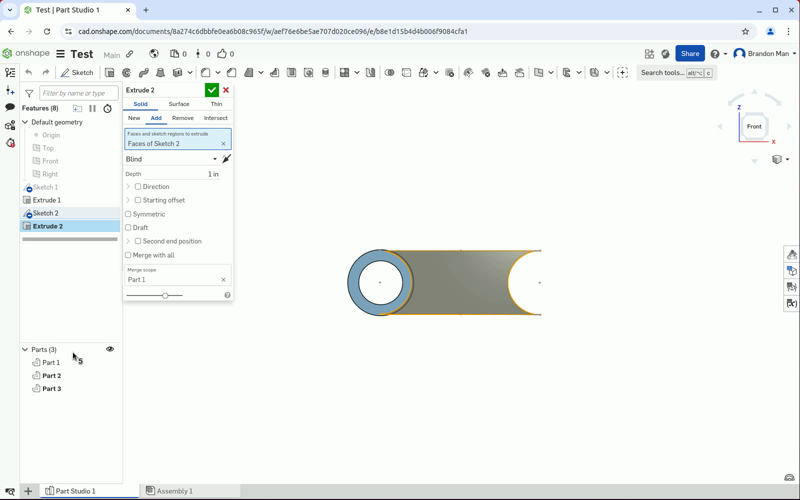
mouse_move(143, 106)
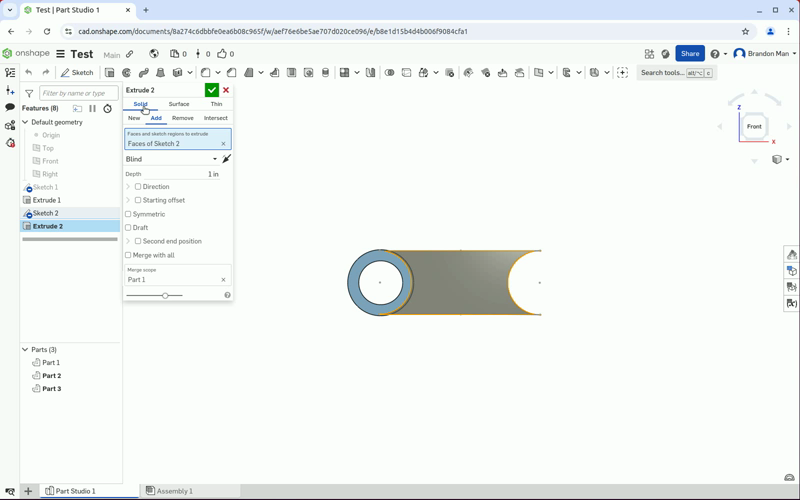
click(143, 106)
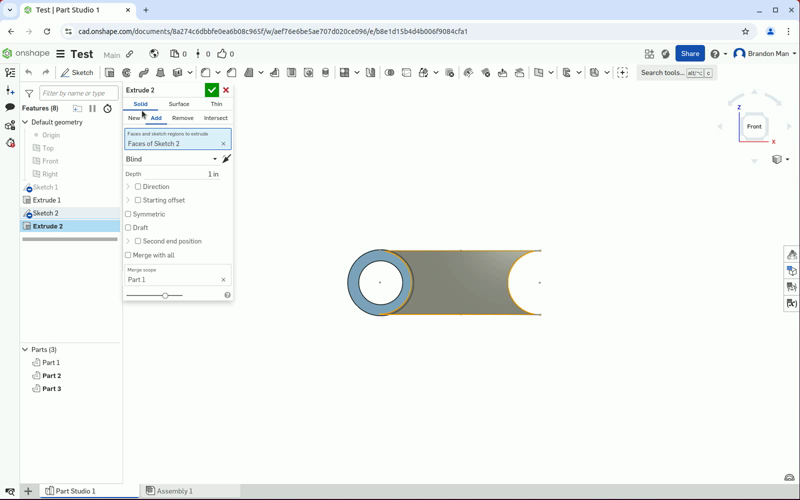
mouse_move(137, 120)
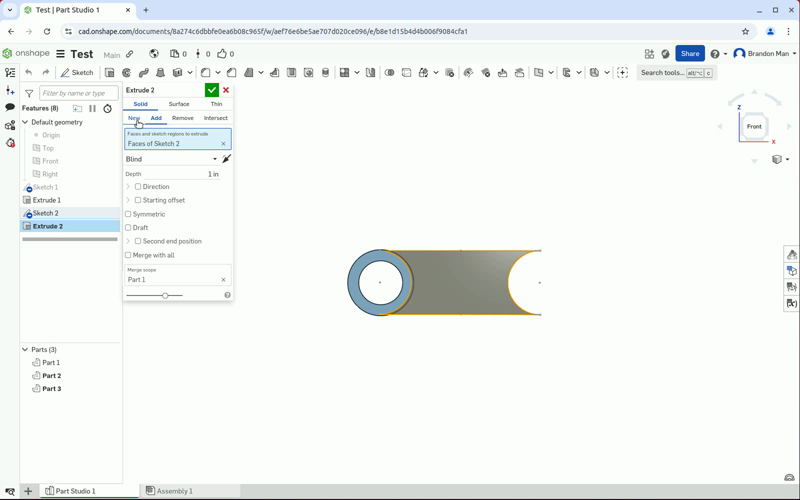
click(137, 120)
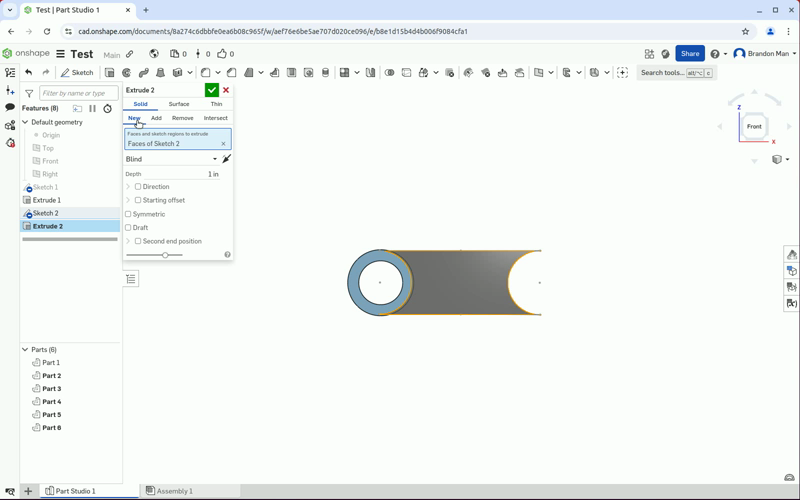
key(tab, 4)
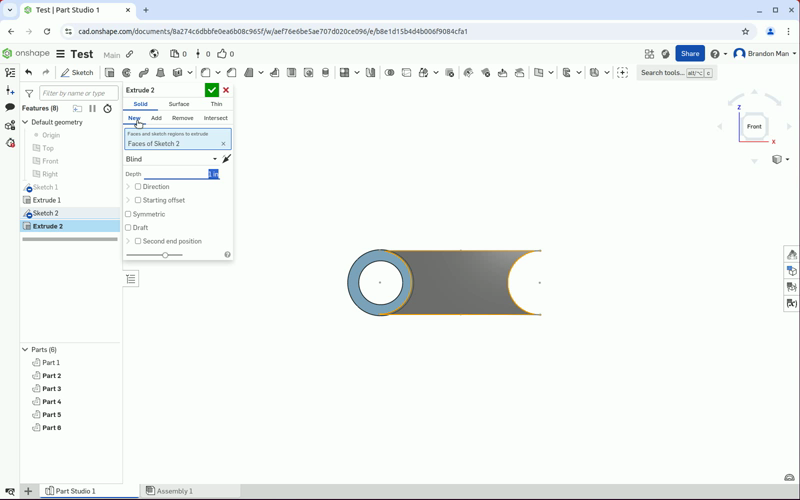
text(5.296)
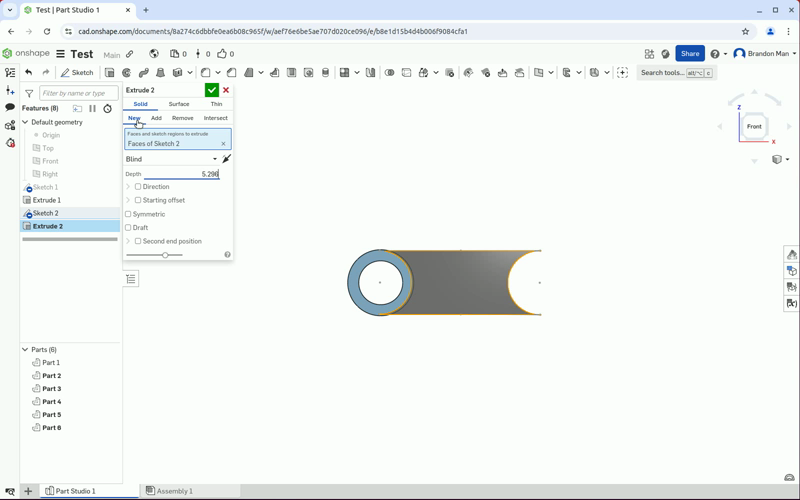
key(tab, 3)
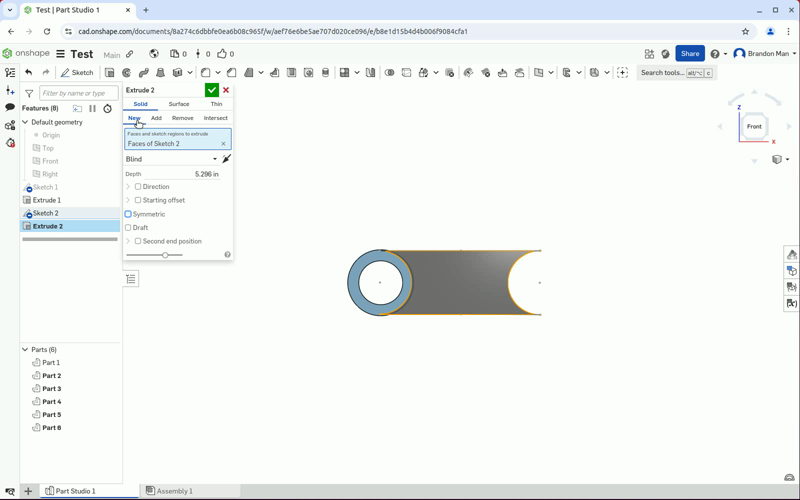
key(space)
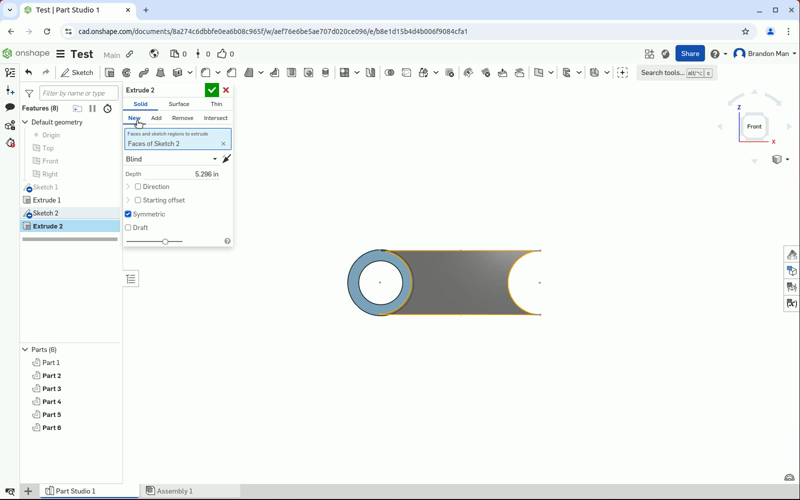
key(enter)
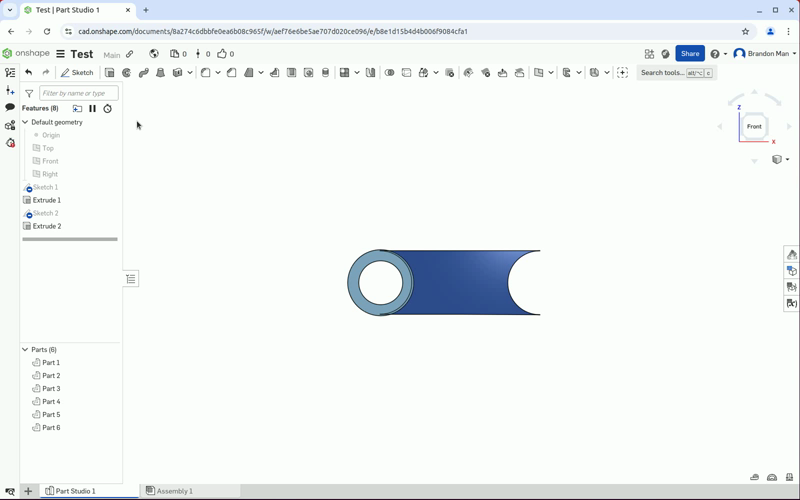
key(shift+h)
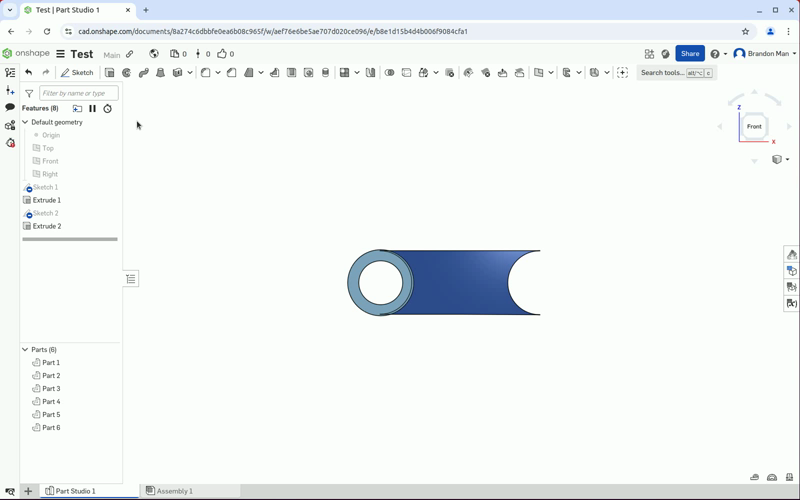
key(shift+h)
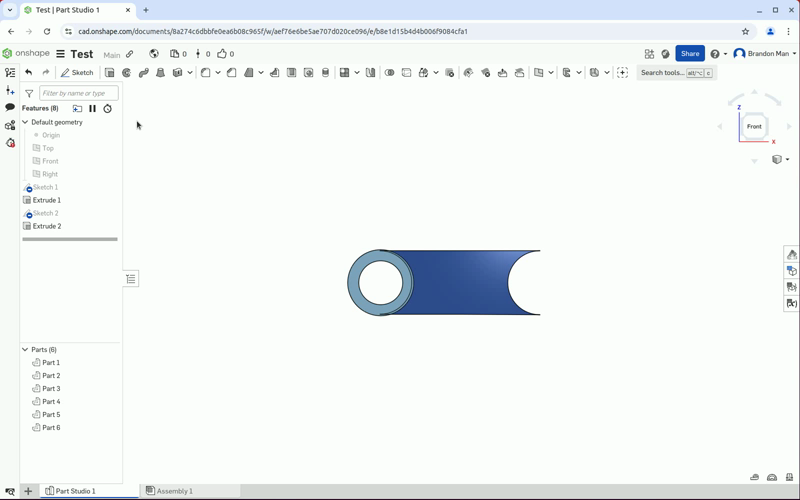
mouse_move(73, 189)
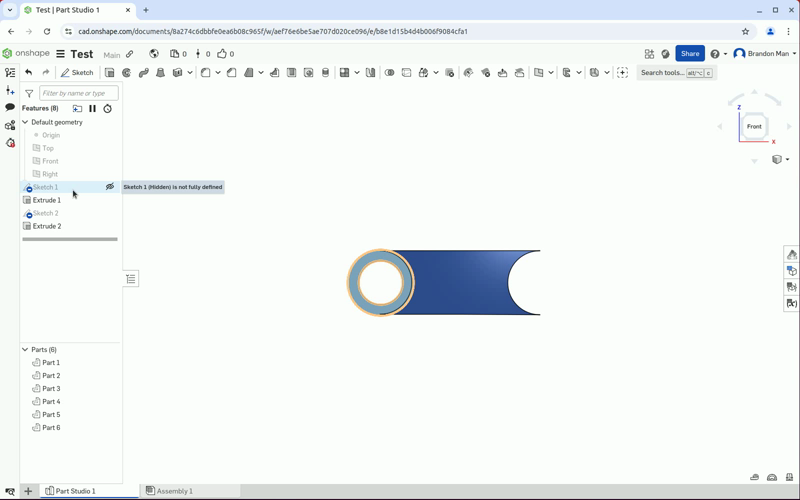
click(73, 189)
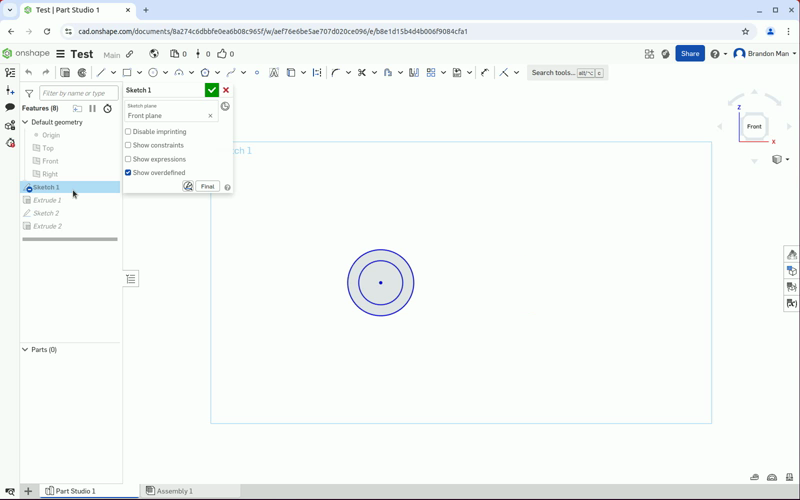
mouse_move(229, 92)
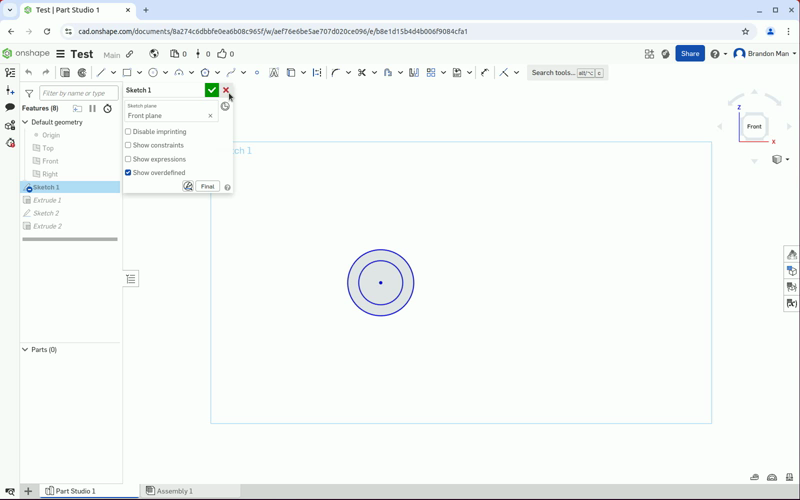
click(229, 92)
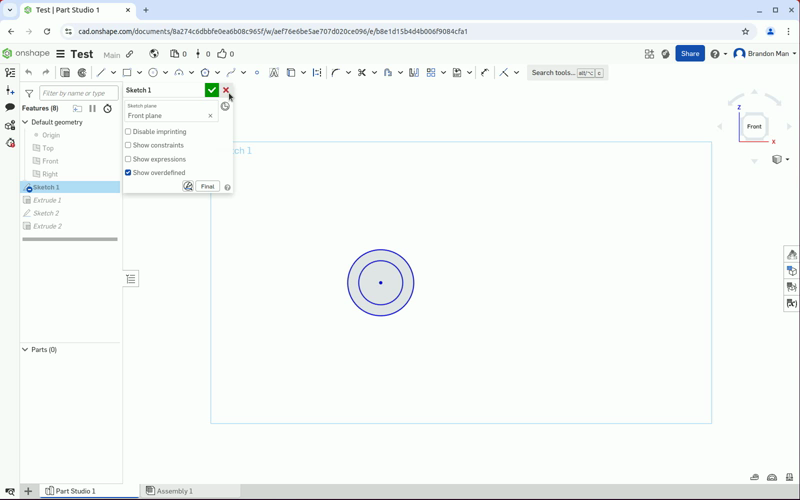
key(shift+s)
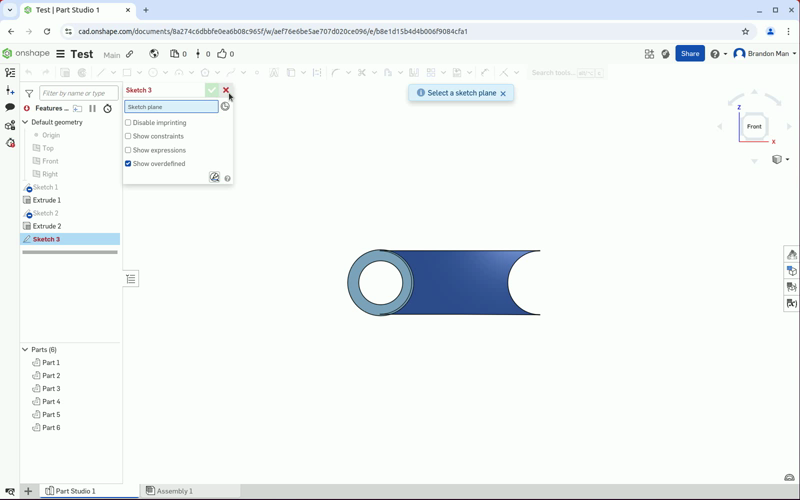
mouse_move(73, 163)
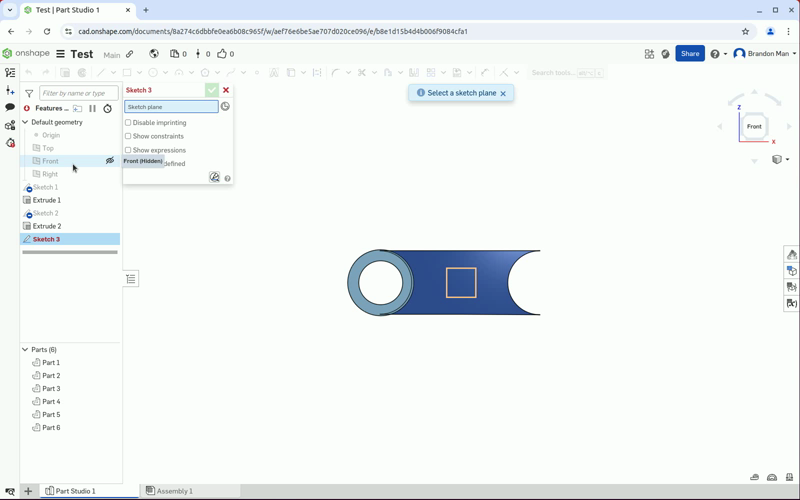
click(73, 163)
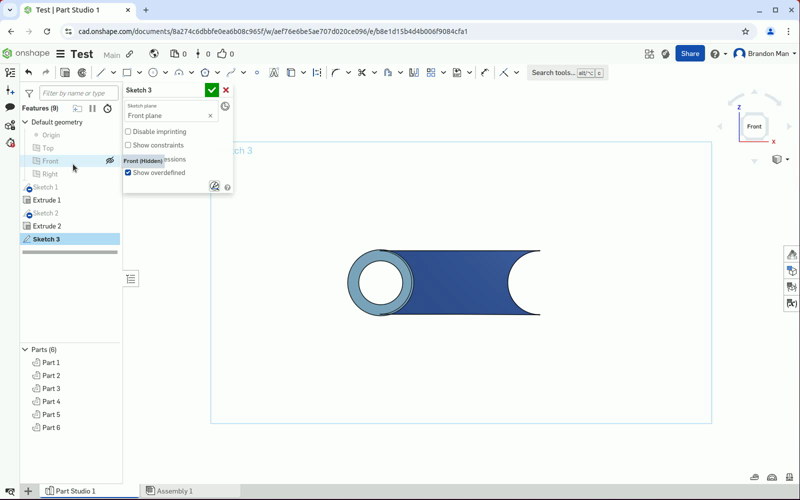
mouse_move(73, 352)
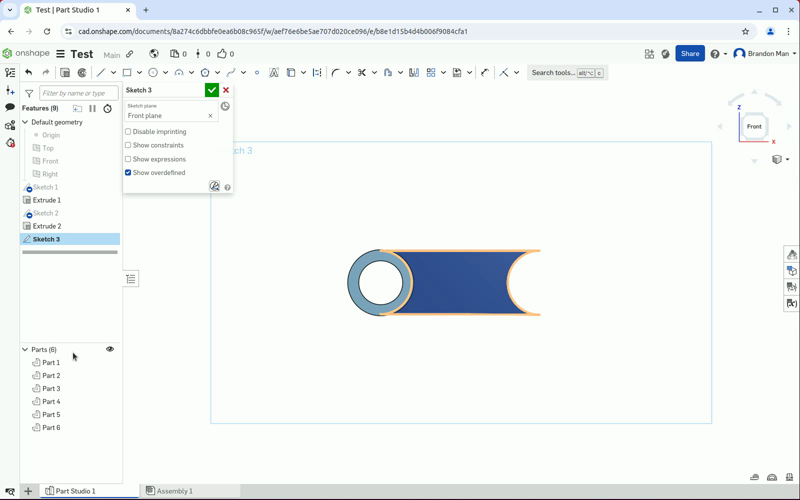
key(y)
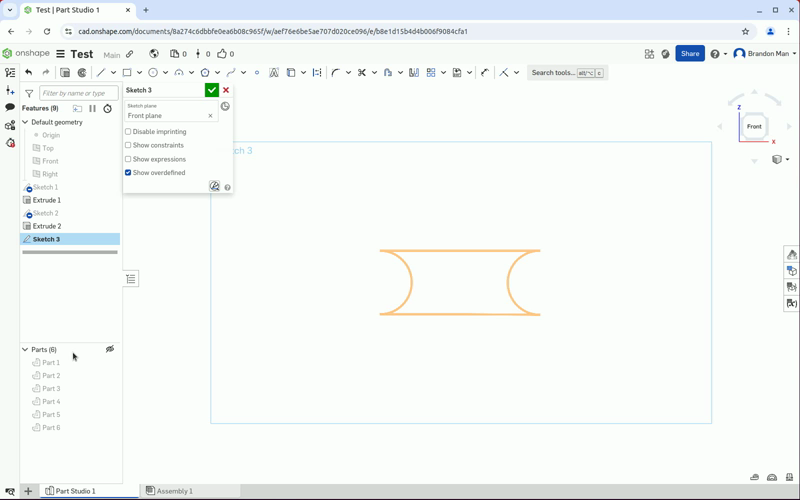
key(c)
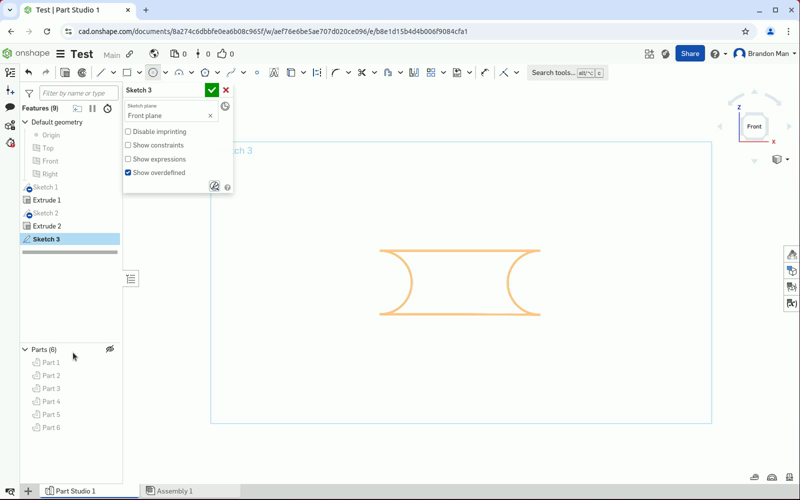
key_down(shift)
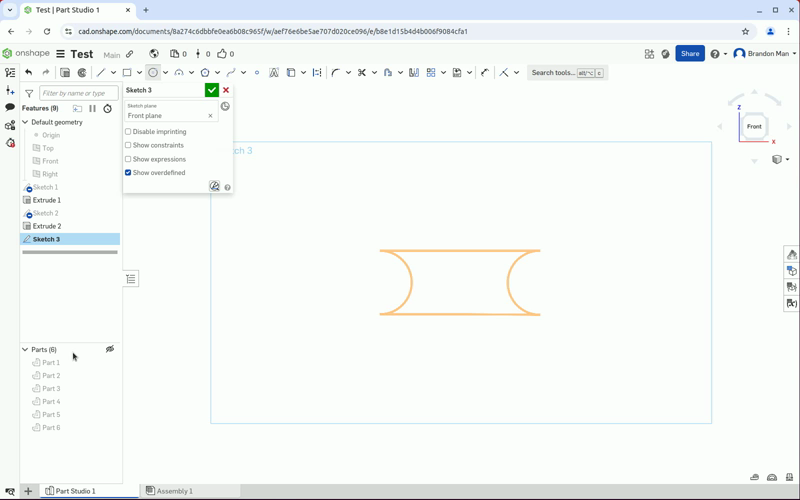
mouse_move(541, 282)
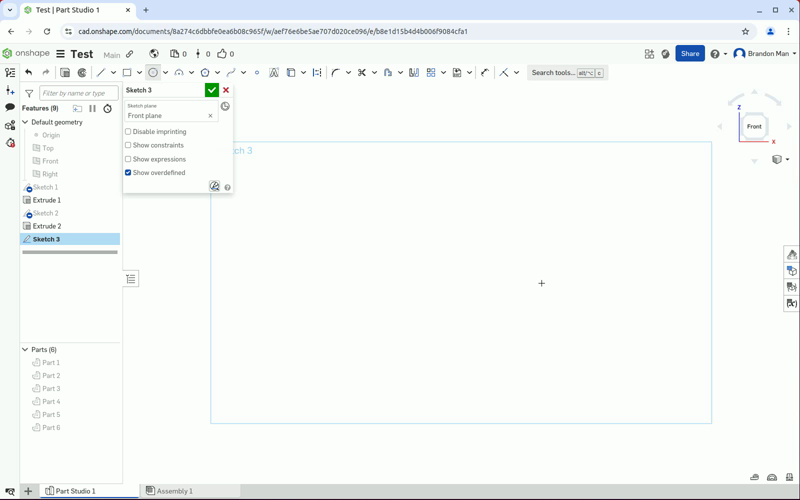
click(541, 282)
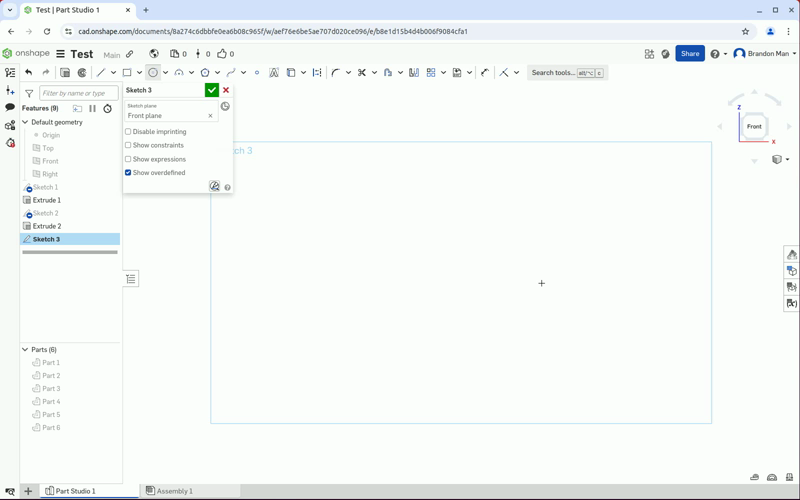
key_up(shift)
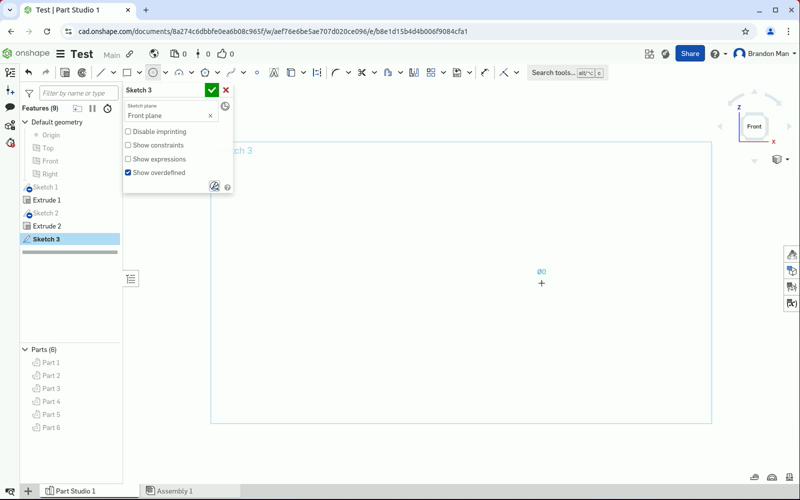
mouse_move(574, 282)
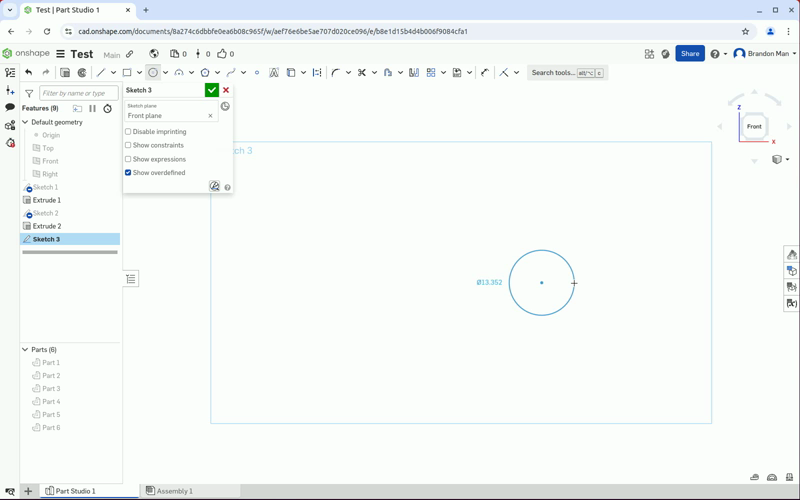
click(574, 282)
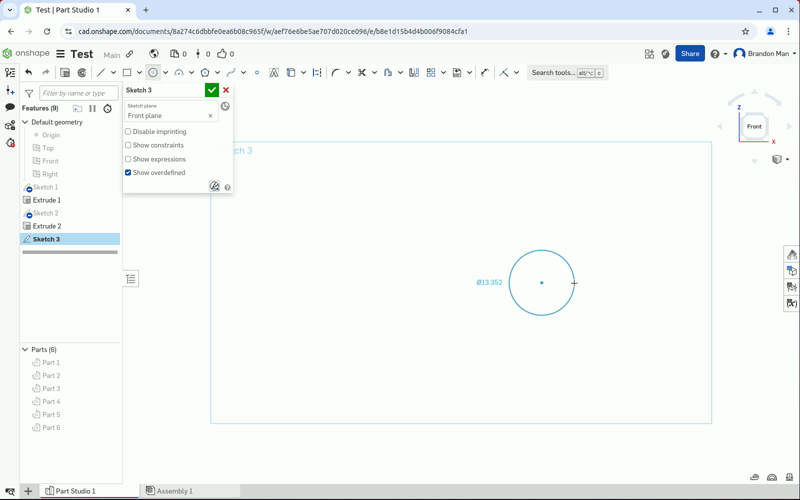
key(esc)
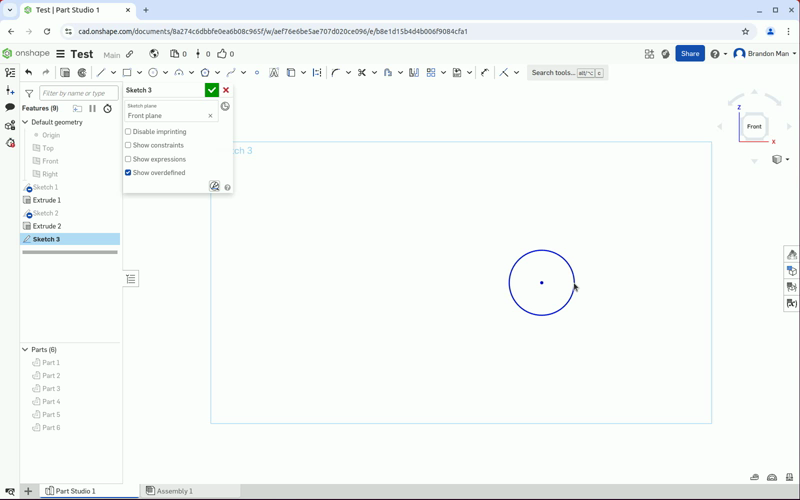
key(c)
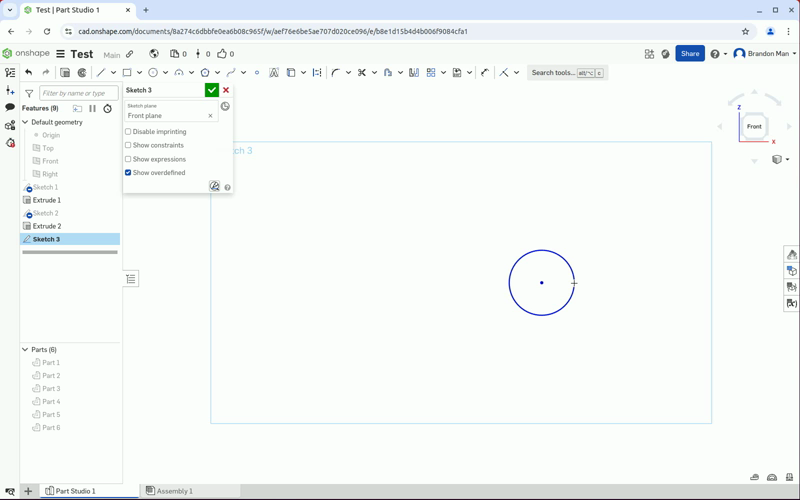
key_down(shift)
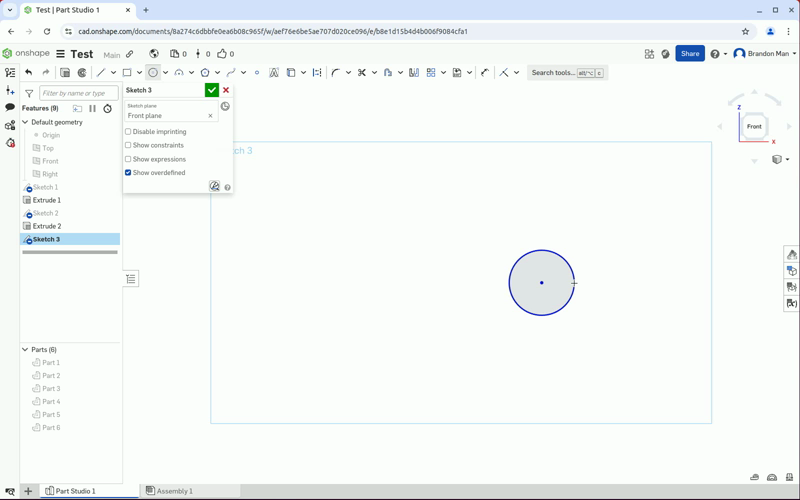
mouse_move(541, 282)
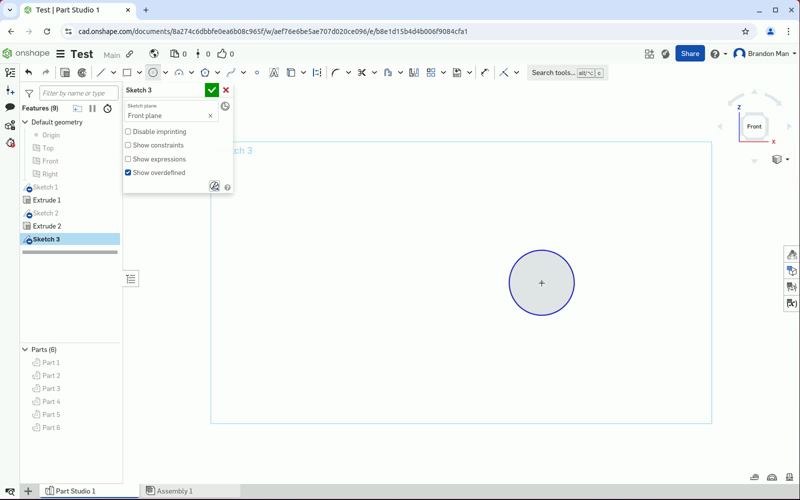
click(541, 282)
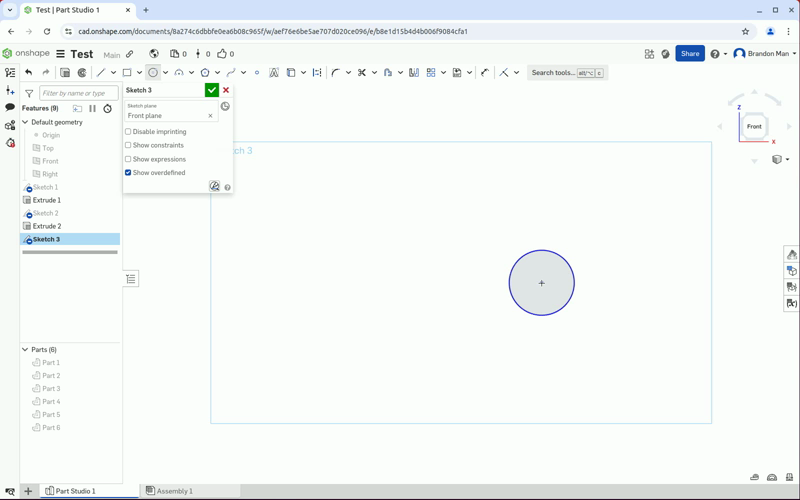
key_up(shift)
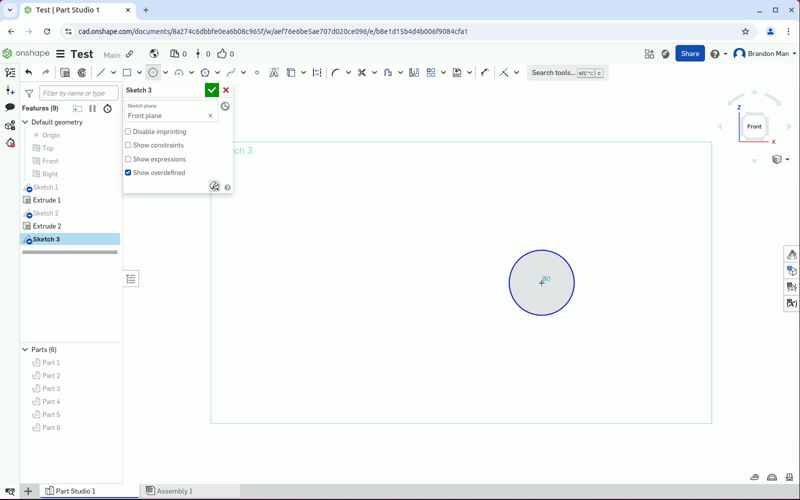
mouse_move(563, 282)
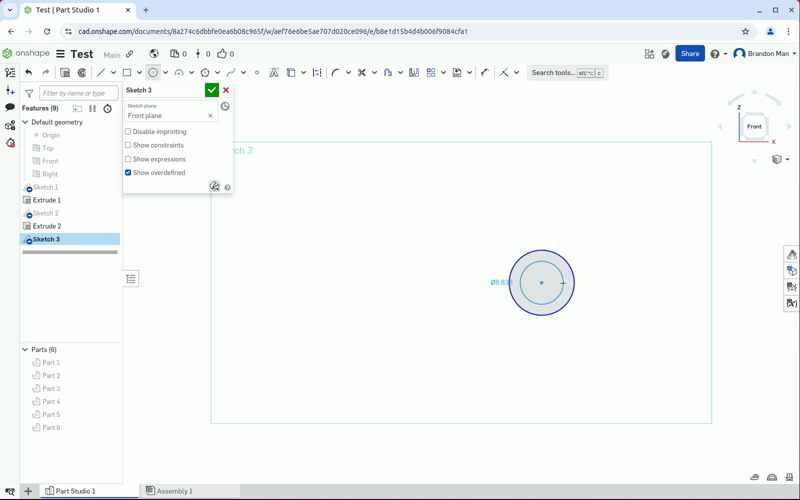
click(563, 282)
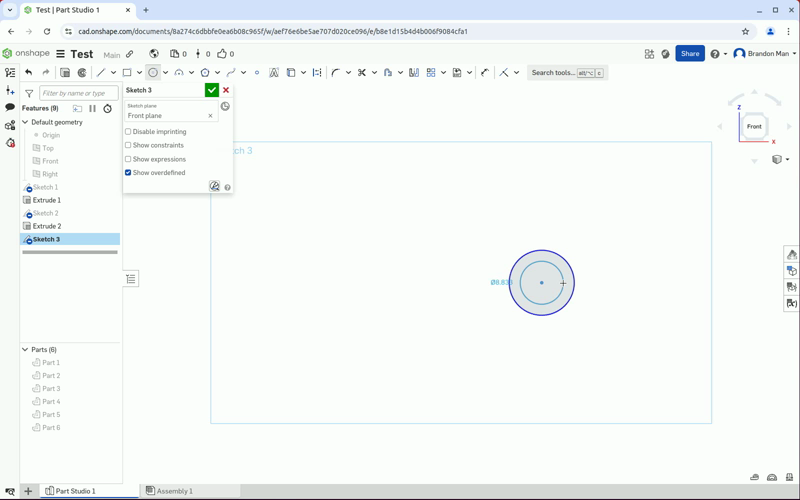
key(esc)
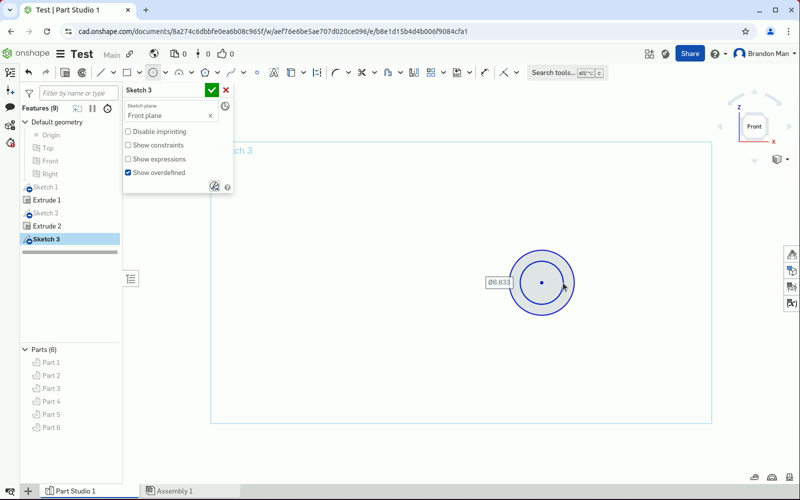
mouse_move(542, 310)
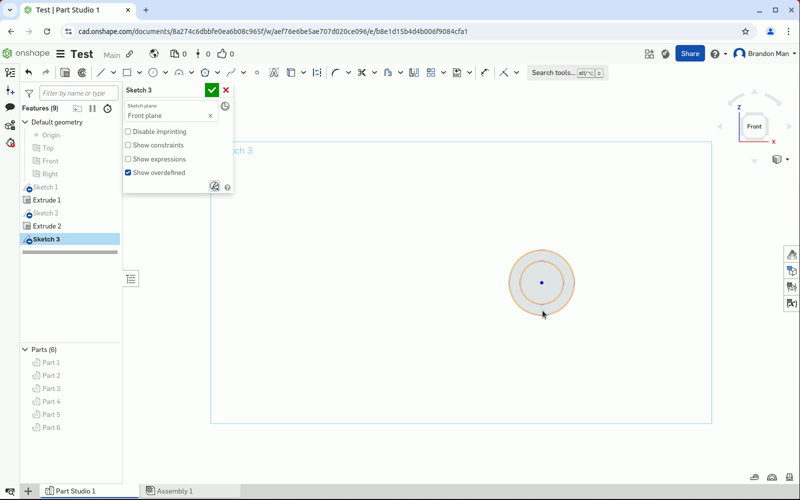
click(542, 310)
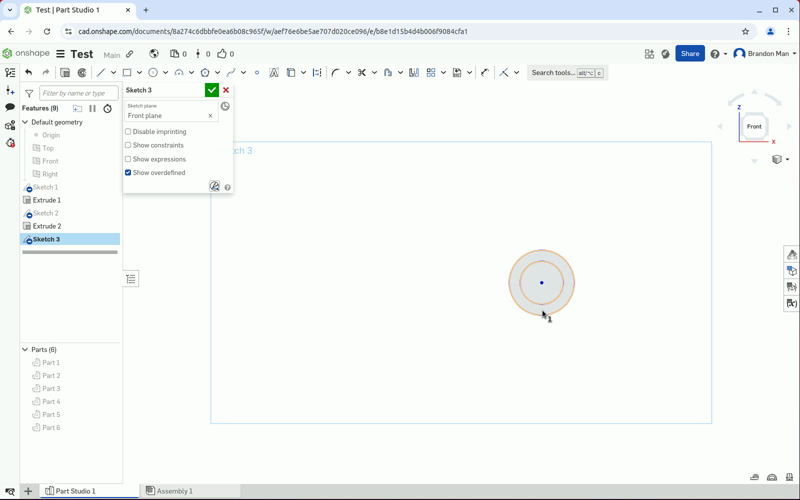
mouse_move(73, 352)
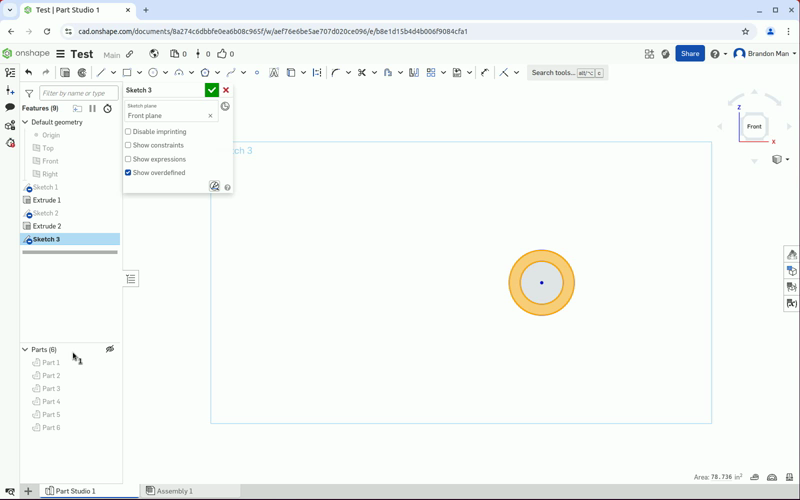
key(shift+y)
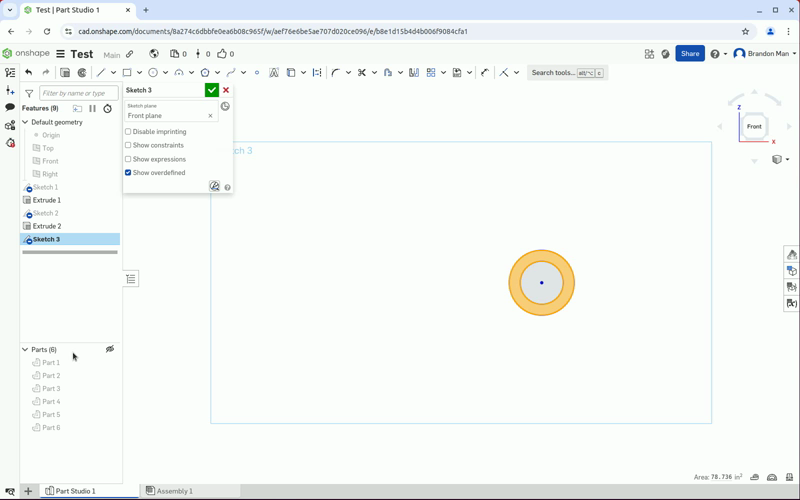
key(shift+e)
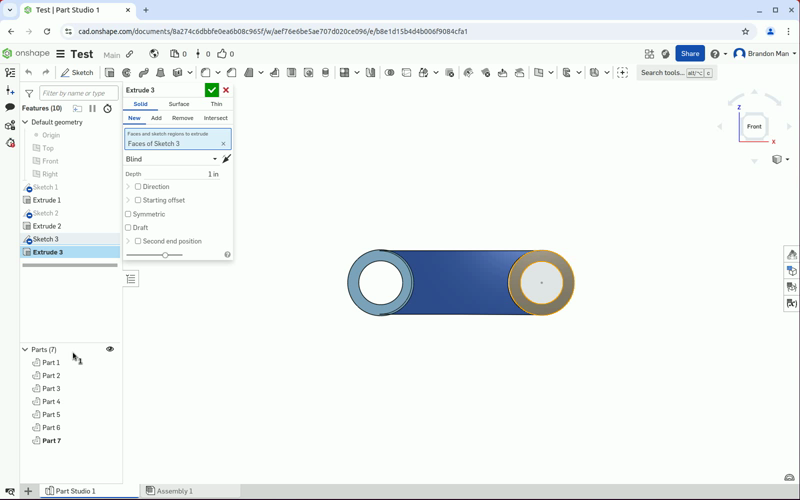
mouse_move(143, 106)
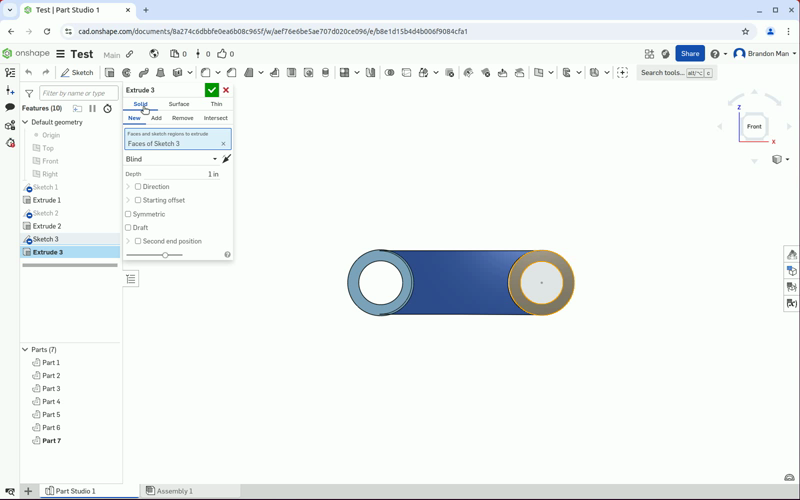
click(143, 106)
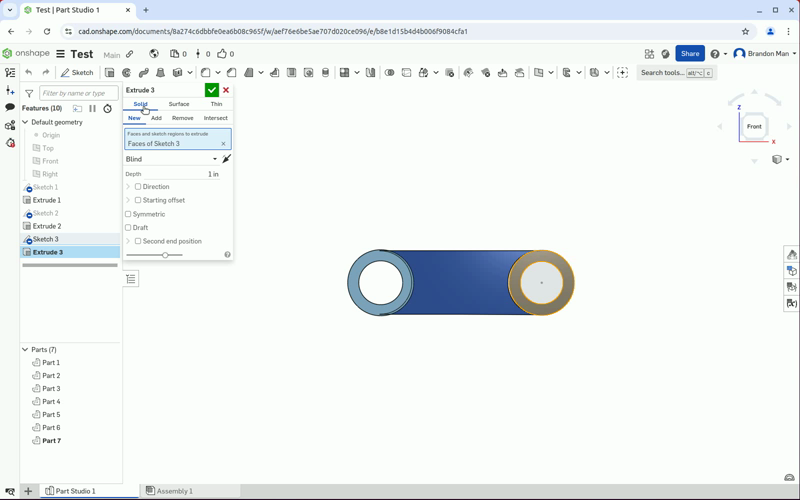
mouse_move(137, 120)
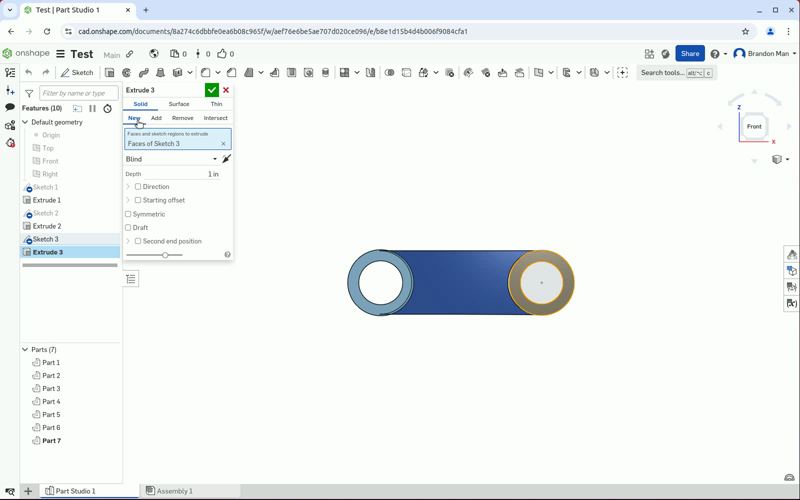
click(137, 120)
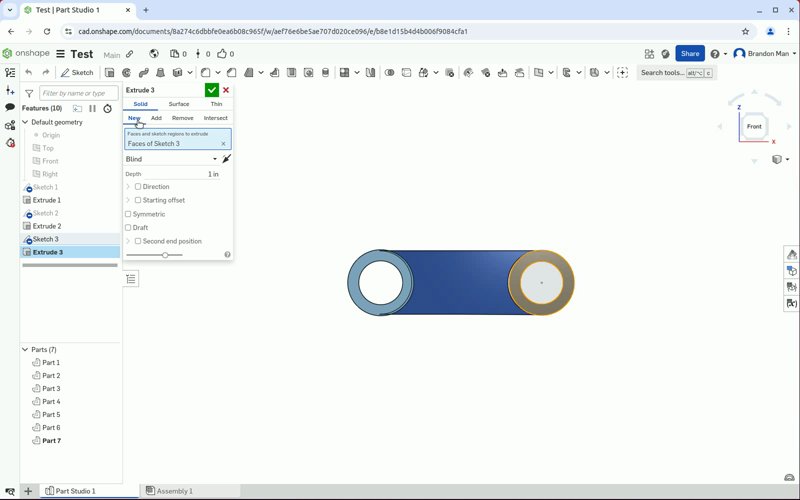
key(tab, 4)
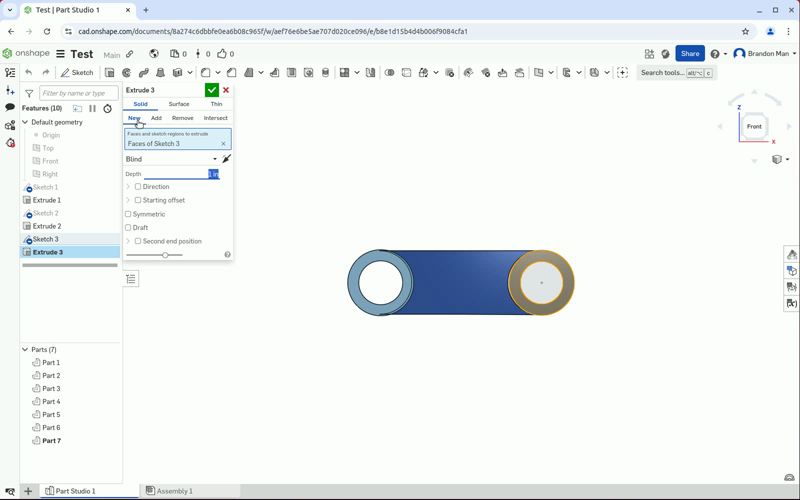
text(5.296)
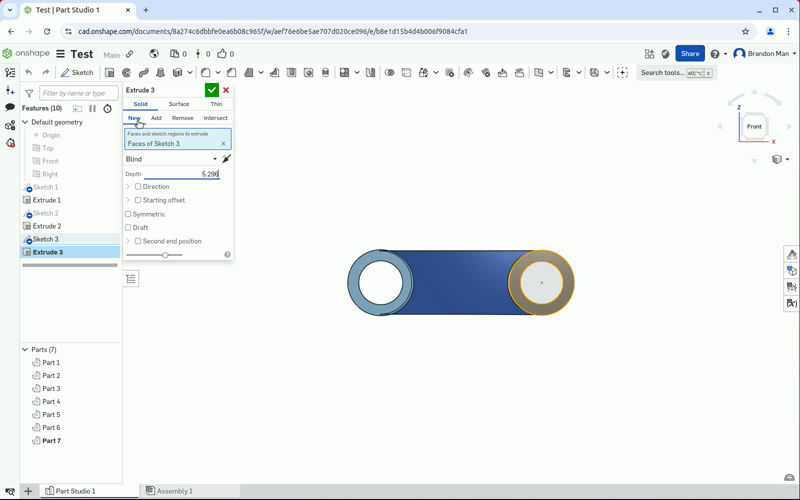
key(tab, 3)
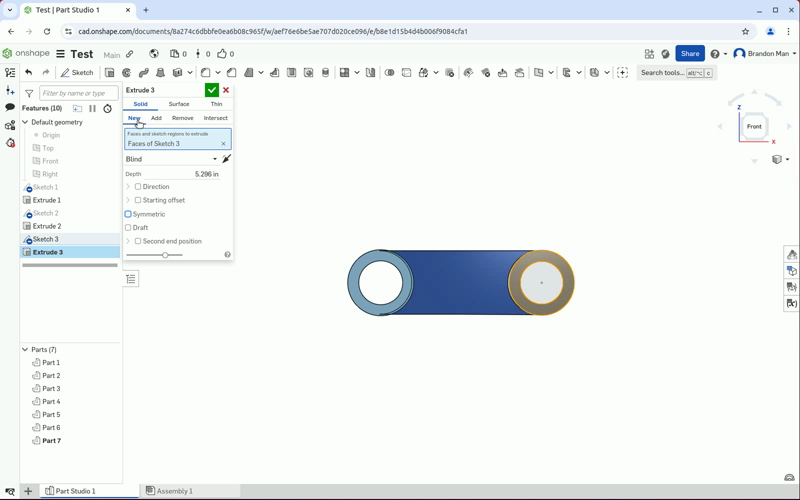
key(space)
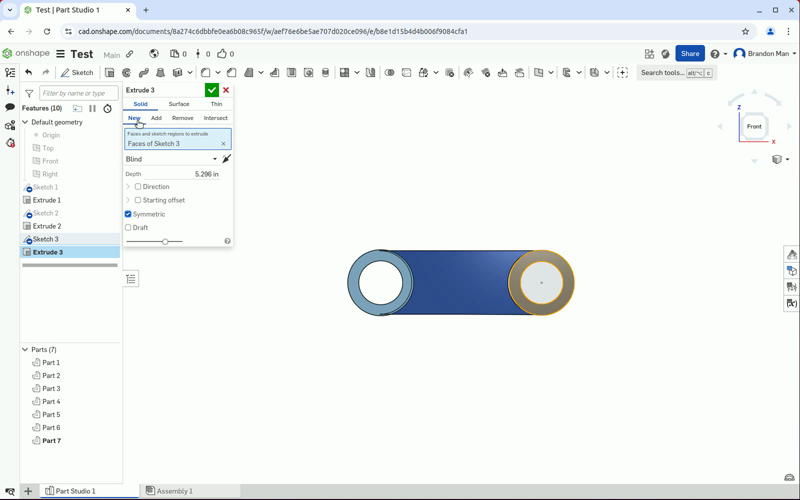
key(enter)
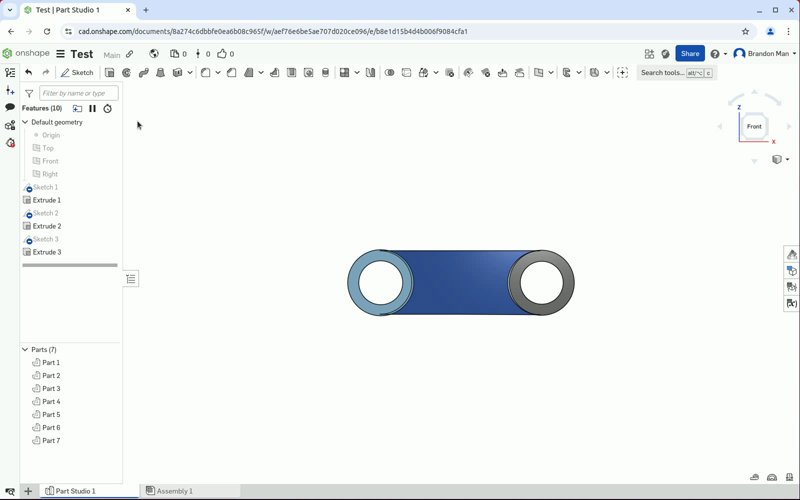
key(shift+h)
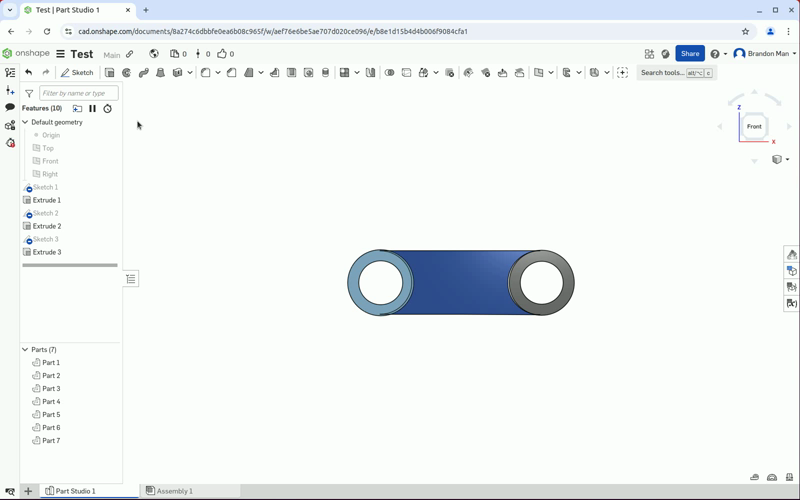
key(shift+h)
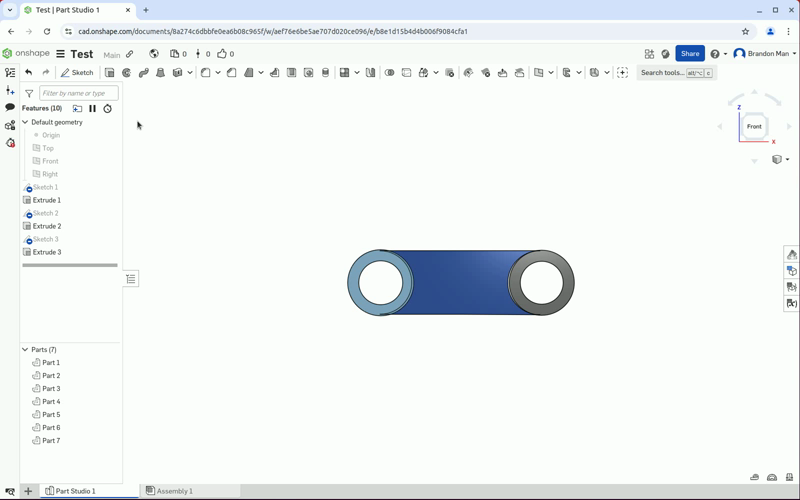
mouse_move(73, 189)
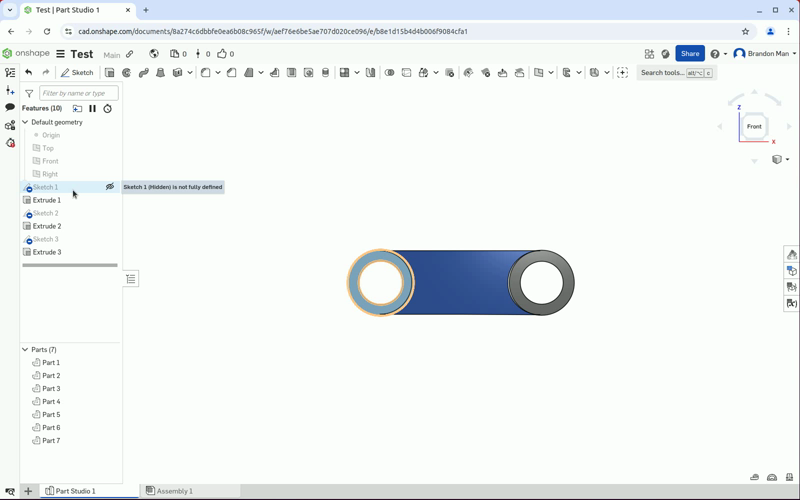
click(73, 189)
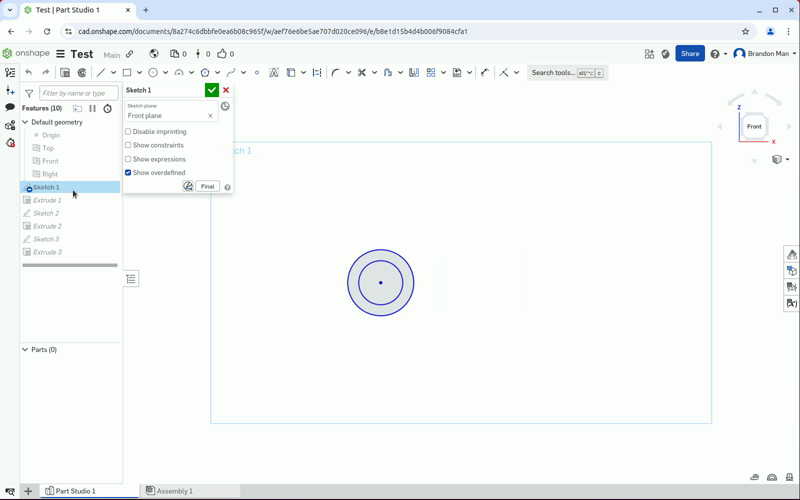
mouse_move(229, 92)
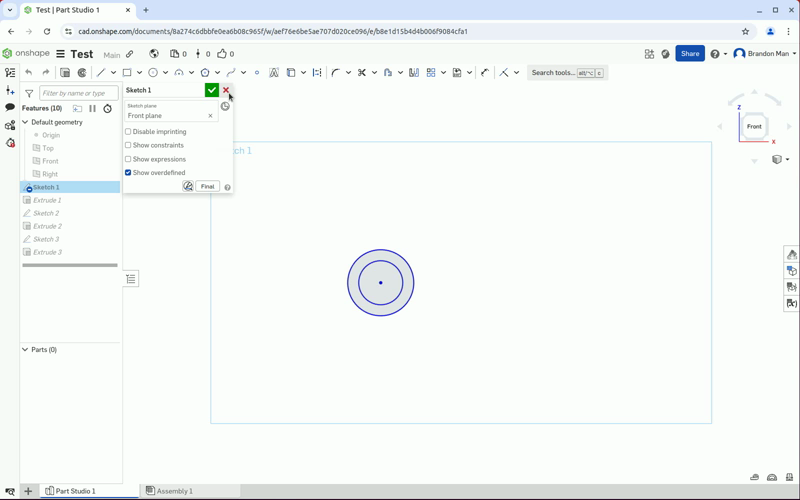
click(229, 92)
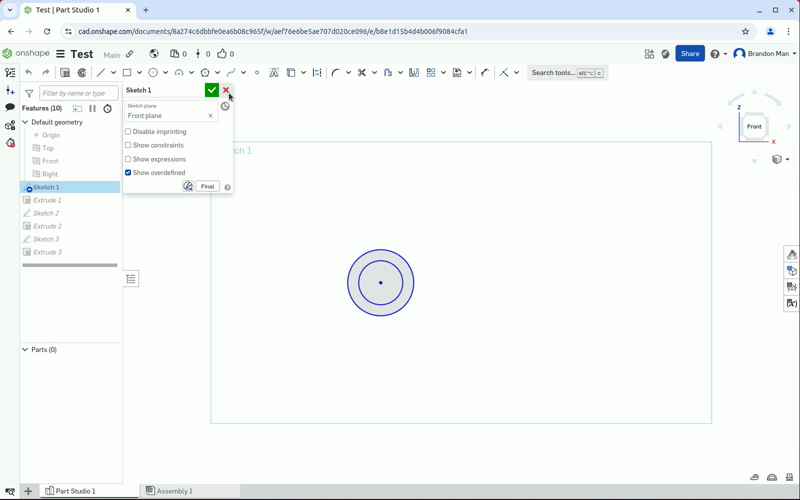
key(shift+s)
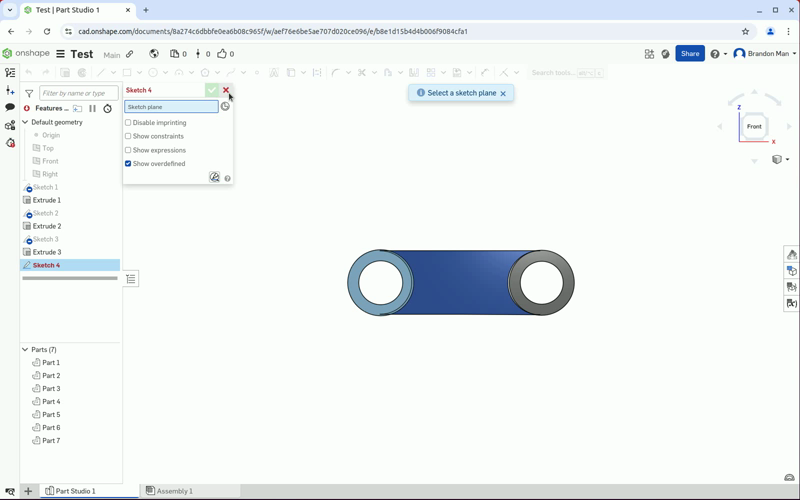
mouse_move(73, 163)
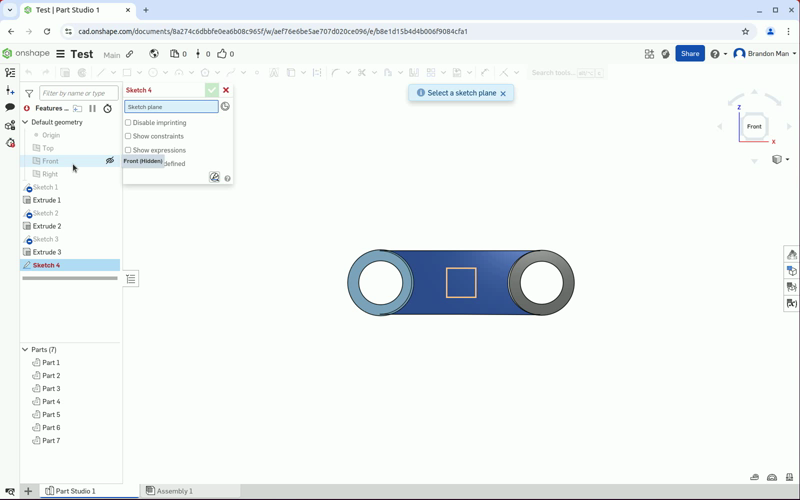
click(73, 163)
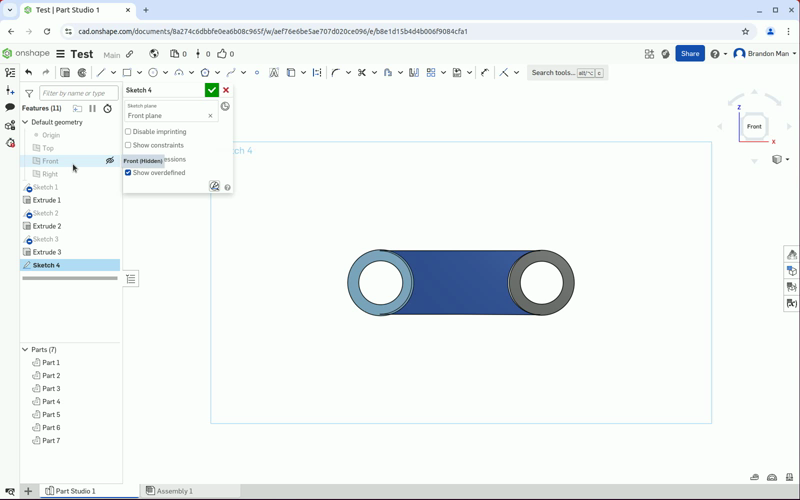
mouse_move(73, 352)
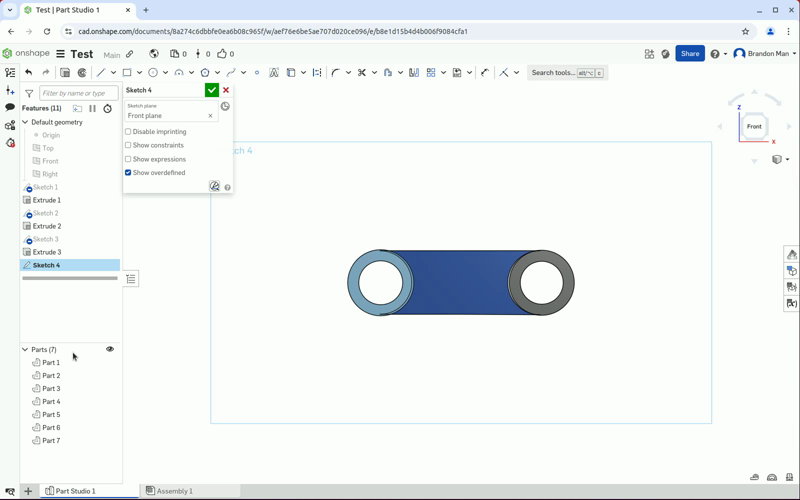
key(y)
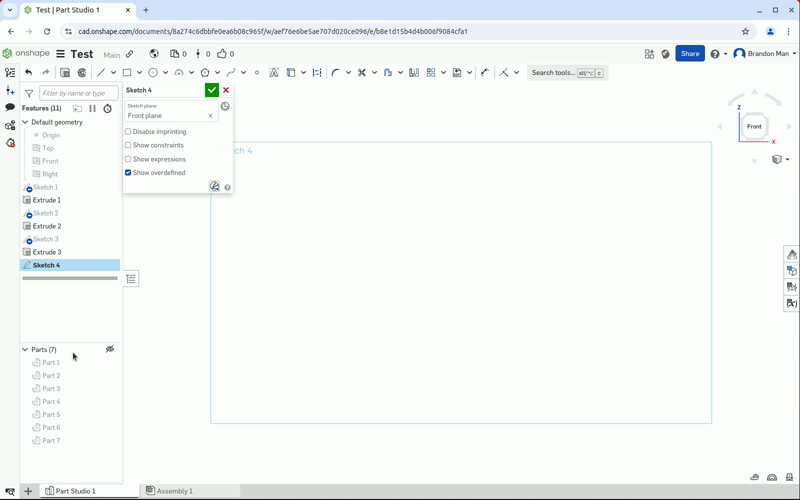
key(c)
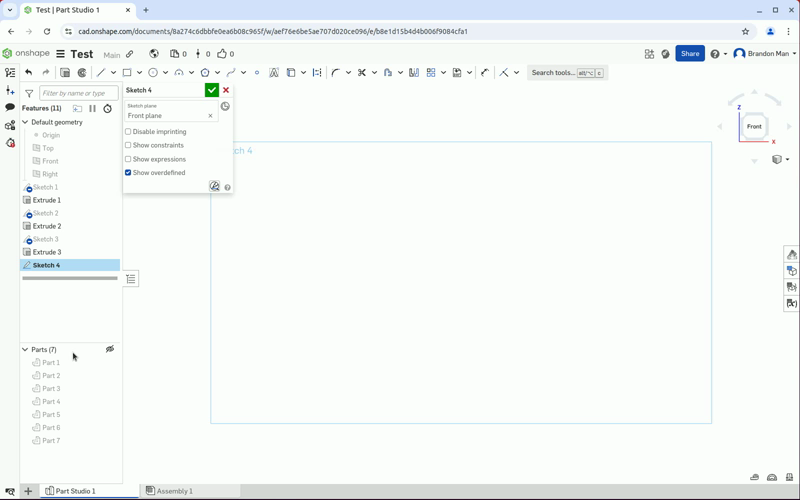
key_down(shift)
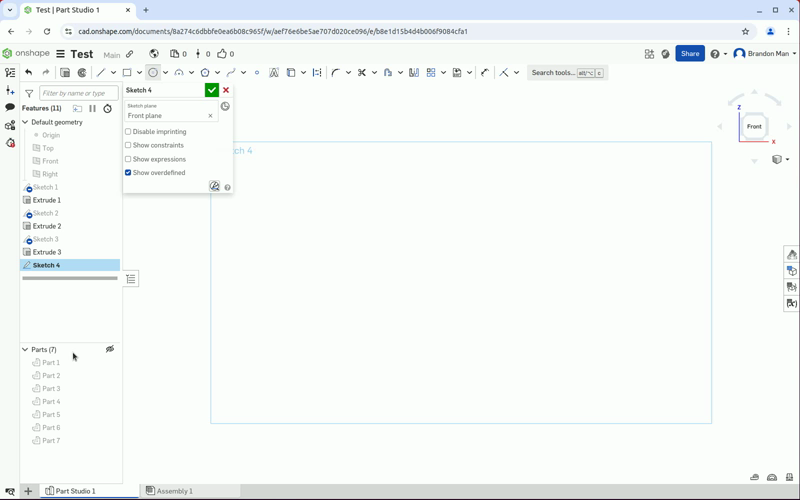
mouse_move(380, 282)
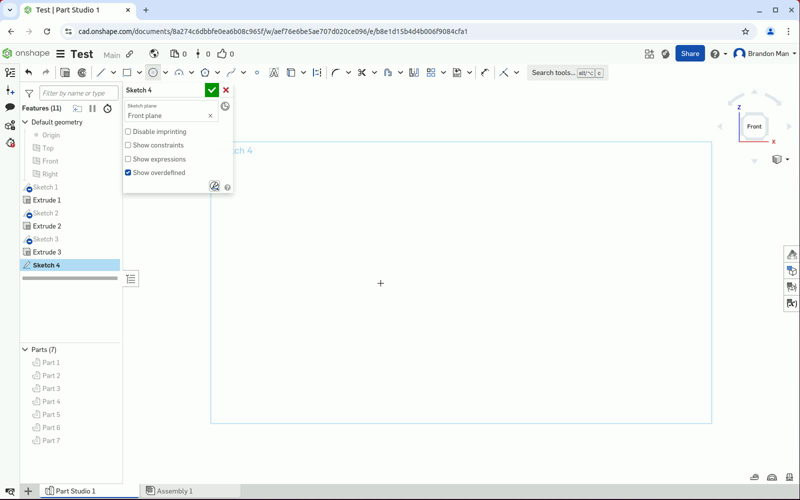
click(380, 282)
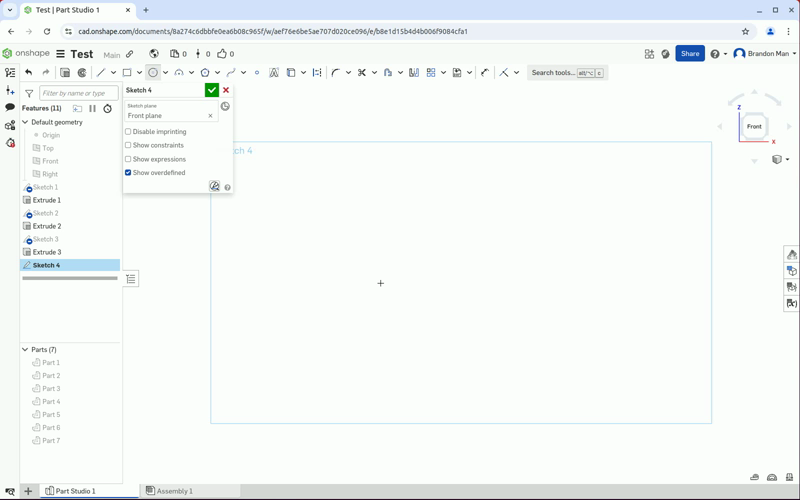
key_up(shift)
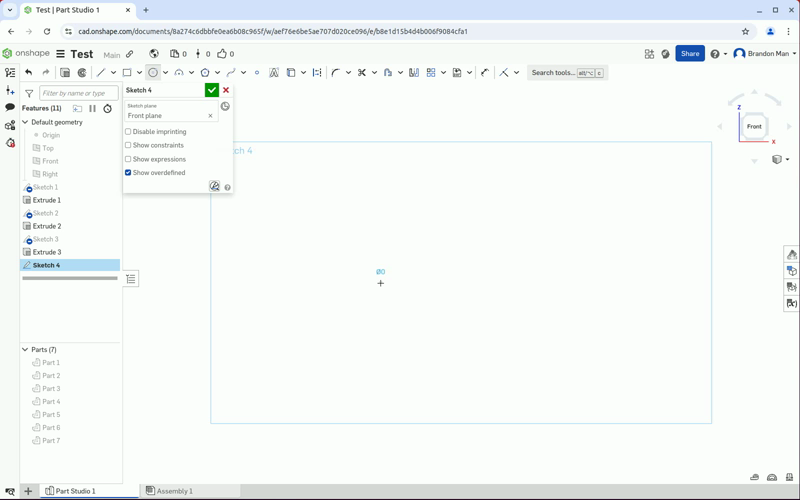
mouse_move(391, 282)
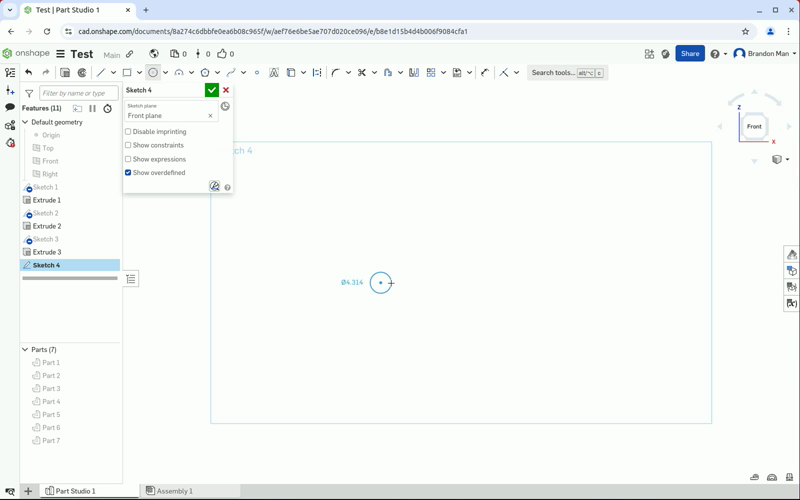
click(391, 282)
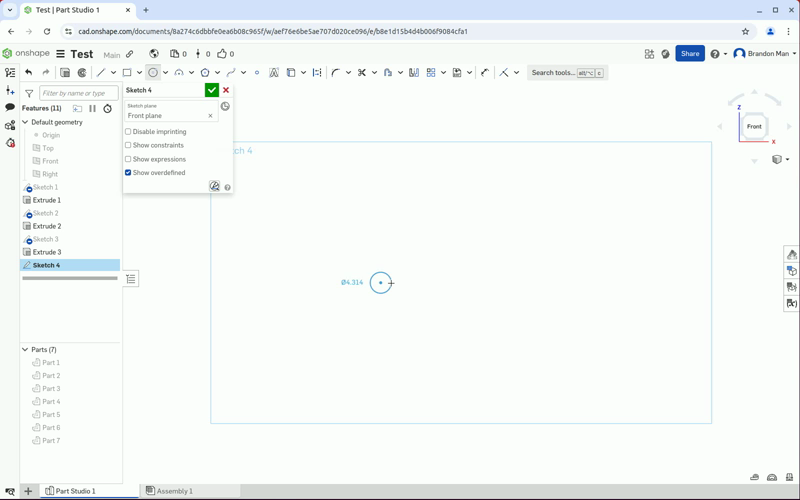
key(esc)
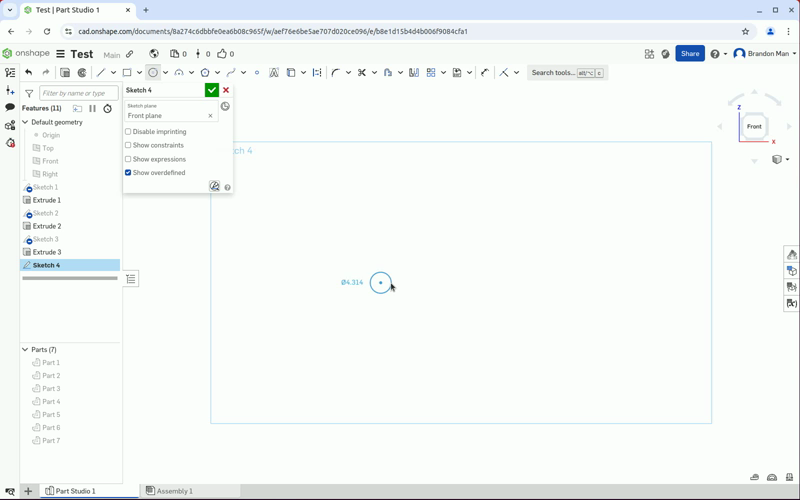
mouse_move(381, 289)
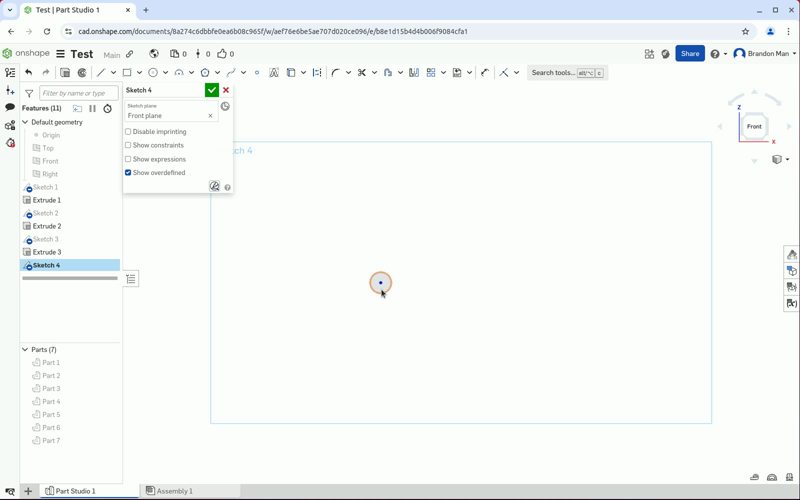
scroll(6)
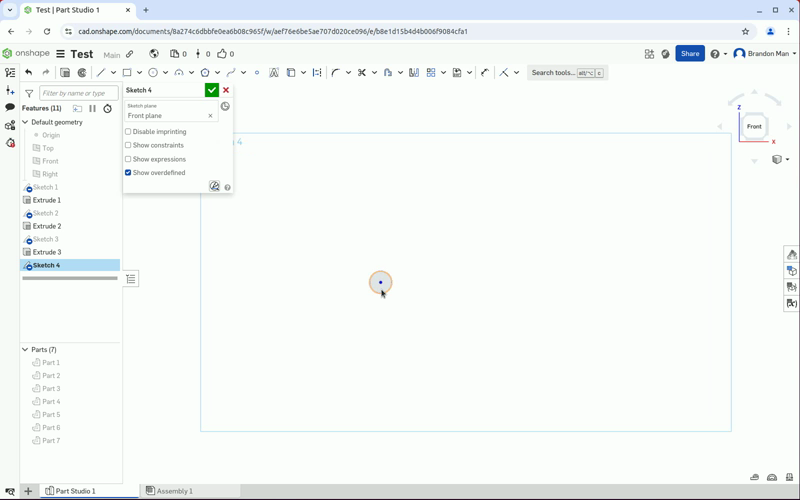
scroll(6)
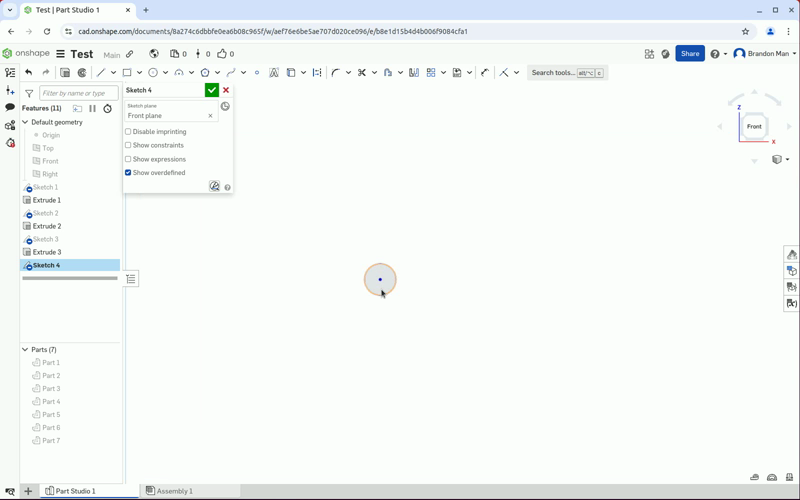
scroll(6)
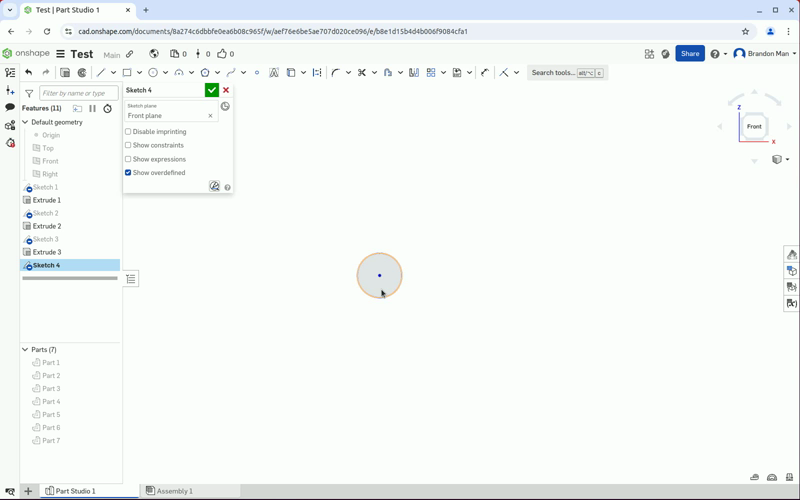
scroll(6)
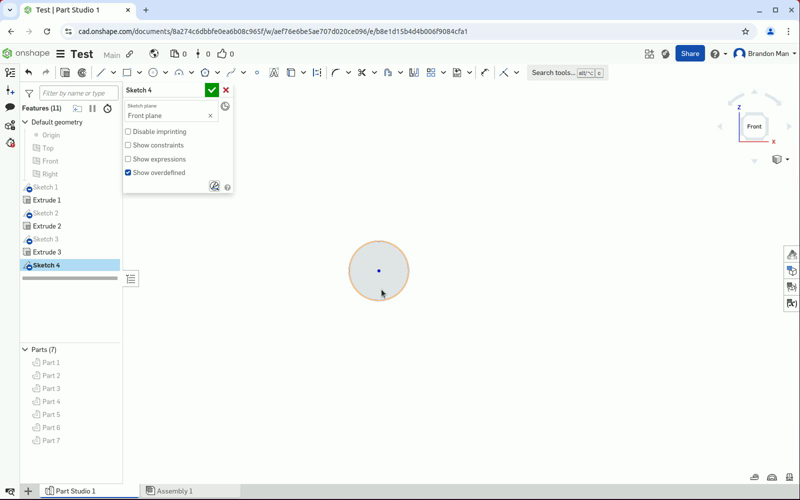
scroll(6)
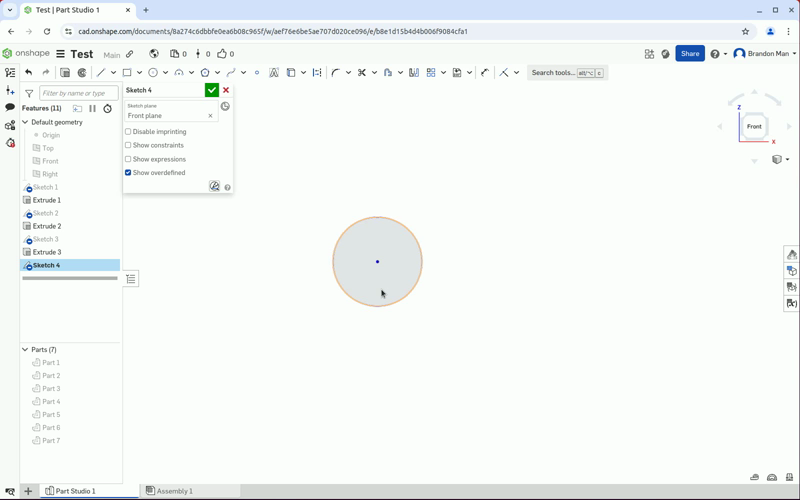
scroll(6)
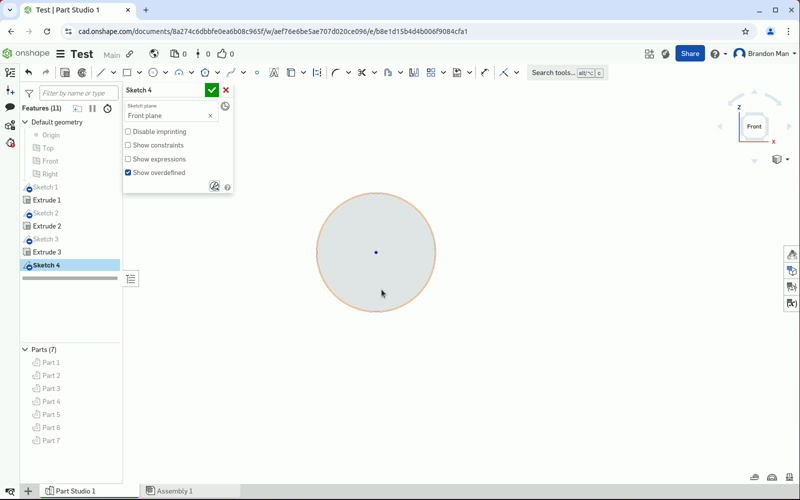
scroll(6)
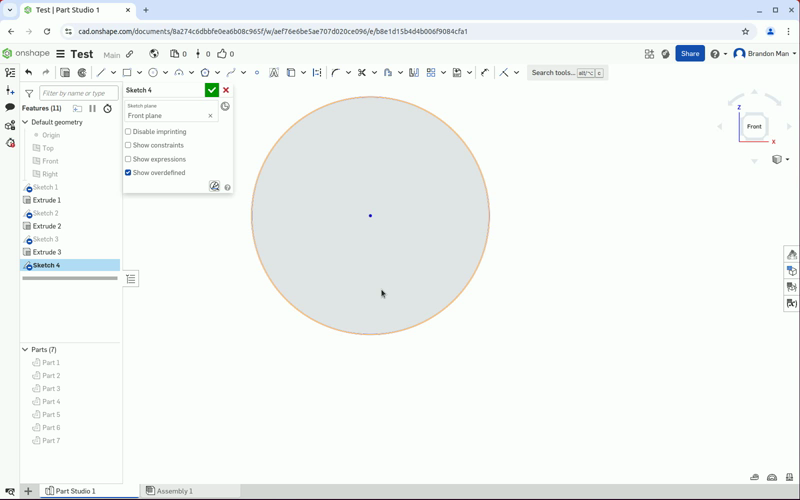
click(381, 289)
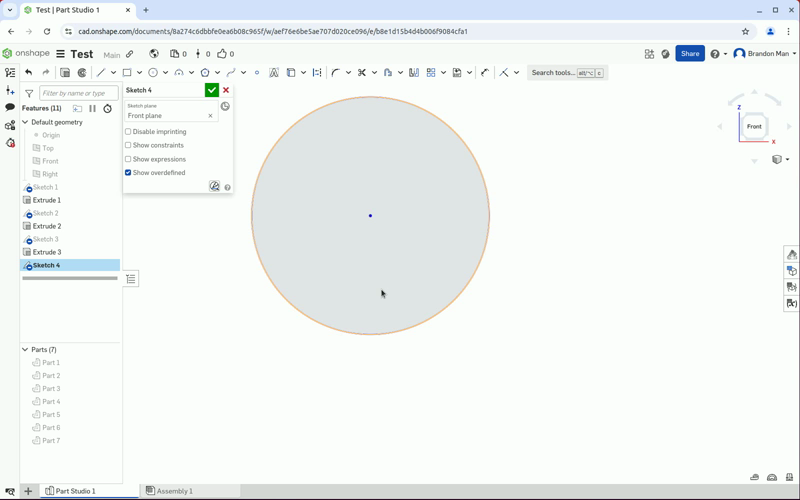
scroll(-6)
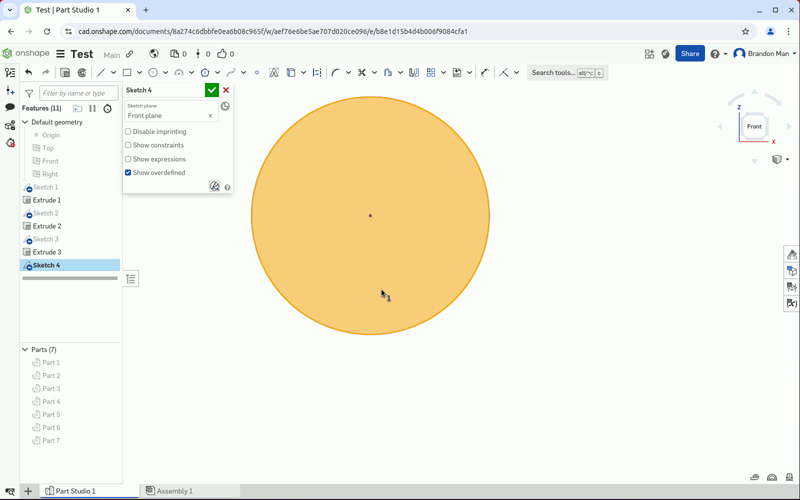
scroll(-6)
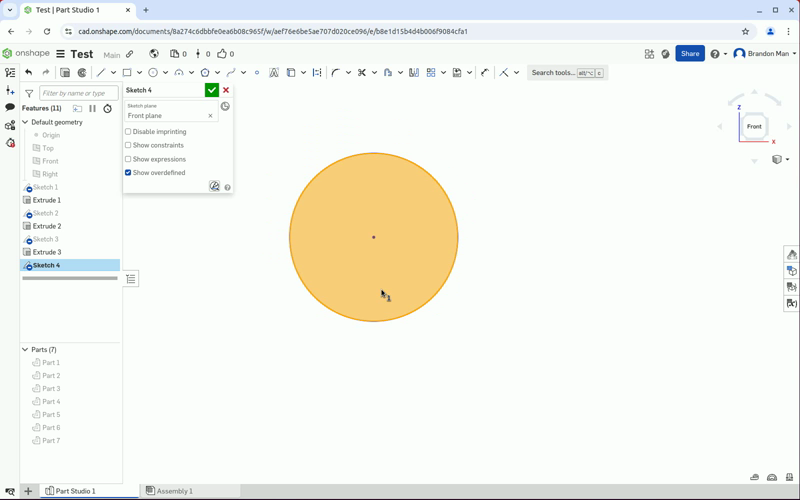
scroll(-6)
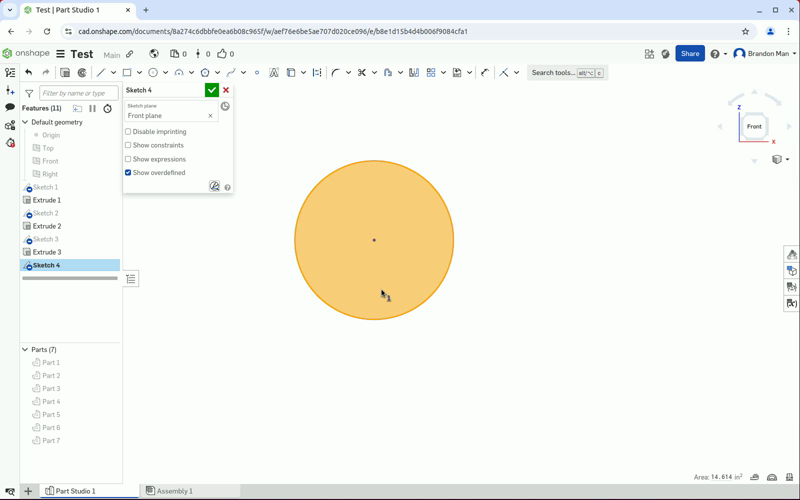
scroll(-6)
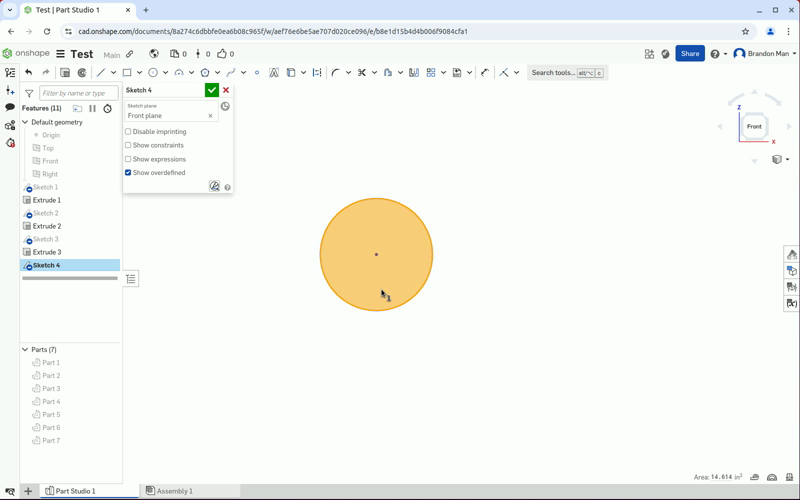
scroll(-6)
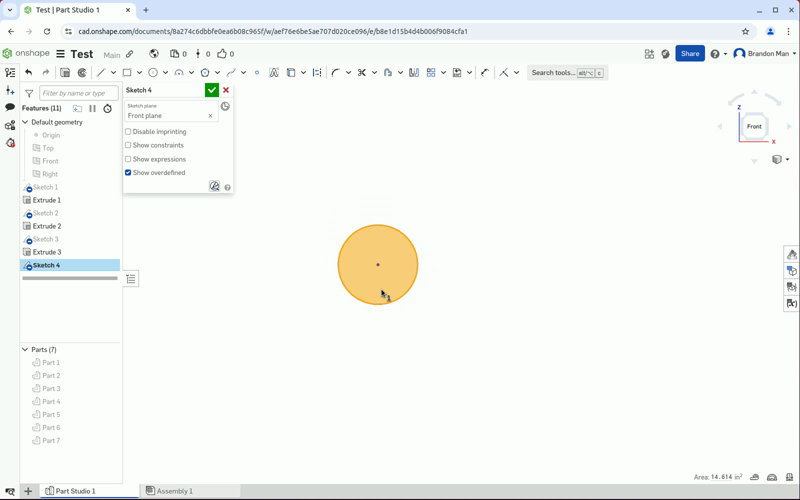
scroll(-6)
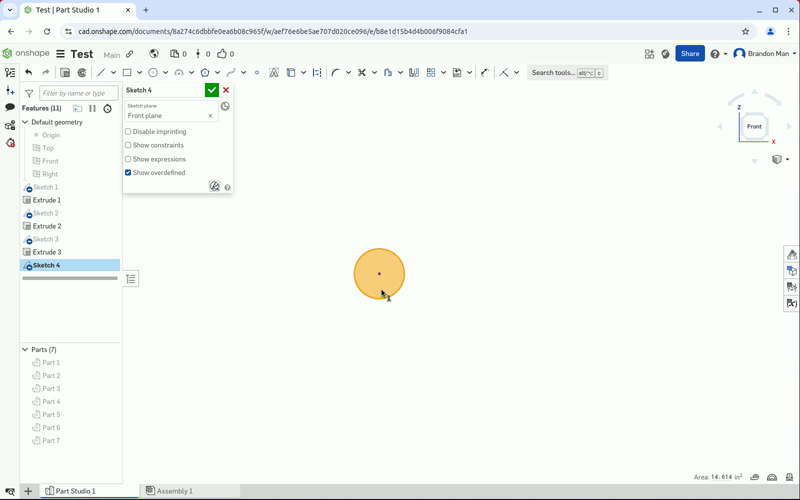
scroll(-6)
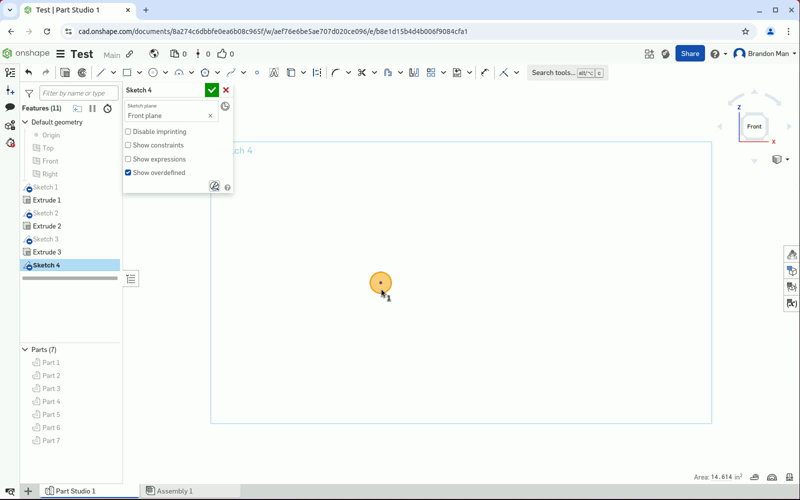
mouse_move(73, 352)
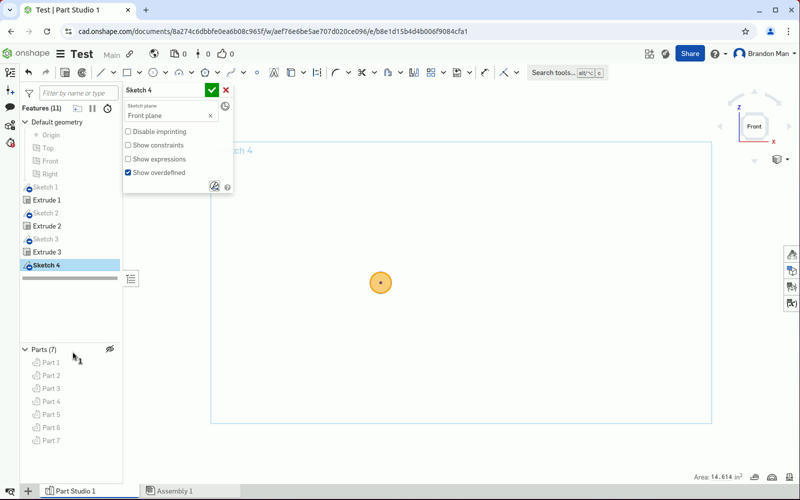
key(shift+y)
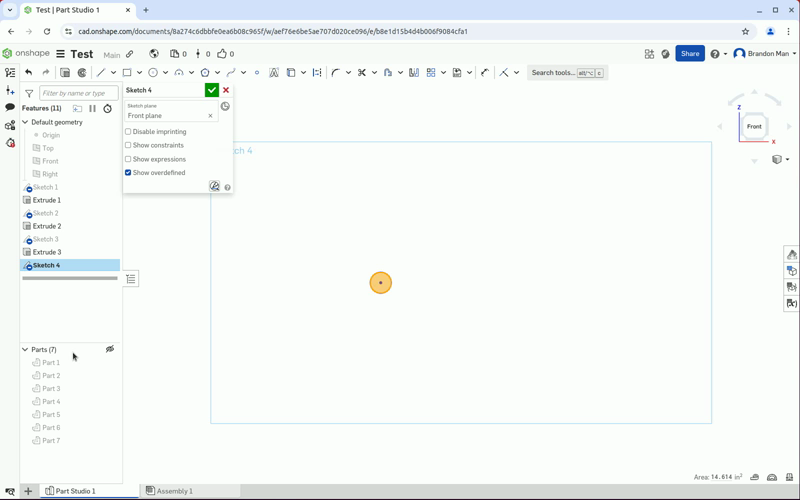
key(shift+e)
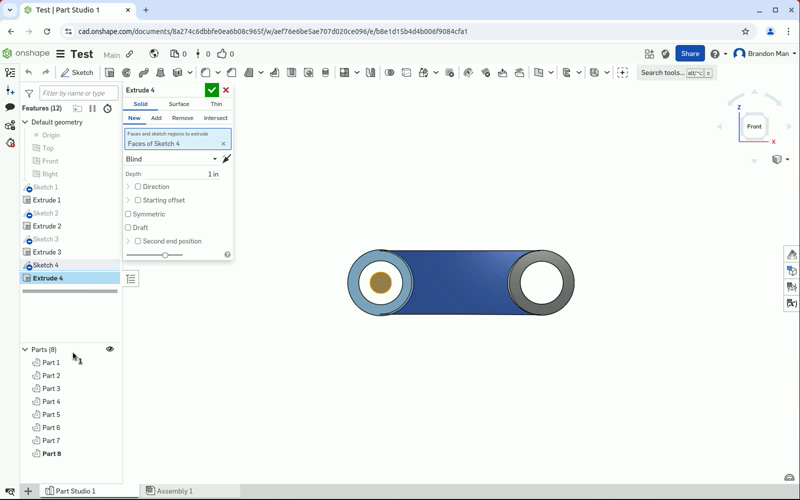
mouse_move(143, 106)
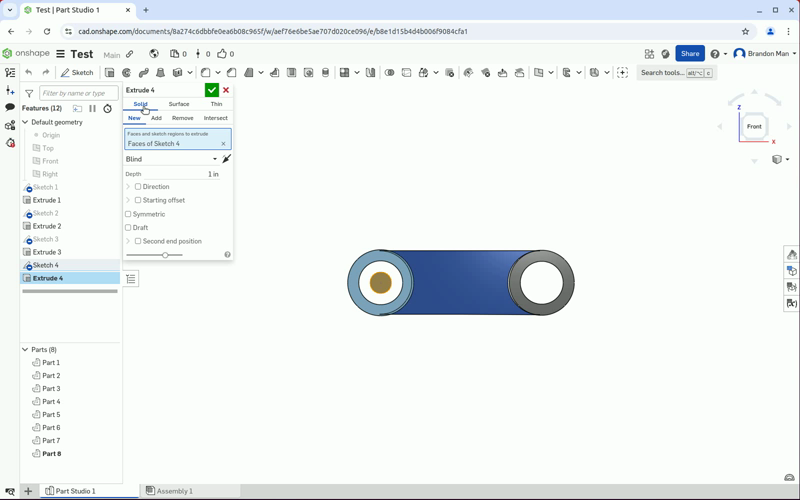
click(143, 106)
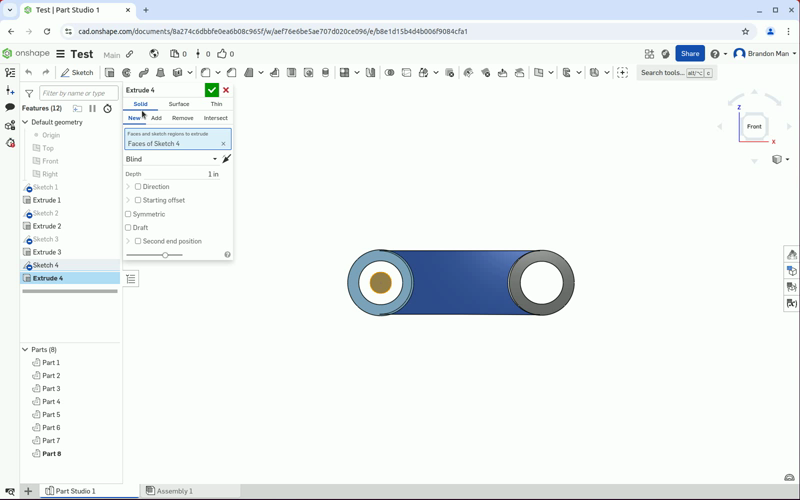
mouse_move(137, 120)
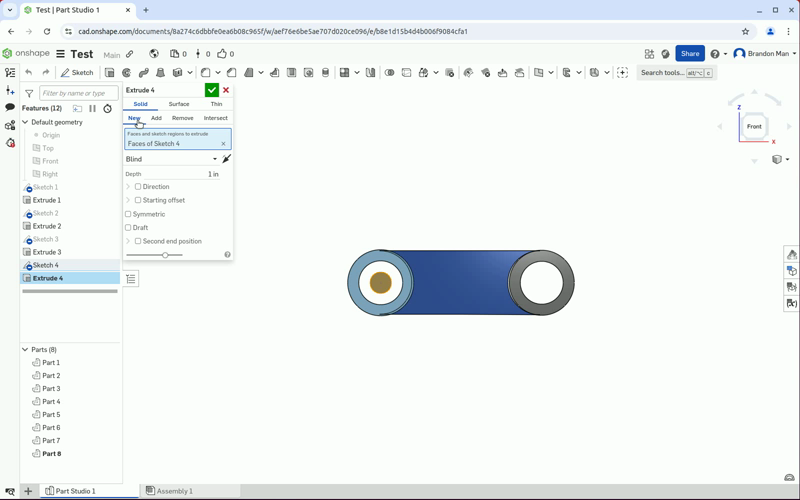
click(137, 120)
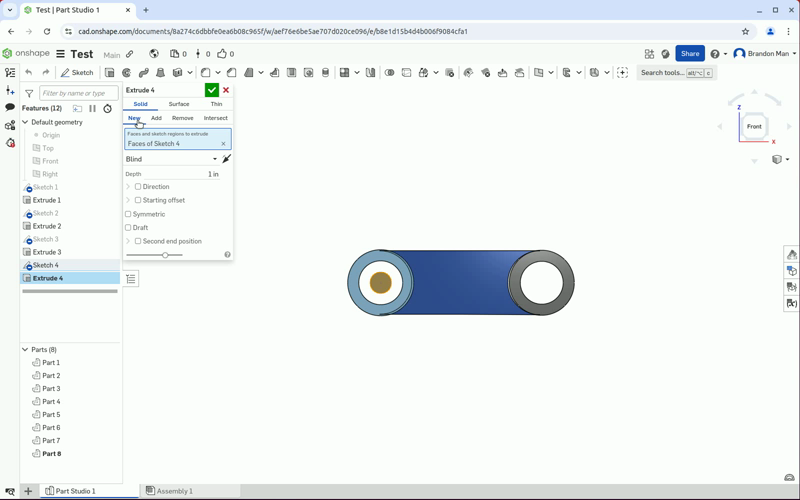
key(tab, 4)
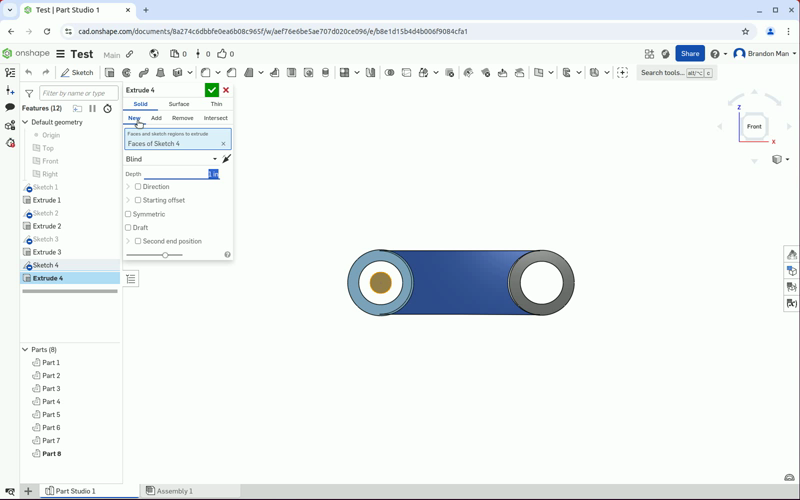
text(5.296)
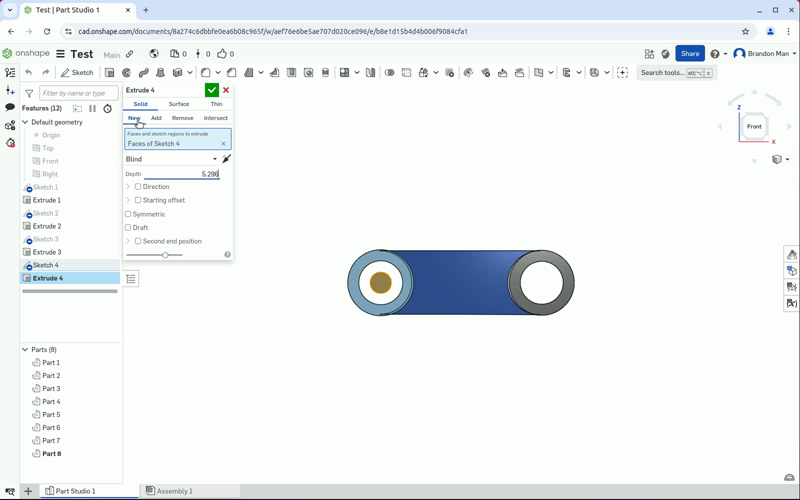
key(tab, 3)
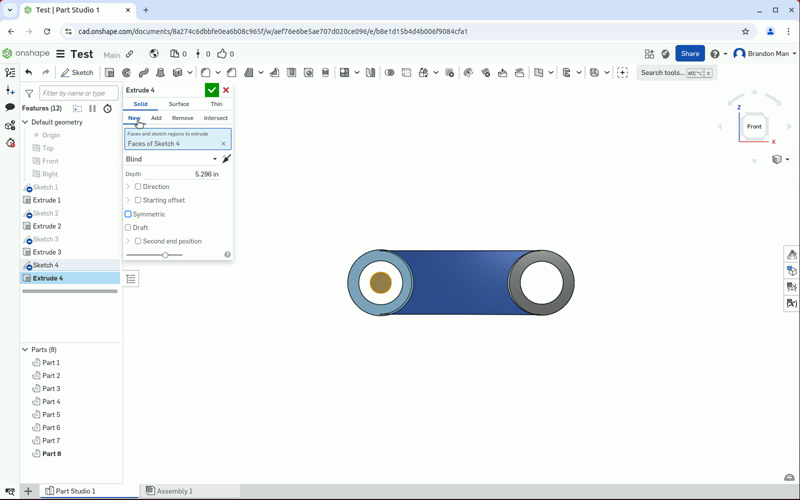
key(space)
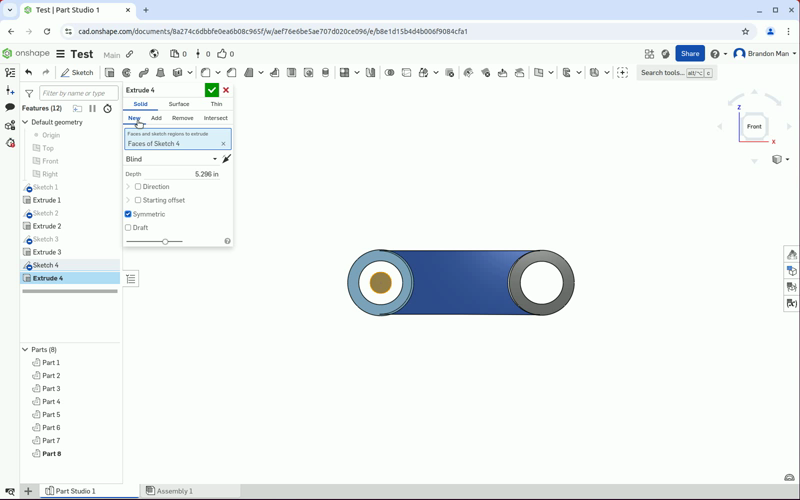
key(enter)
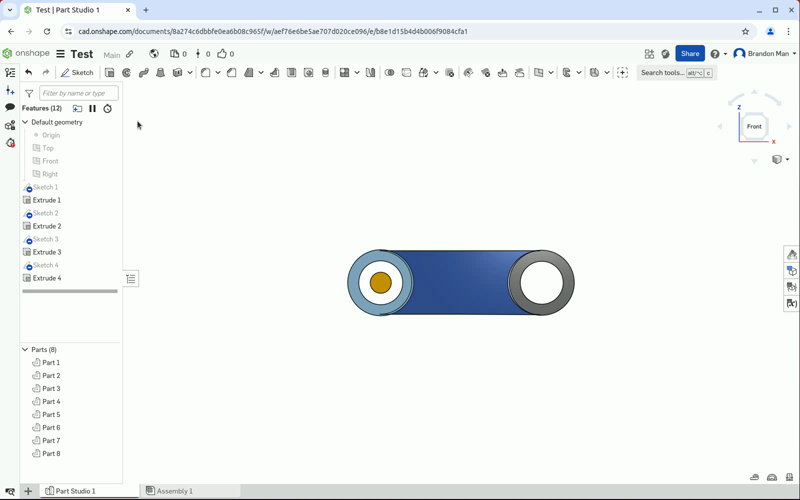
key(shift+h)
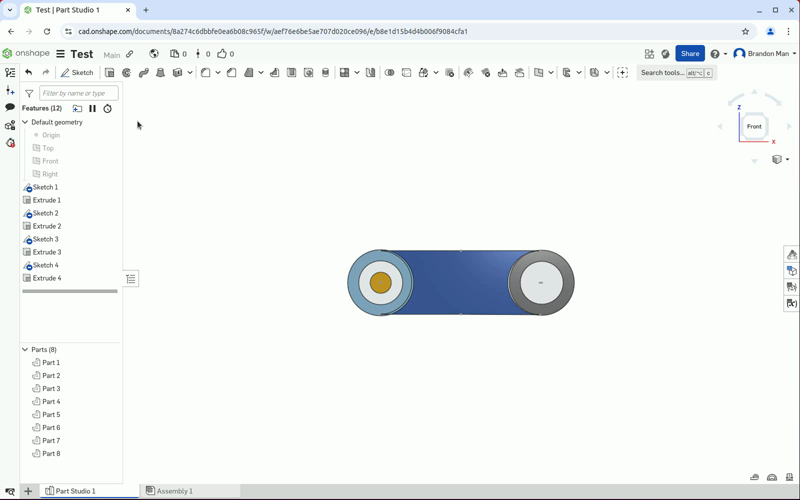
key(shift+h)
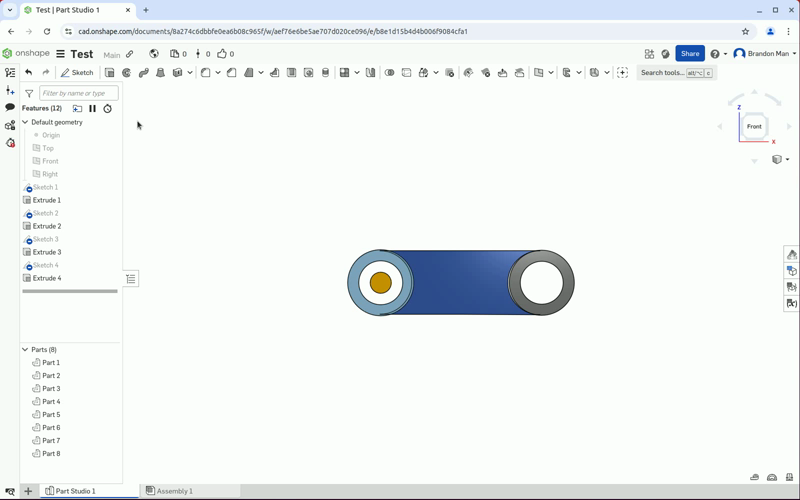
mouse_move(73, 189)
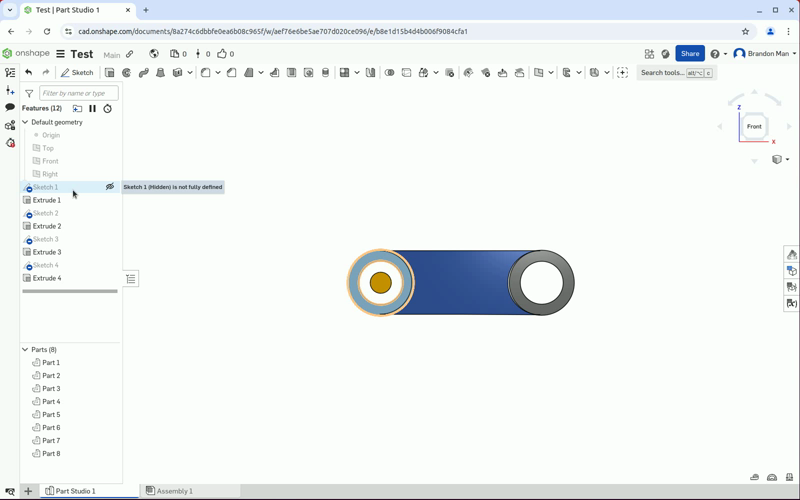
click(73, 189)
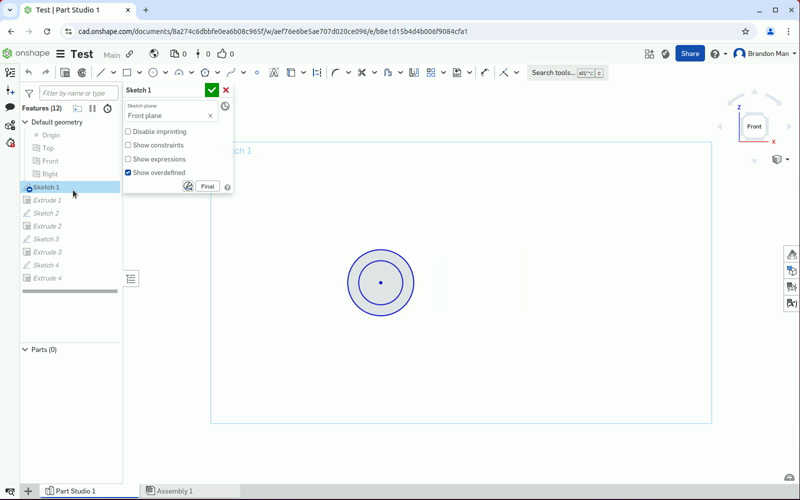
mouse_move(229, 92)
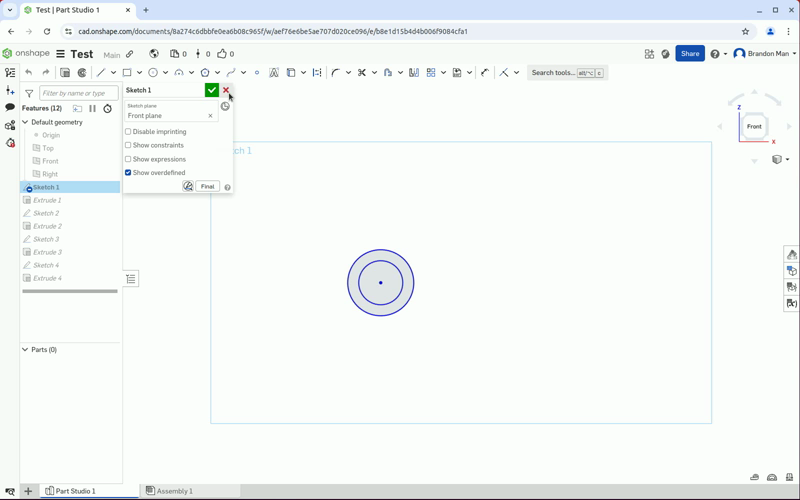
click(229, 92)
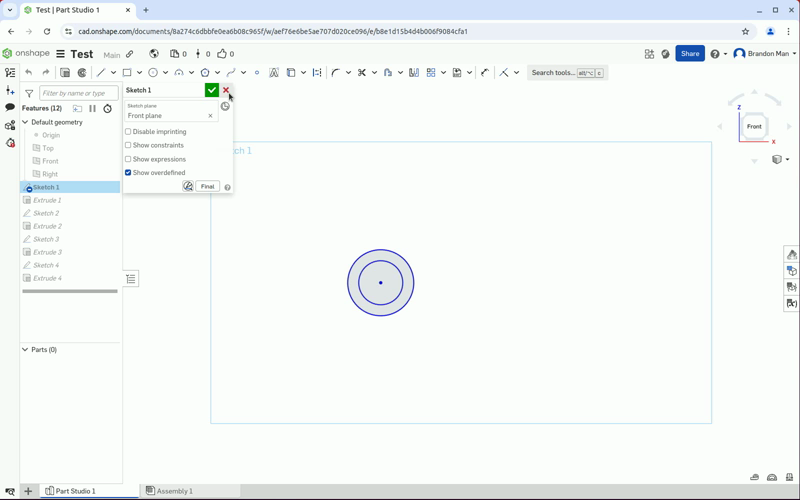
key(shift+s)
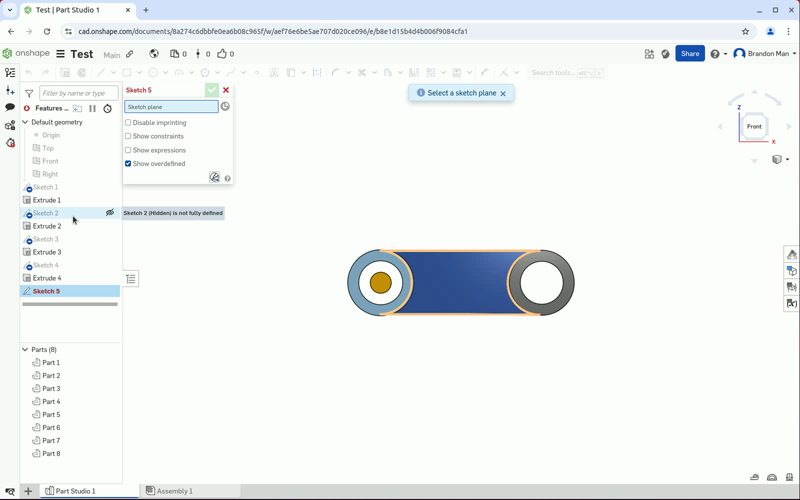
scroll(3)
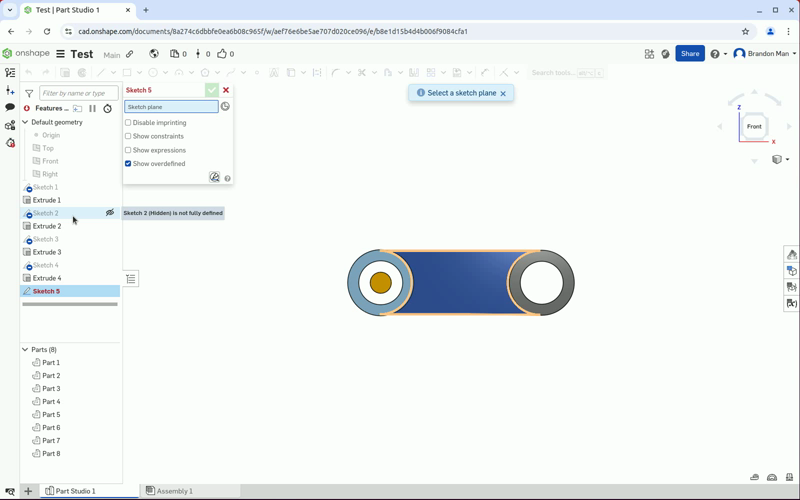
mouse_move(73, 163)
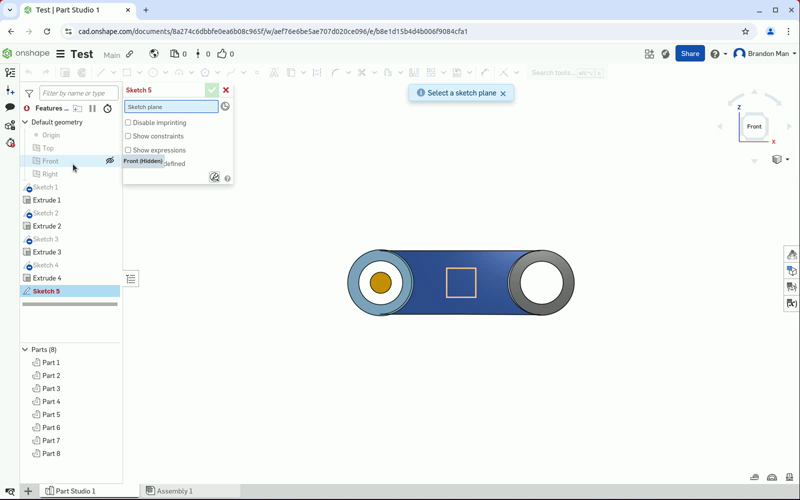
click(73, 163)
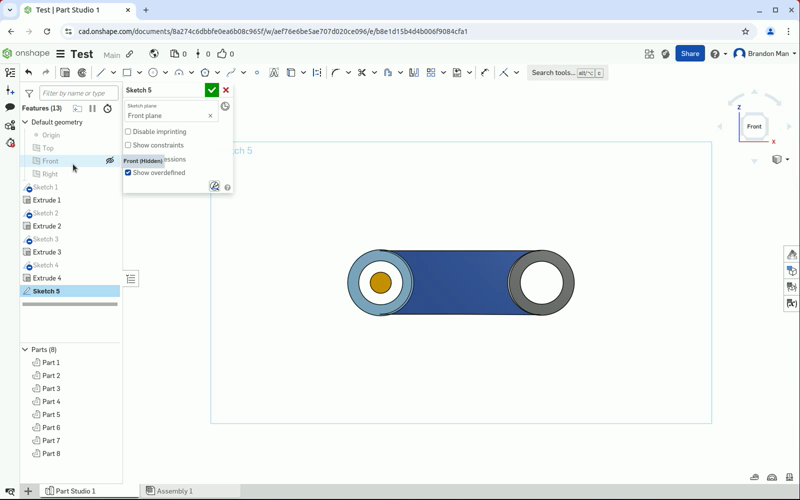
mouse_move(73, 352)
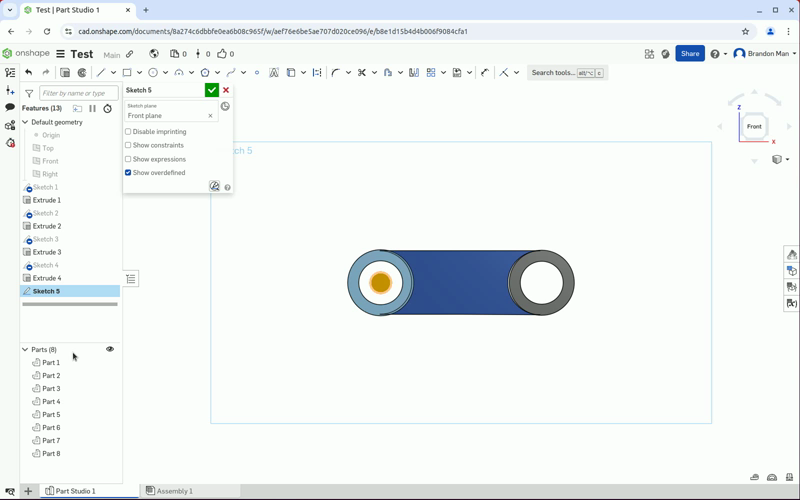
key(y)
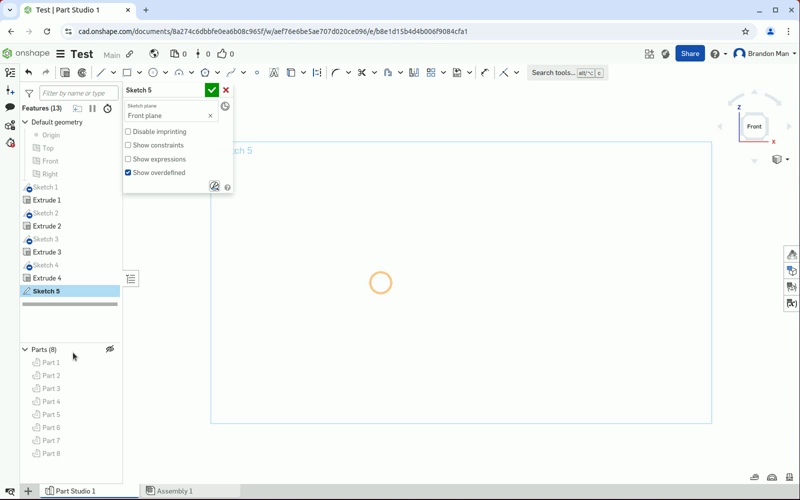
key(c)
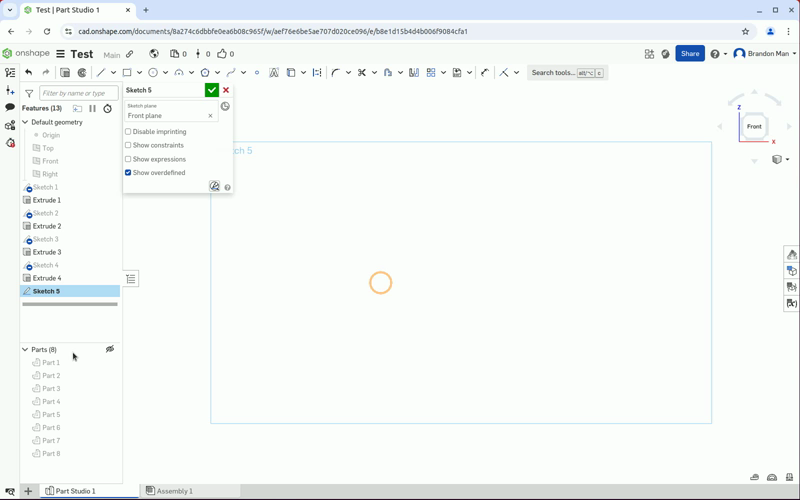
key_down(shift)
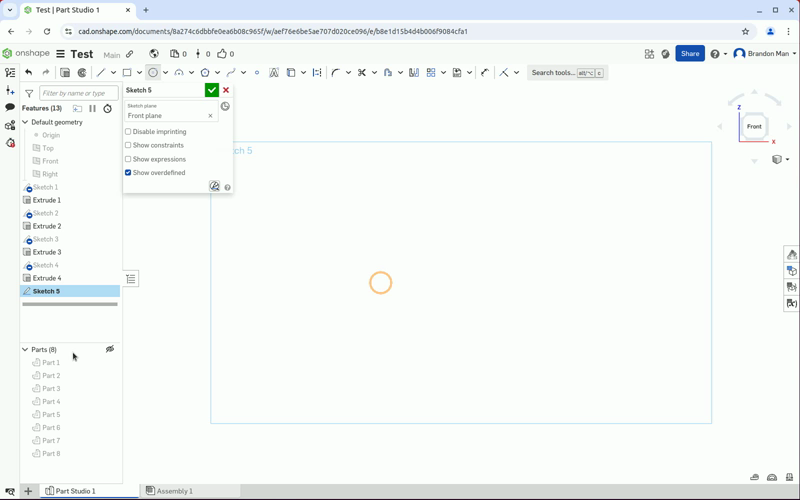
mouse_move(541, 282)
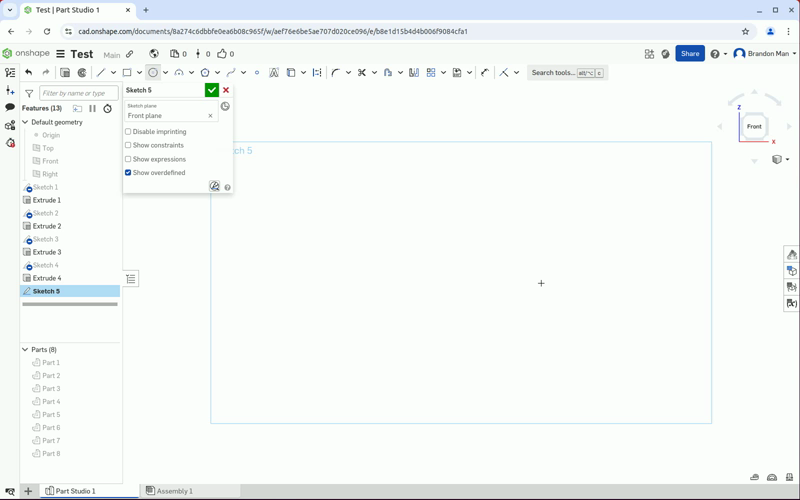
click(541, 282)
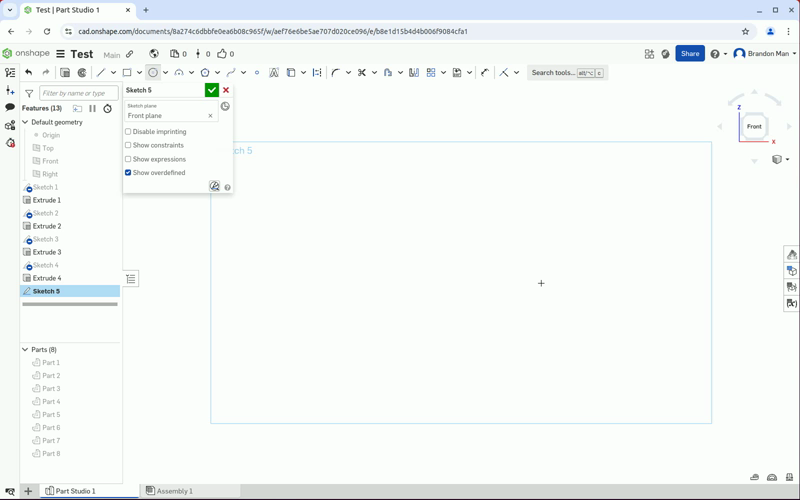
key_up(shift)
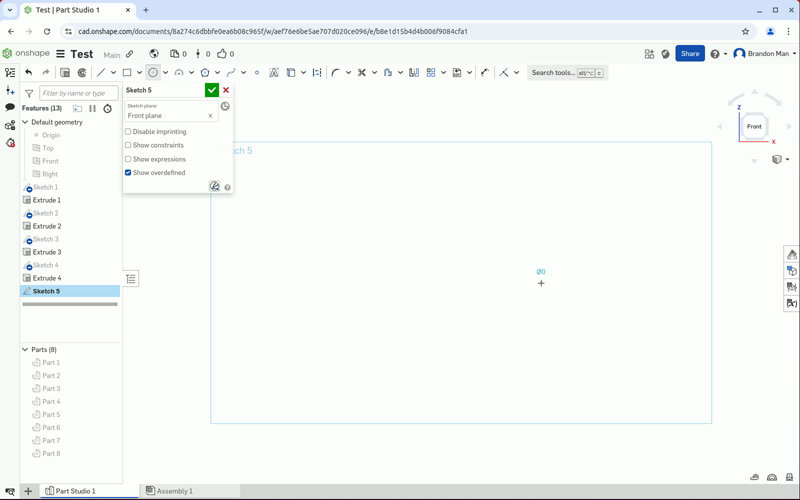
mouse_move(552, 282)
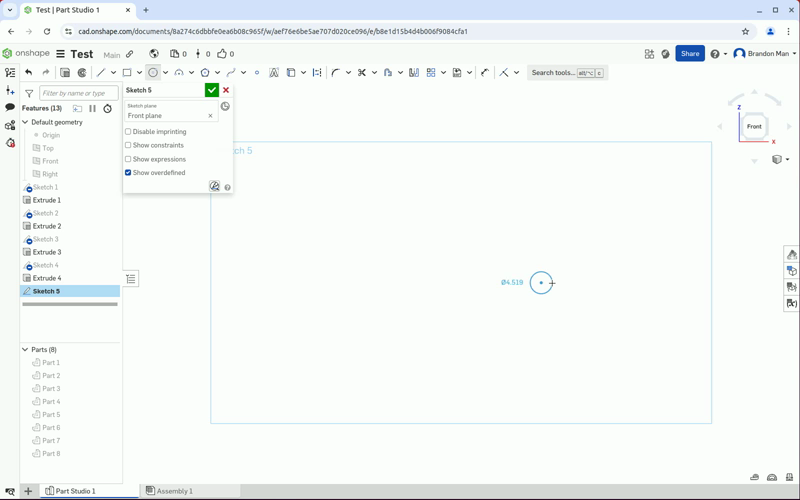
click(552, 282)
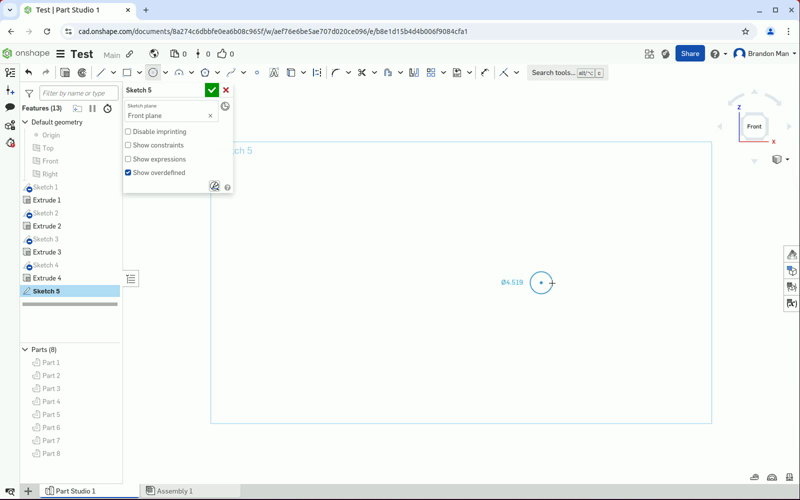
key(esc)
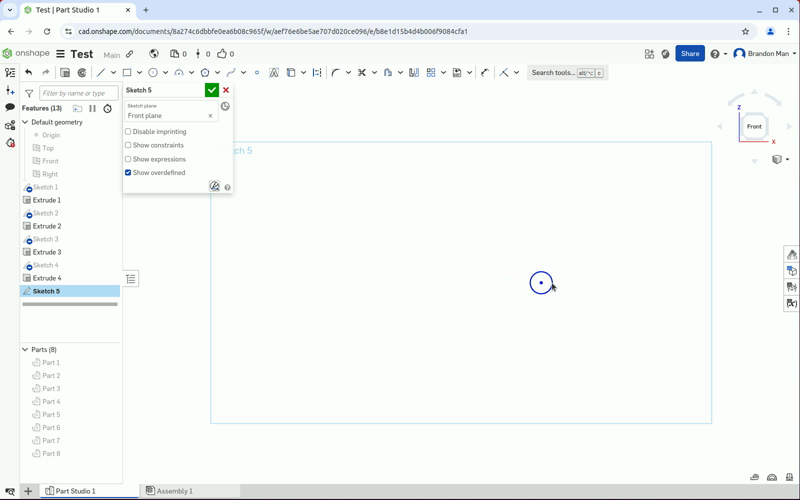
mouse_move(546, 283)
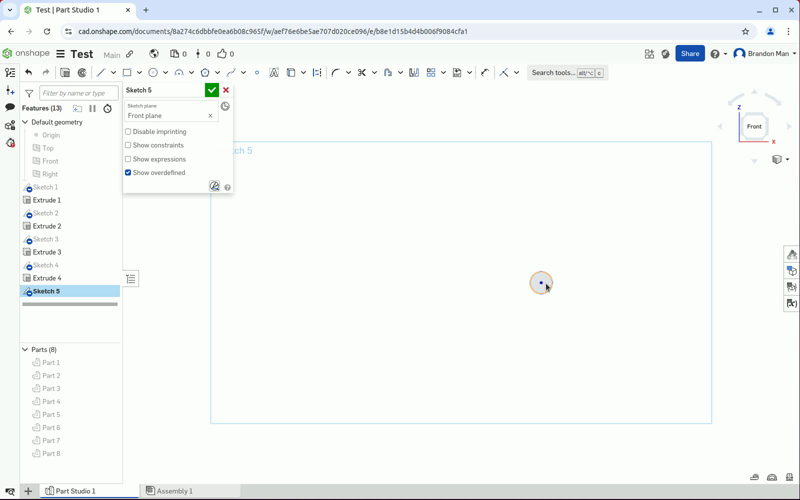
scroll(6)
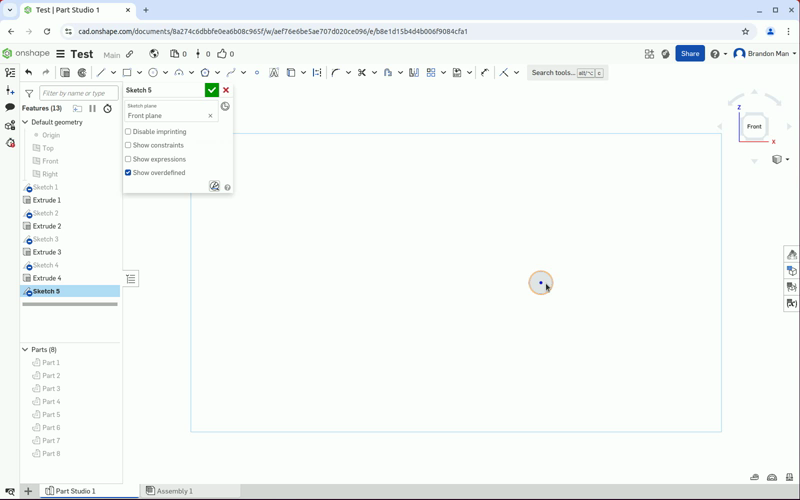
scroll(6)
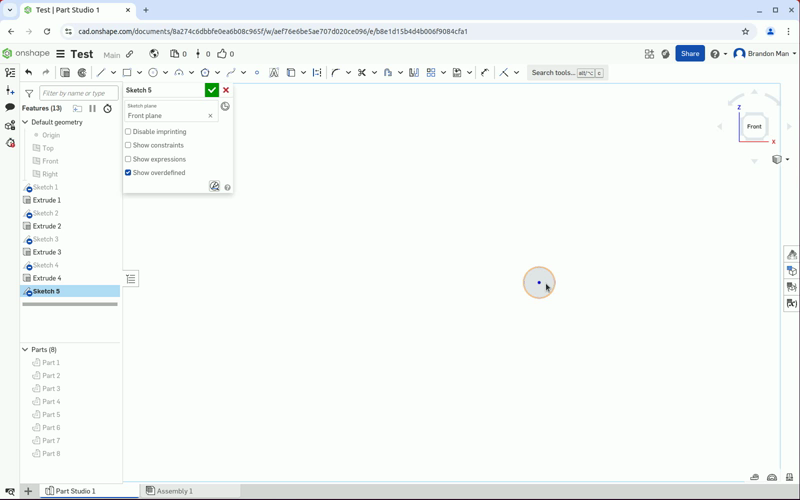
scroll(6)
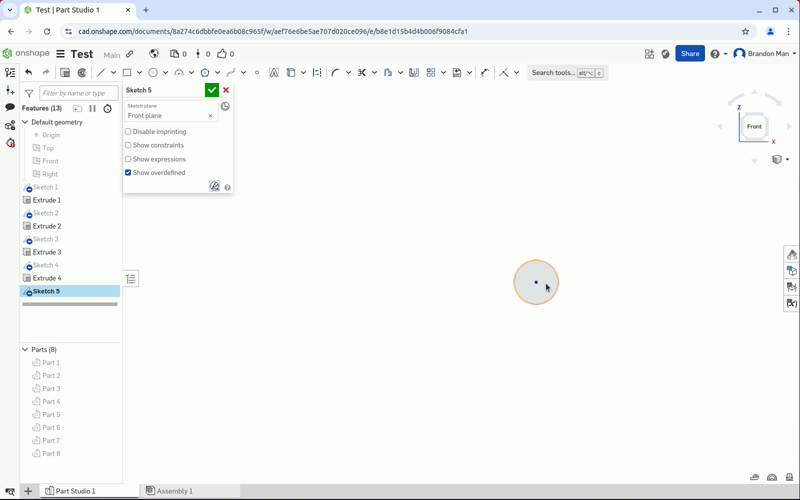
scroll(6)
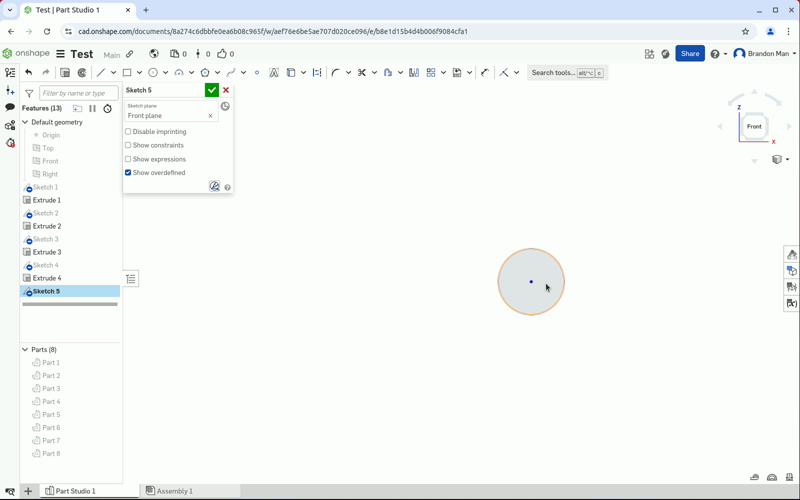
scroll(6)
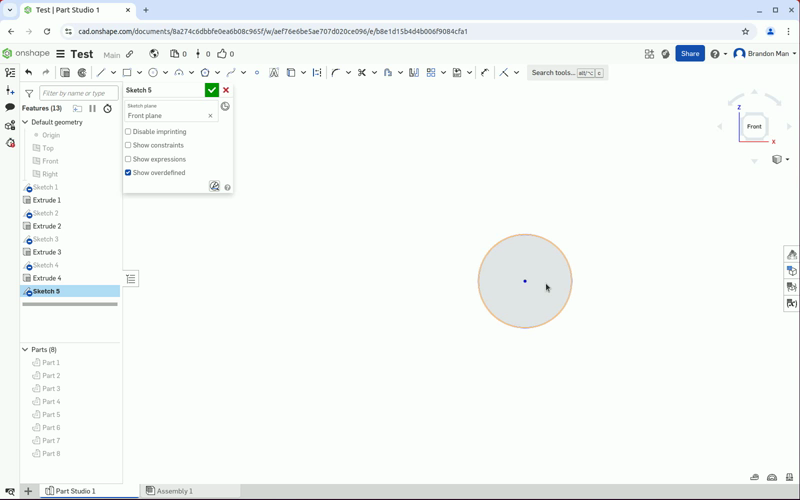
scroll(6)
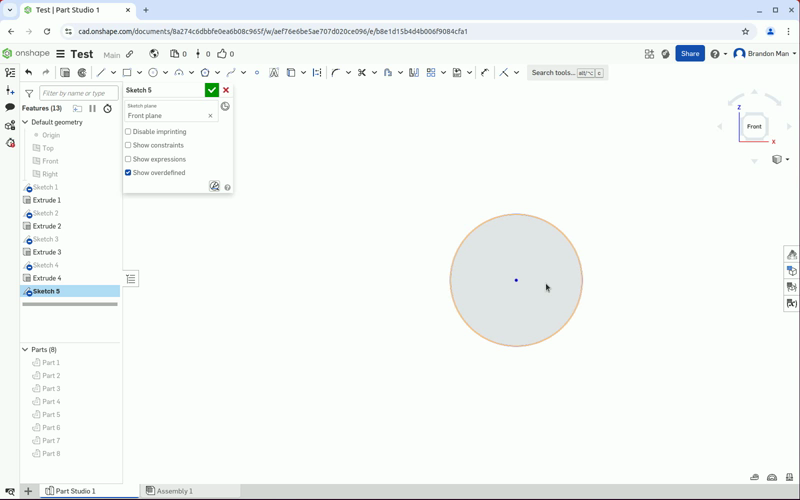
scroll(6)
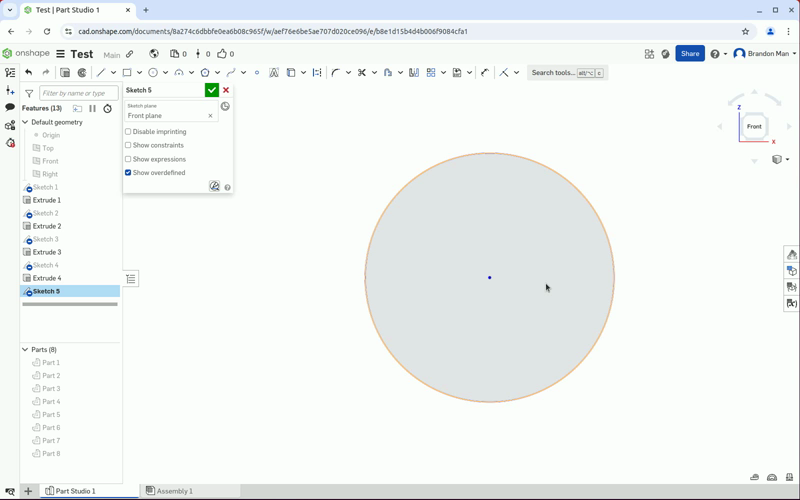
click(546, 283)
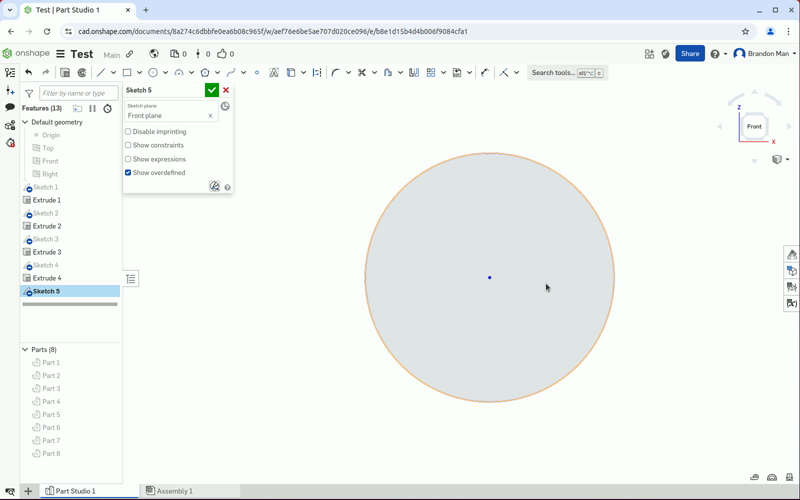
scroll(-6)
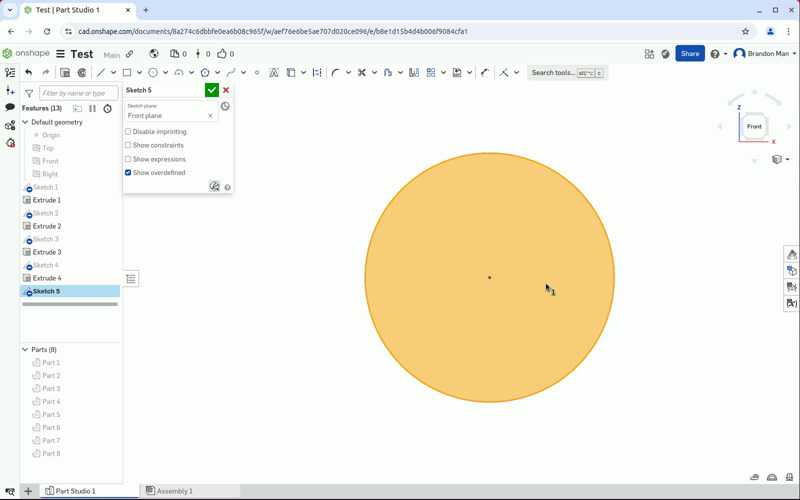
scroll(-6)
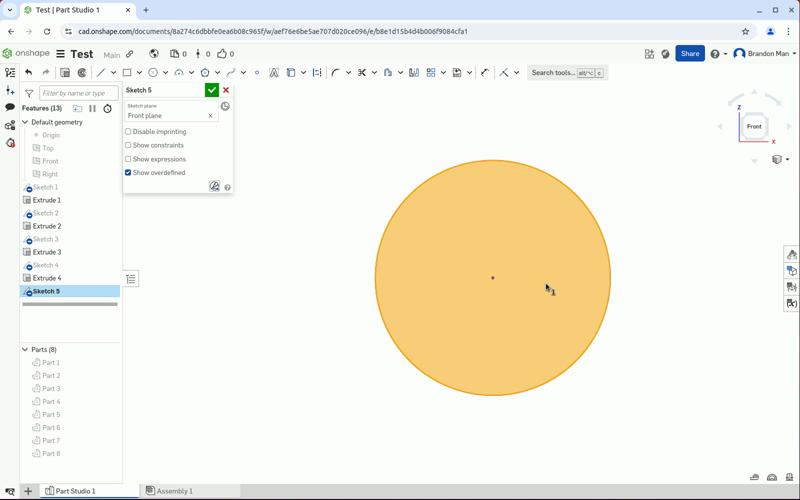
scroll(-6)
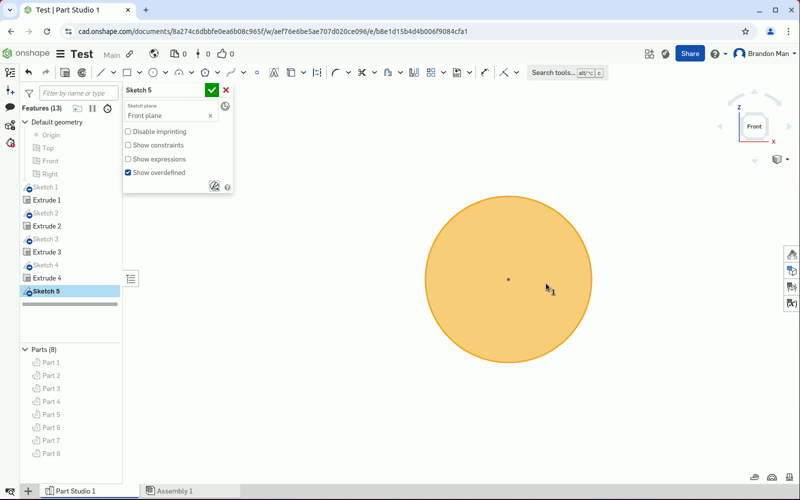
scroll(-6)
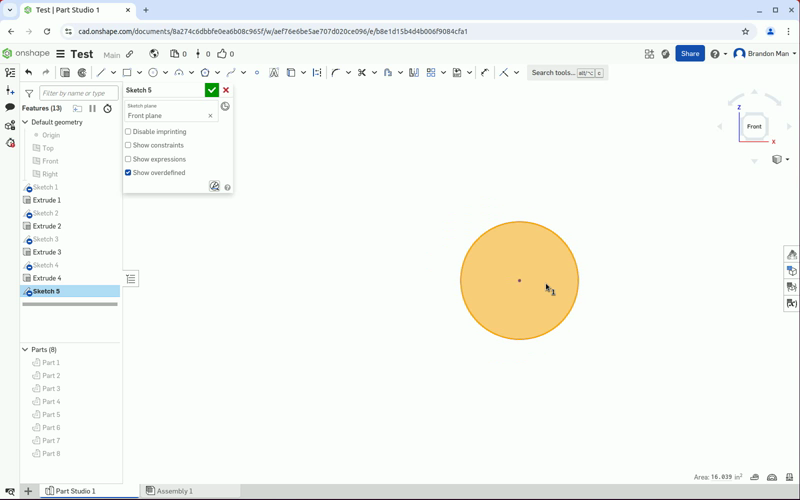
scroll(-6)
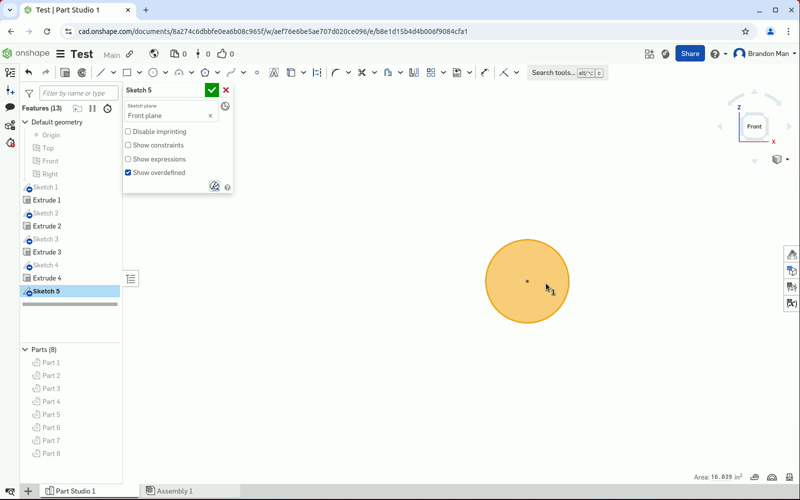
scroll(-6)
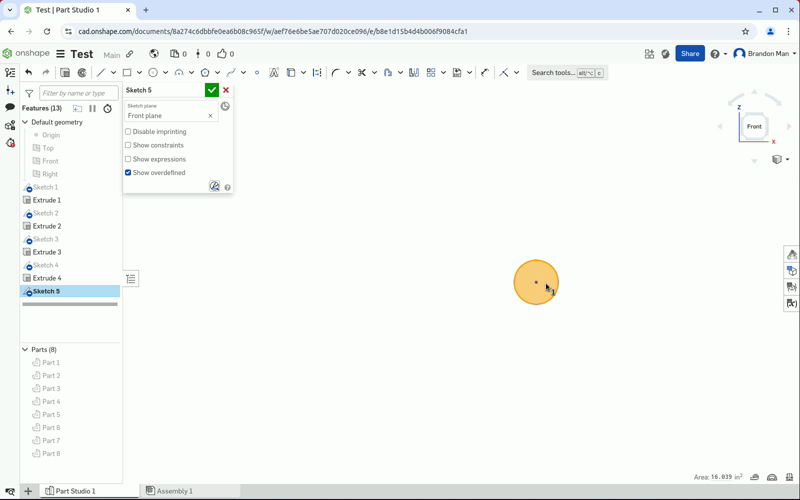
scroll(-6)
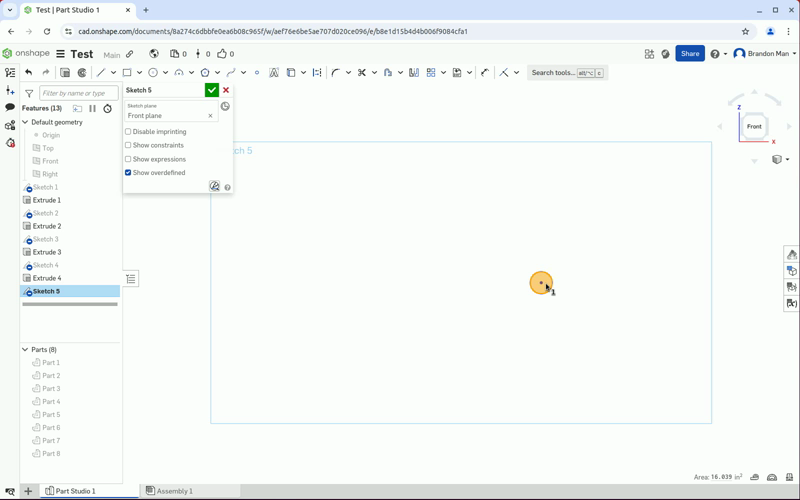
mouse_move(73, 352)
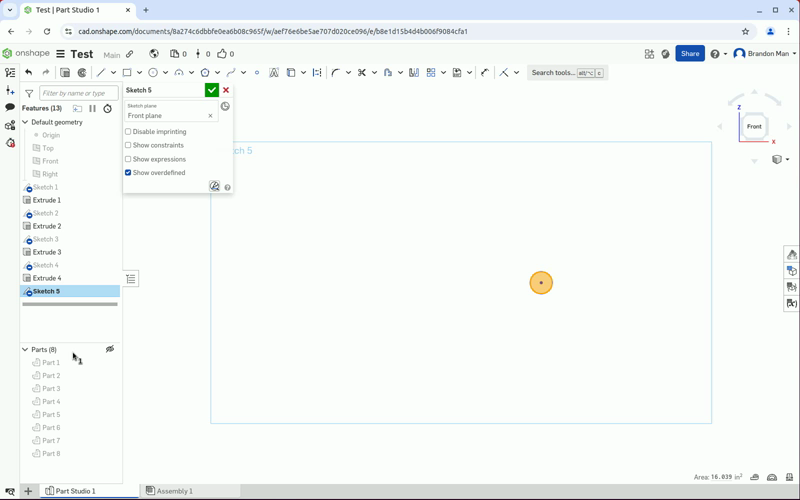
key(shift+y)
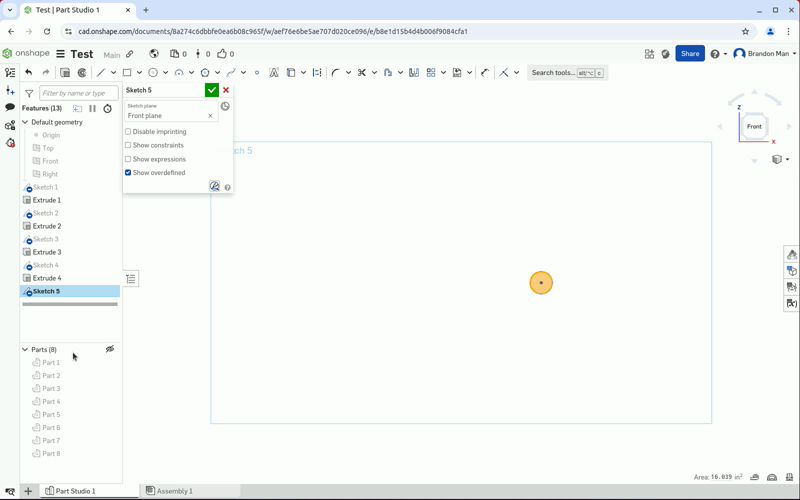
key(shift+e)
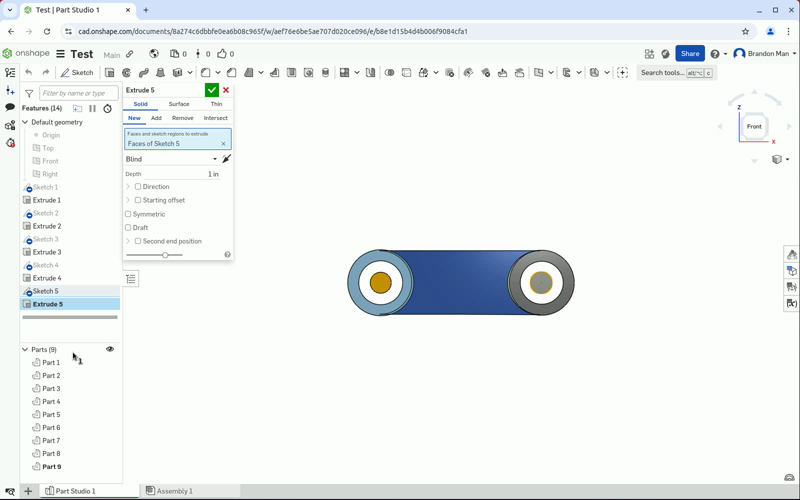
mouse_move(143, 106)
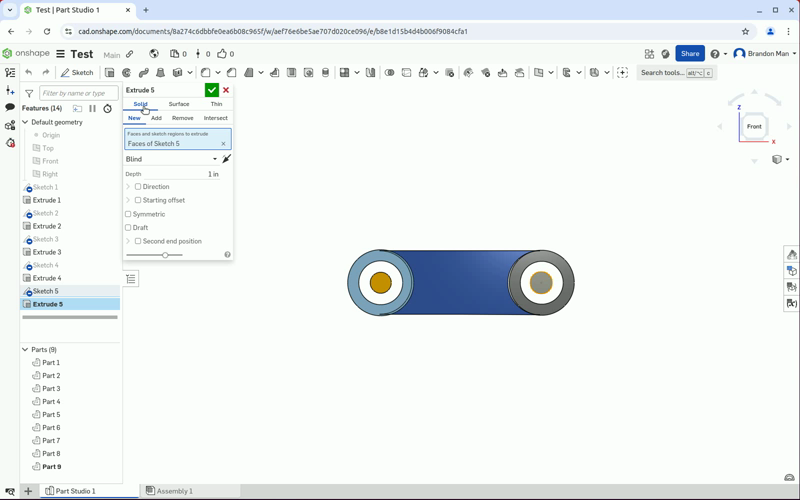
click(143, 106)
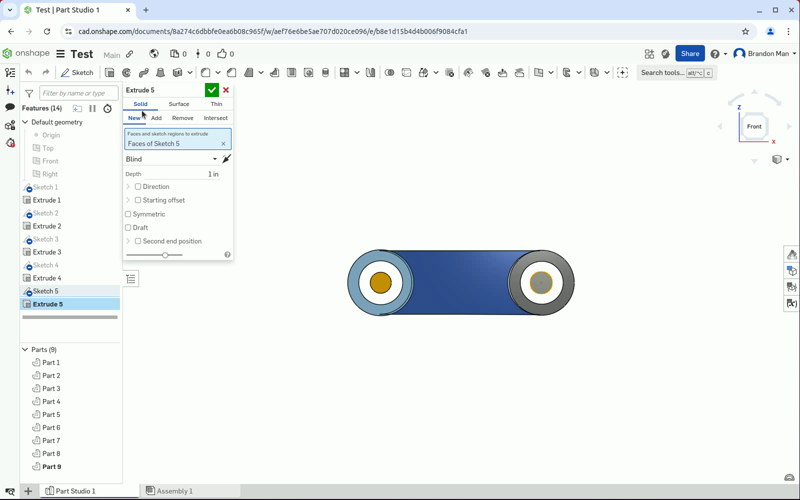
mouse_move(137, 120)
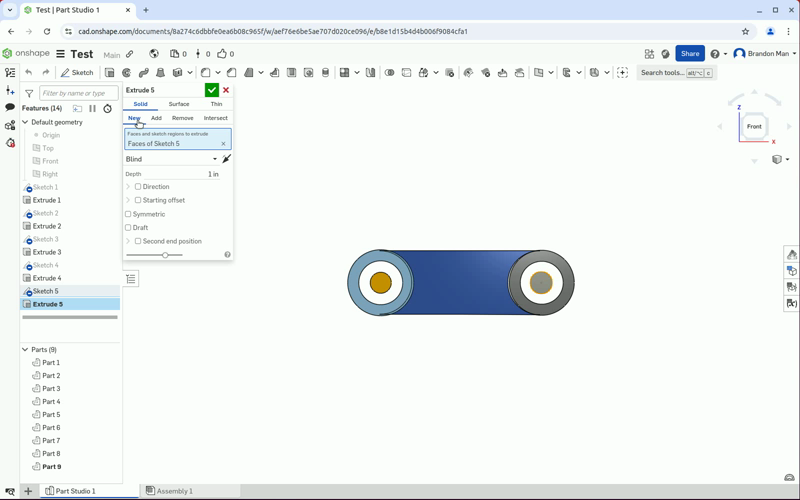
click(137, 120)
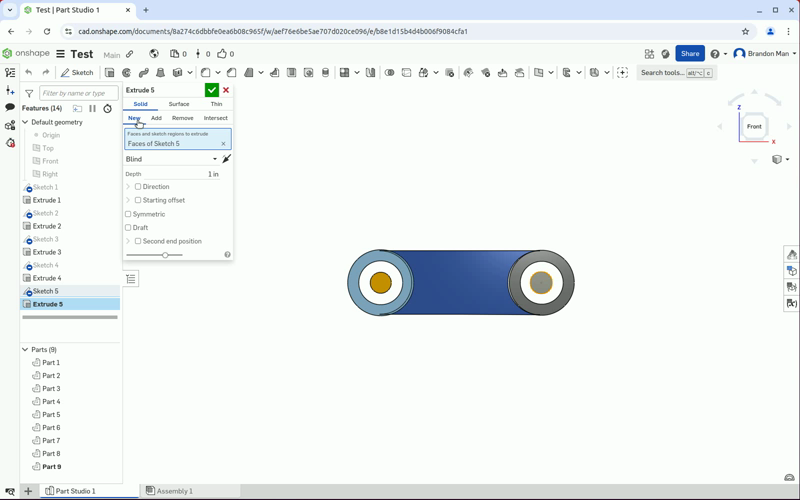
key(tab, 4)
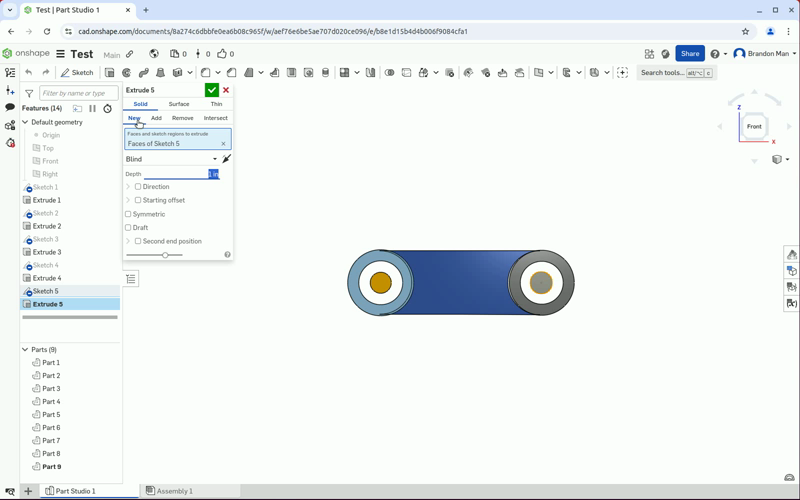
text(5.296)
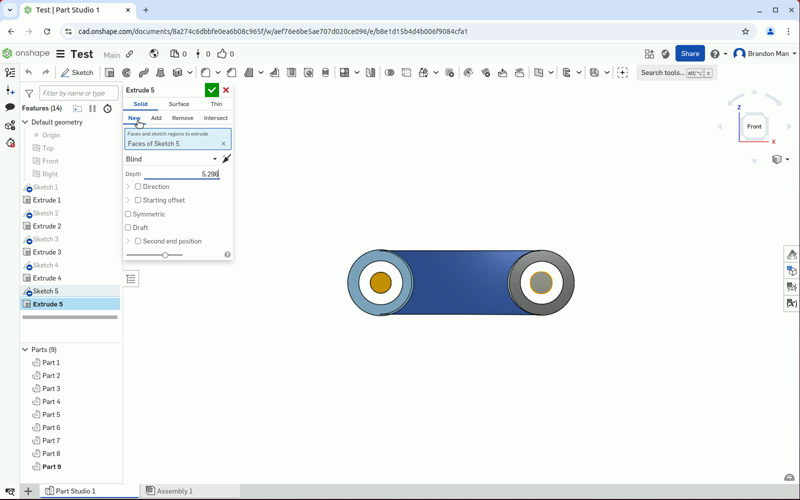
key(tab, 3)
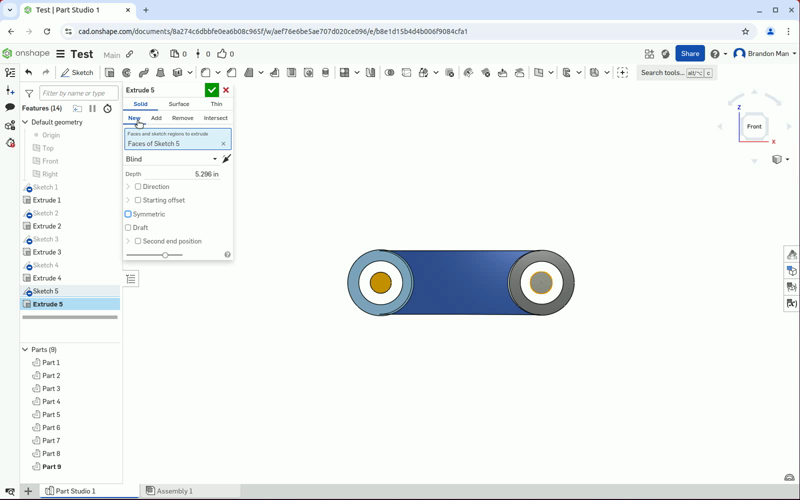
key(space)
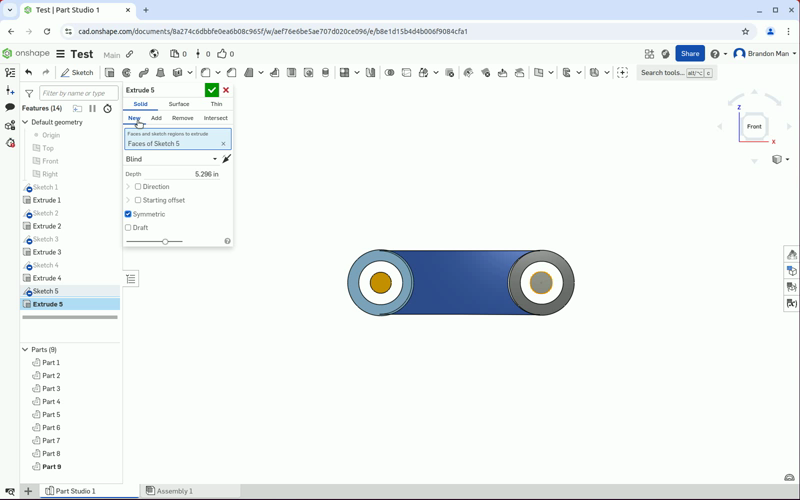
key(enter)
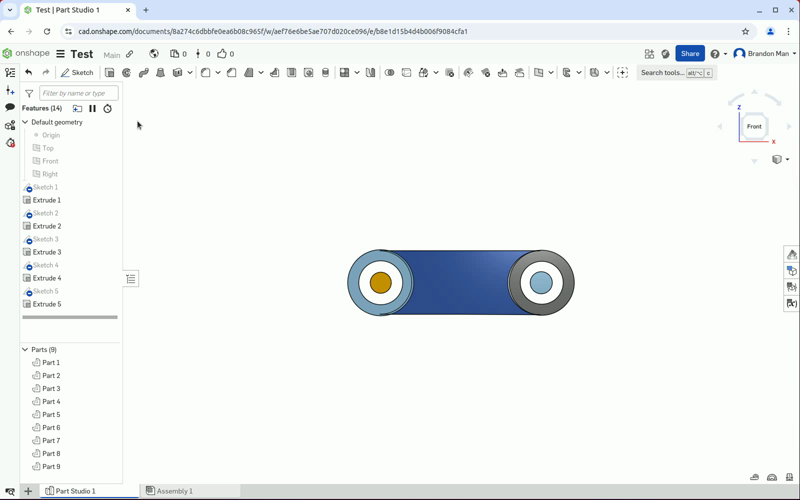
key(shift+h)
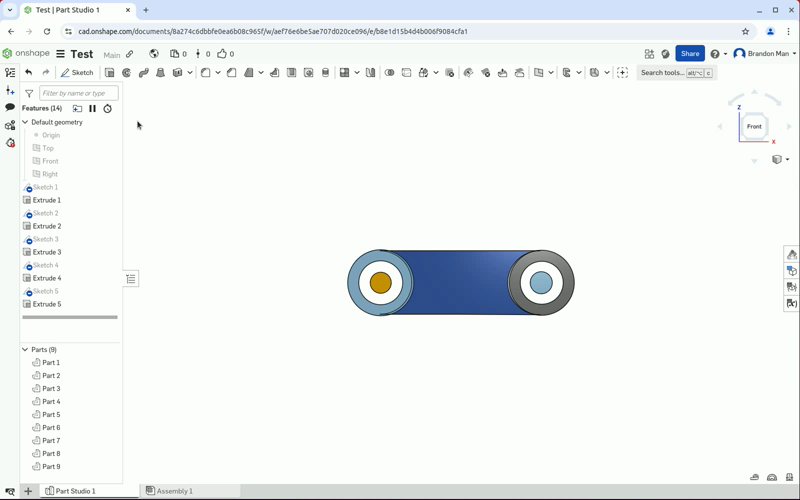
key(shift+h)
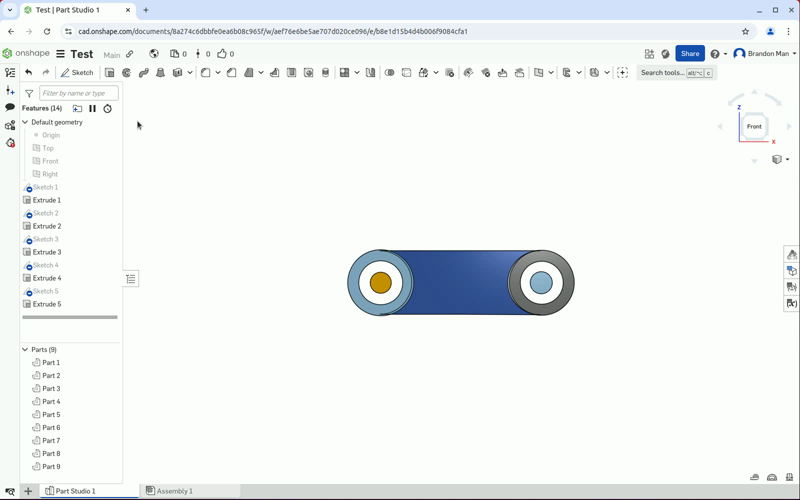
key(shift+7)
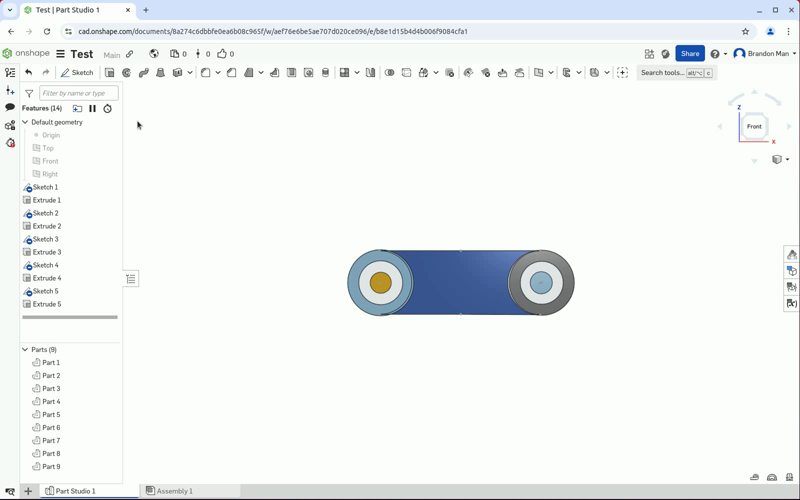
key(left, 2)
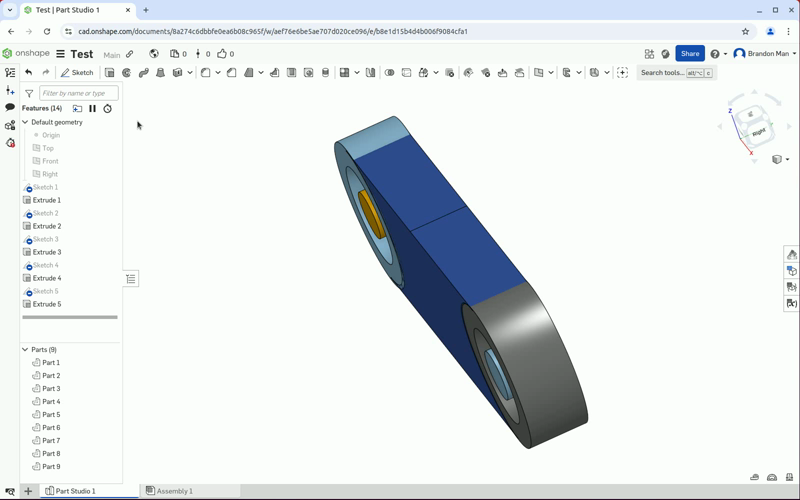
key(down, 2)
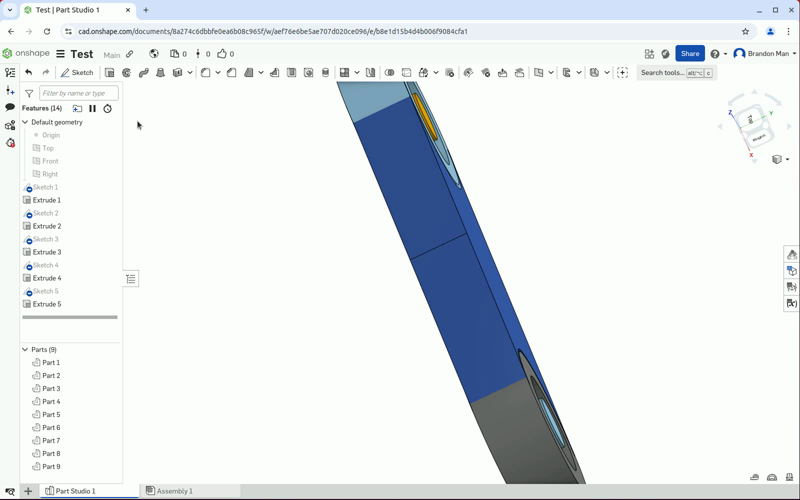
key(up, 2)
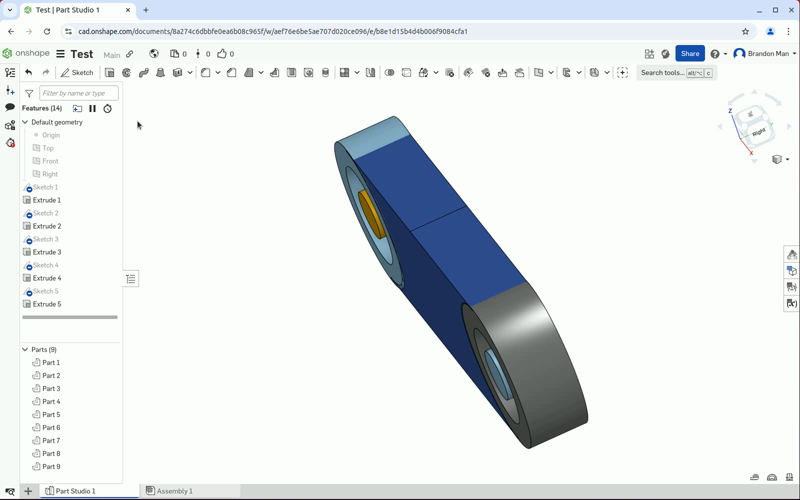
key(right, 2)
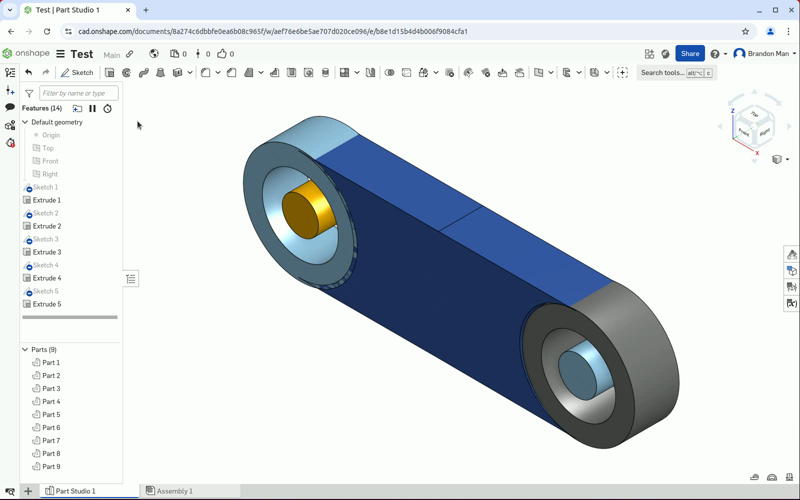
mouse_move(73, 189)
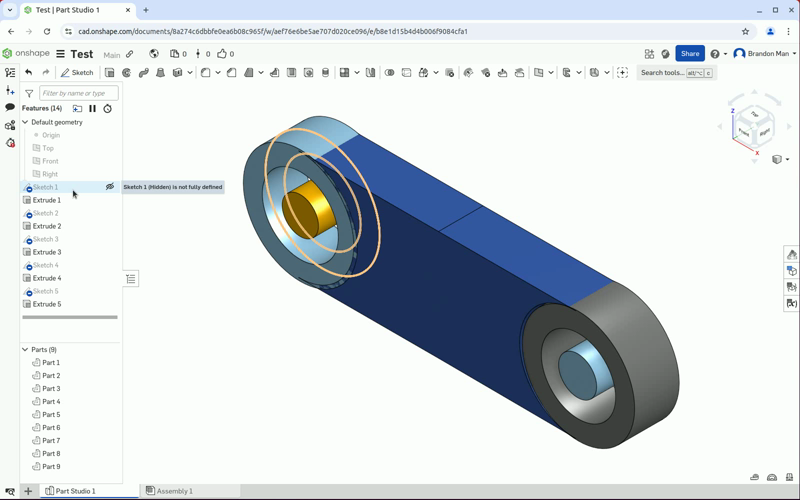
click(73, 189)